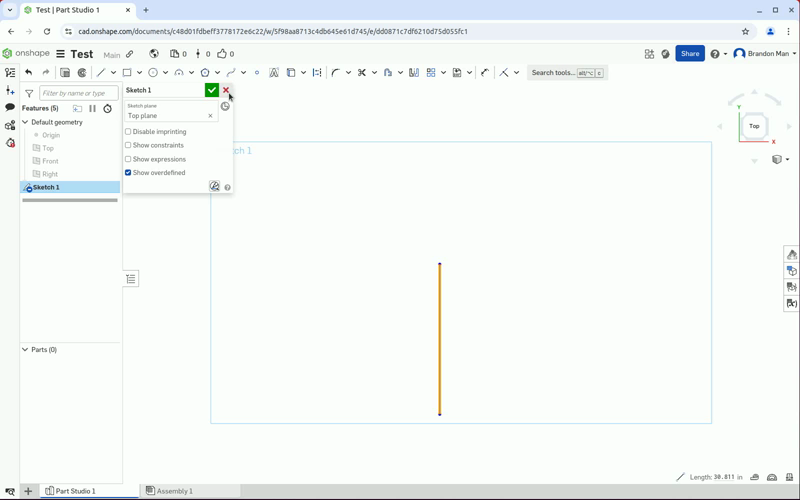
key(shift+h)
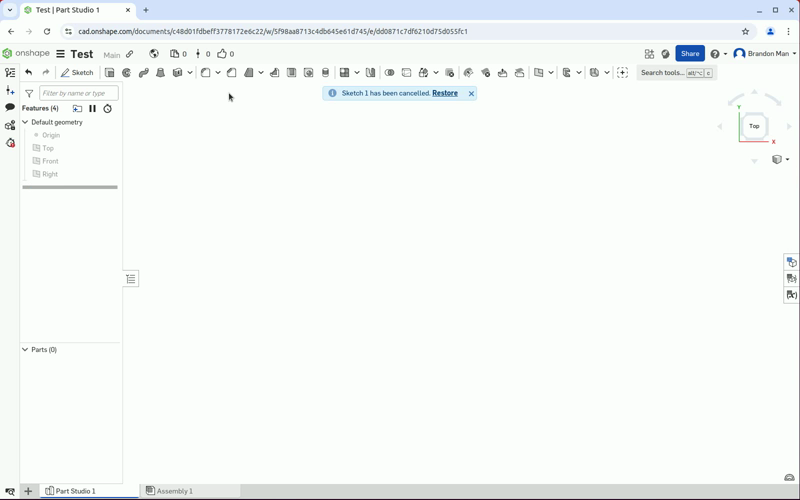
mouse_move(73, 352)
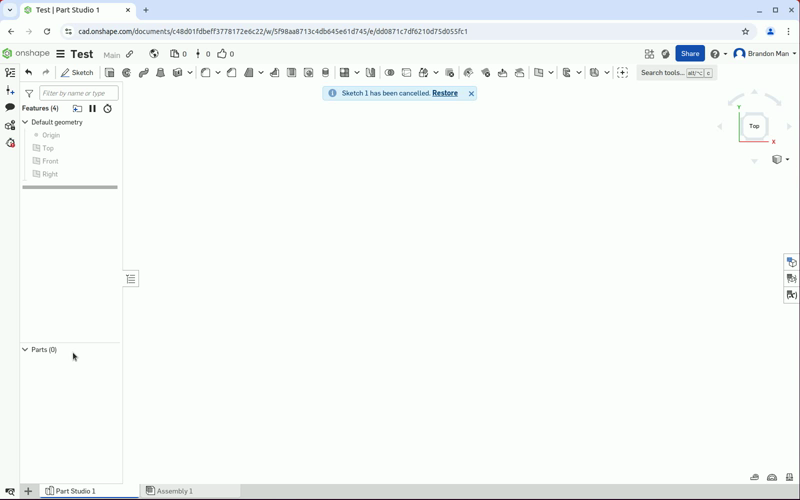
key(y)
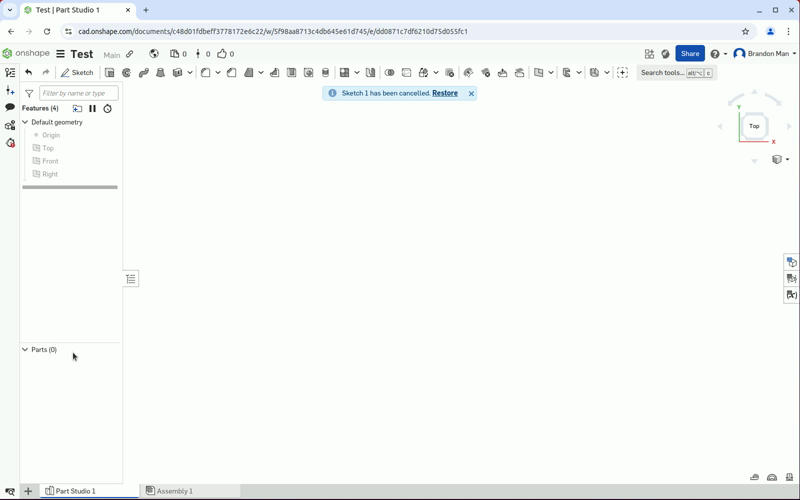
key(shift+p)
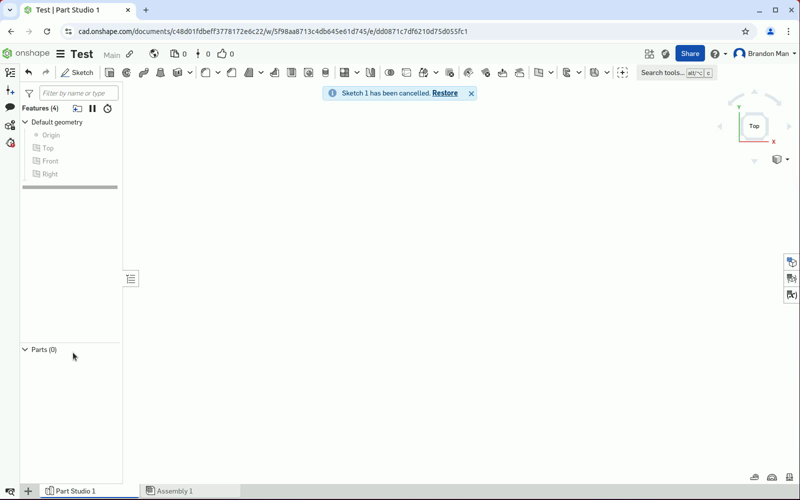
key(space)
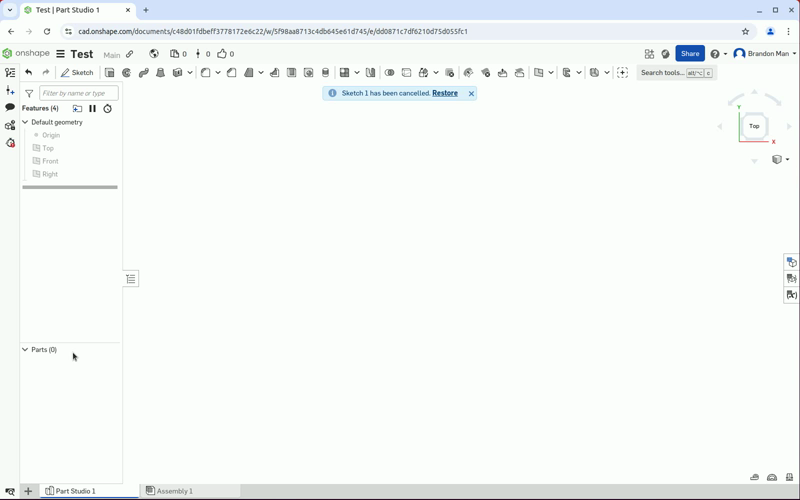
key_down(shift)
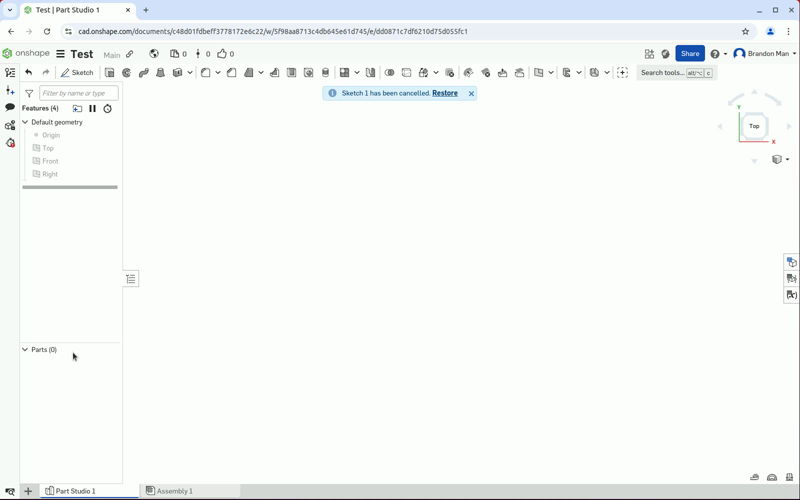
key(up)
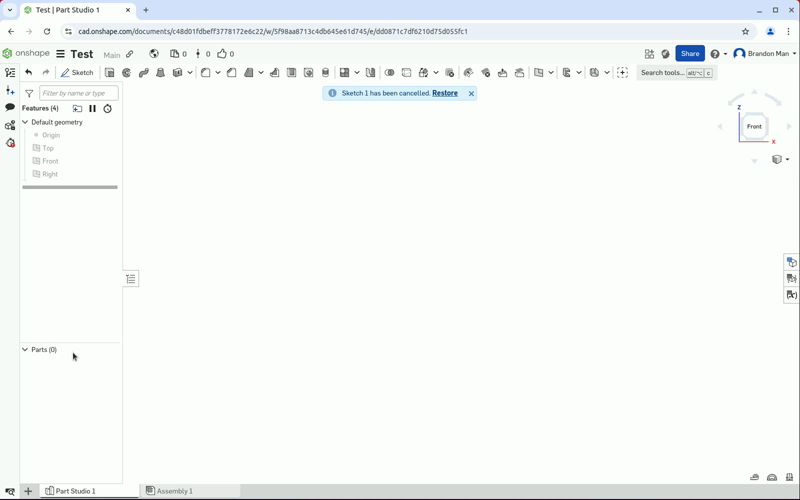
key_up(shift)
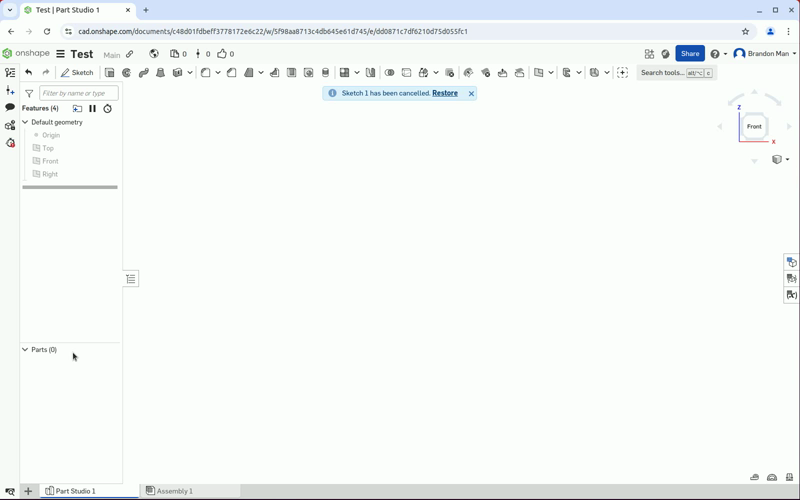
mouse_move(73, 352)
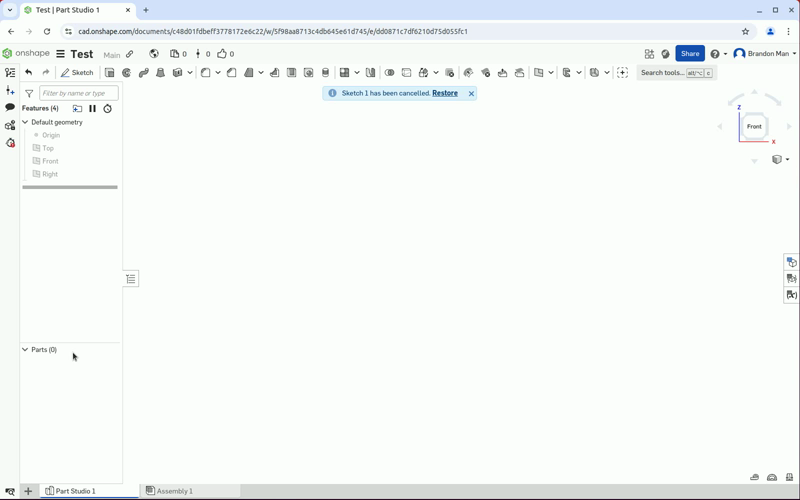
key(shift+y)
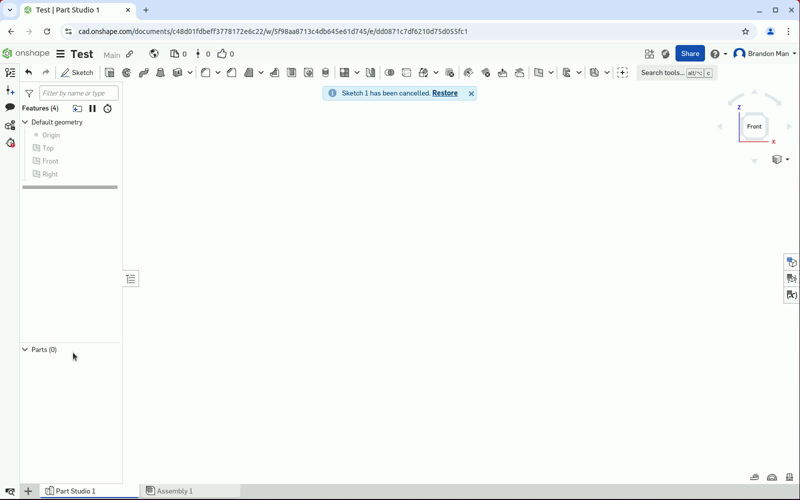
key(shift+s)
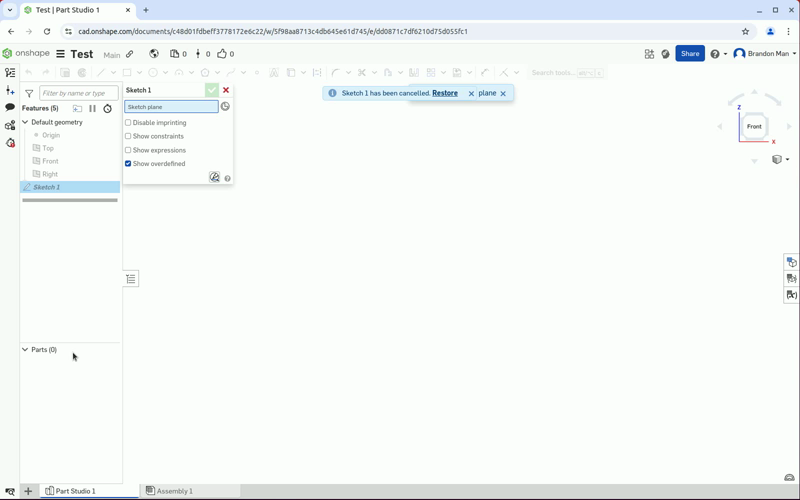
mouse_move(73, 163)
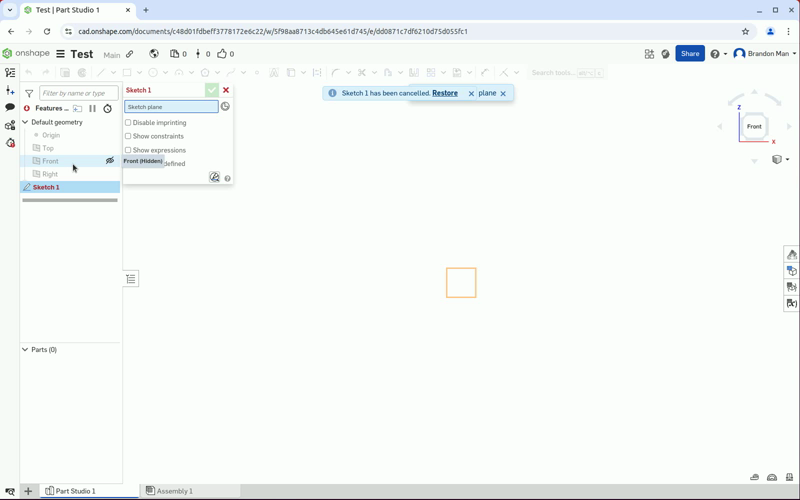
click(73, 163)
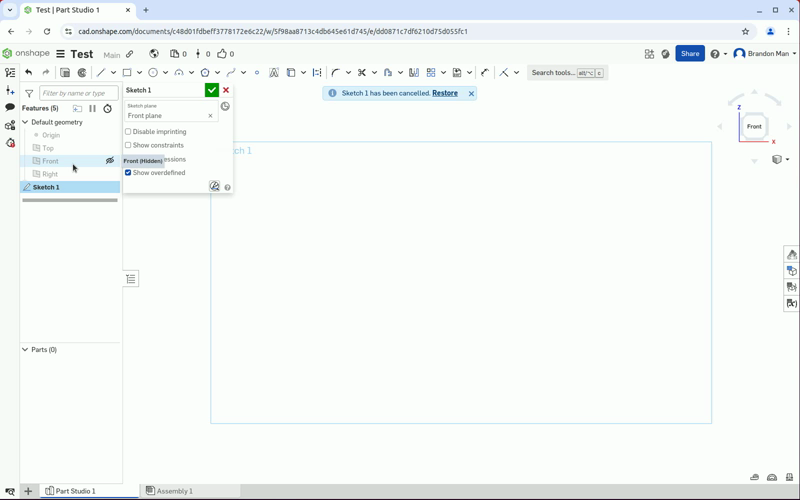
mouse_move(73, 352)
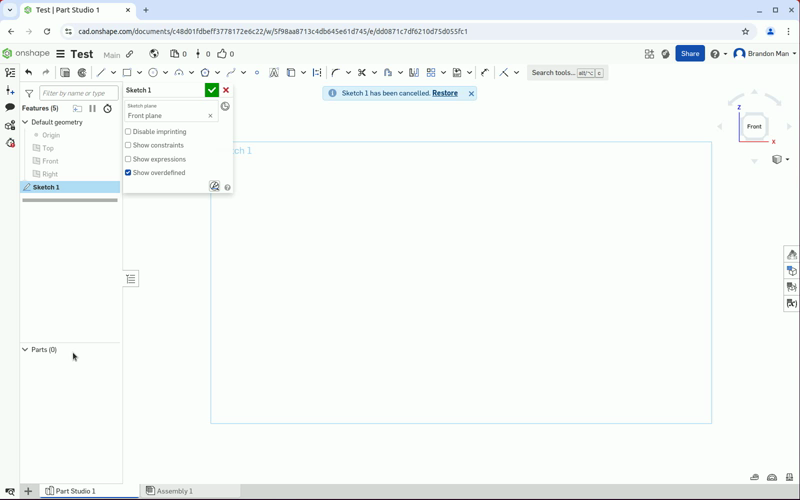
key(y)
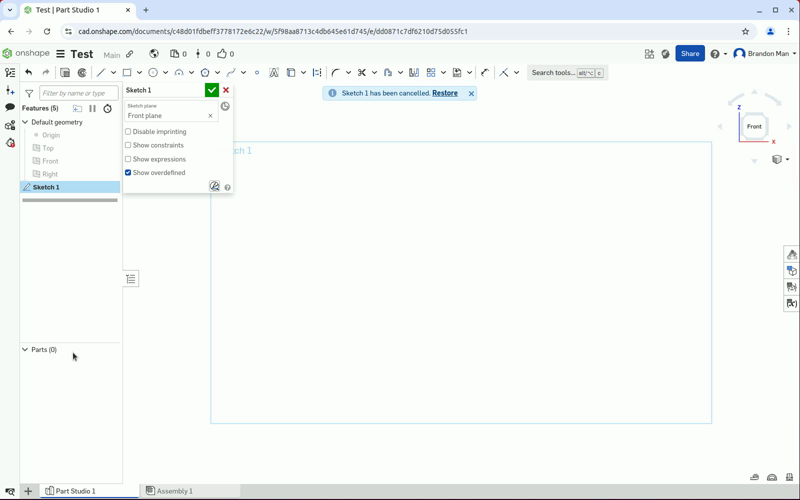
key(l)
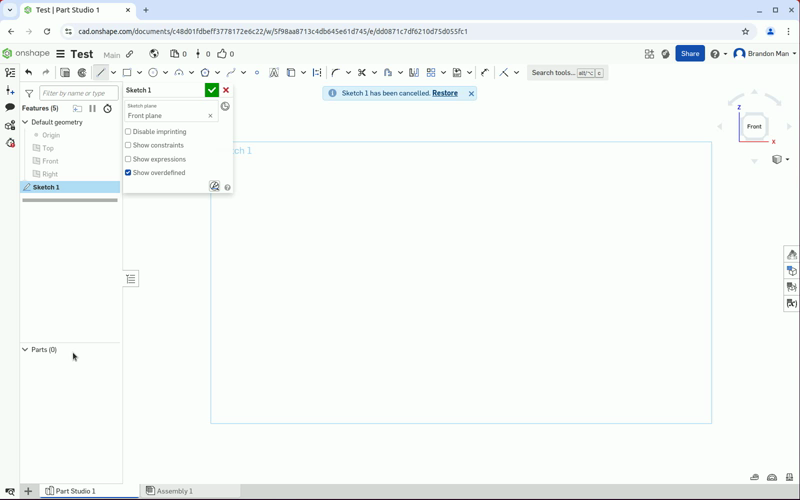
key_down(shift)
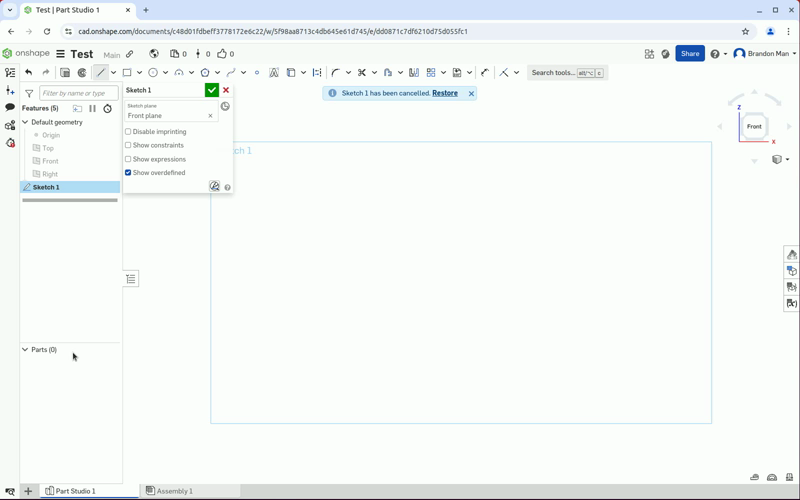
mouse_move(348, 281)
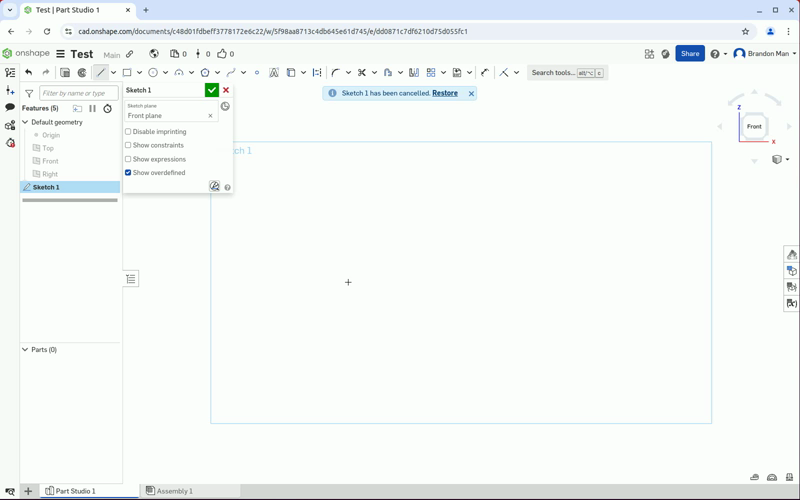
click(348, 281)
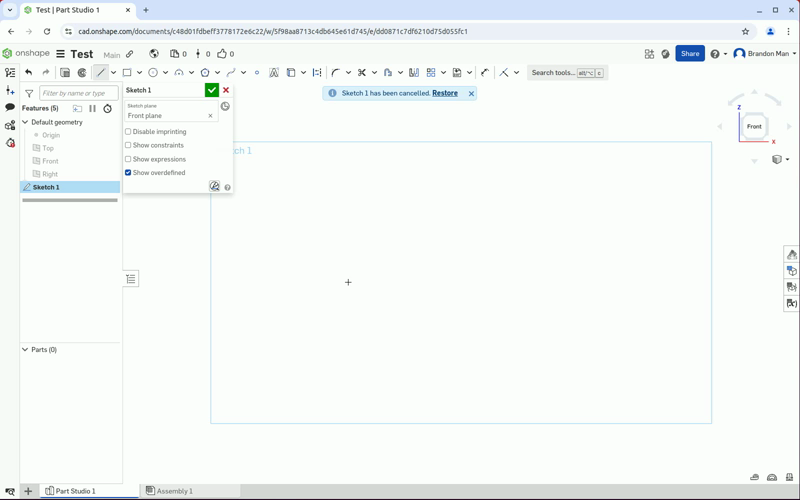
key_up(shift)
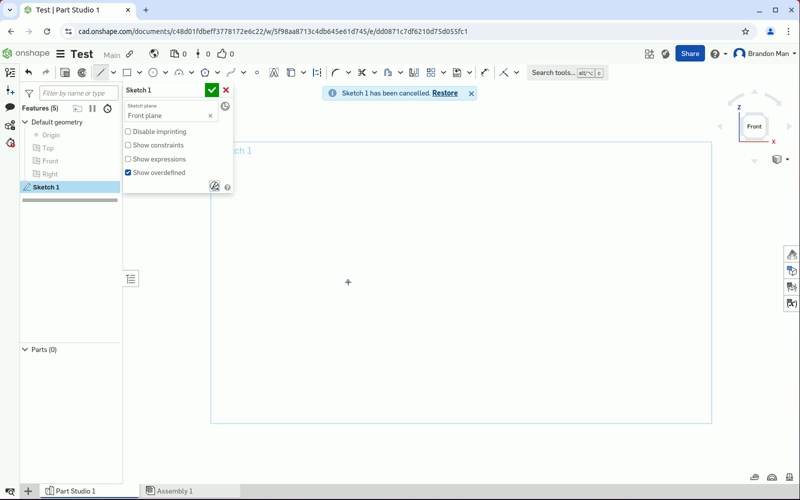
key_down(shift)
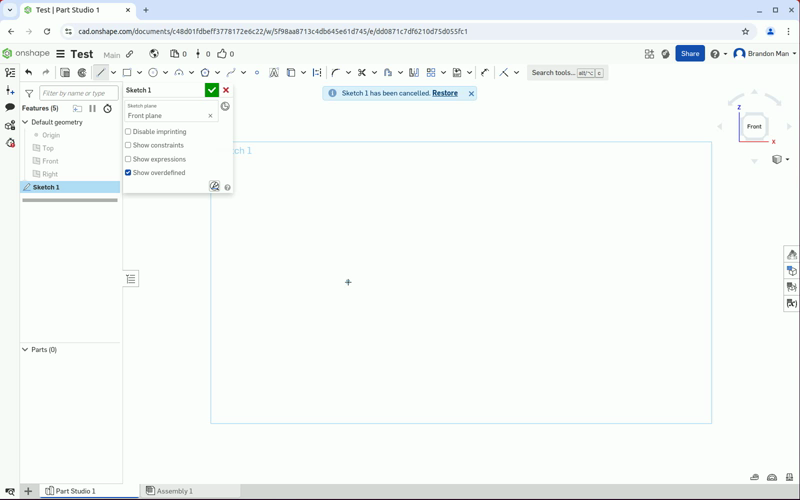
mouse_move(419, 281)
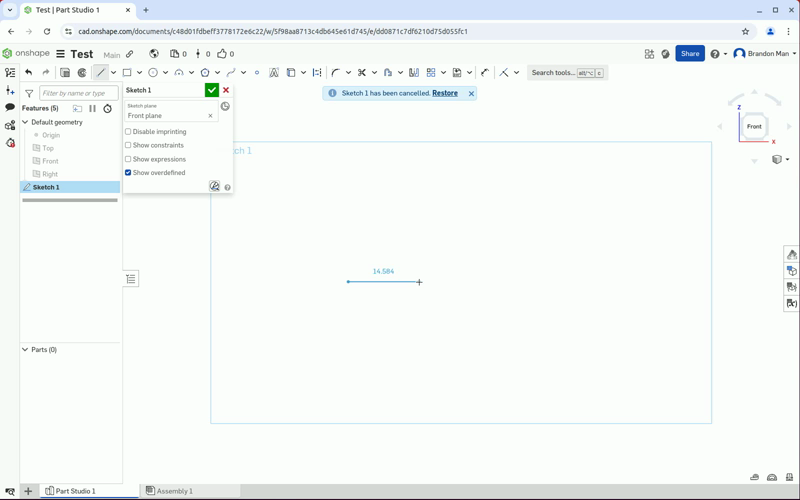
click(419, 281)
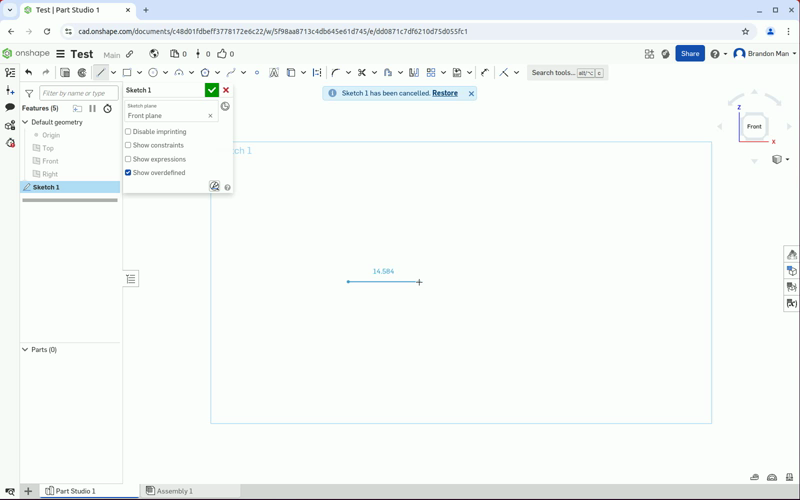
key_up(shift)
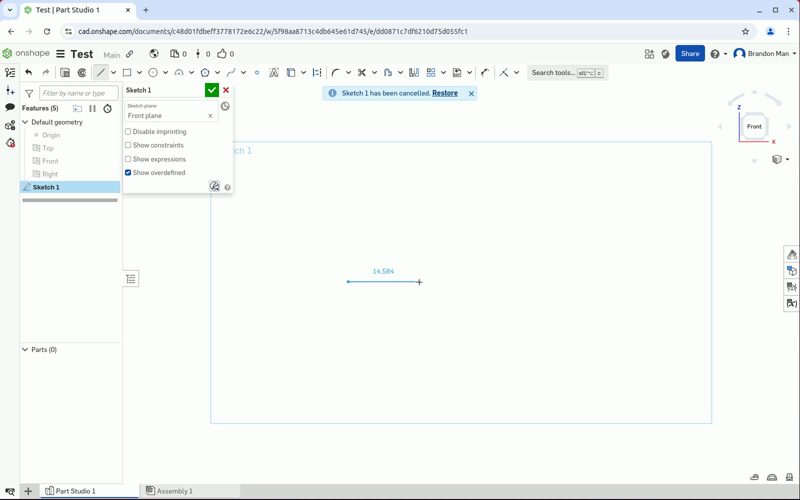
key_down(shift)
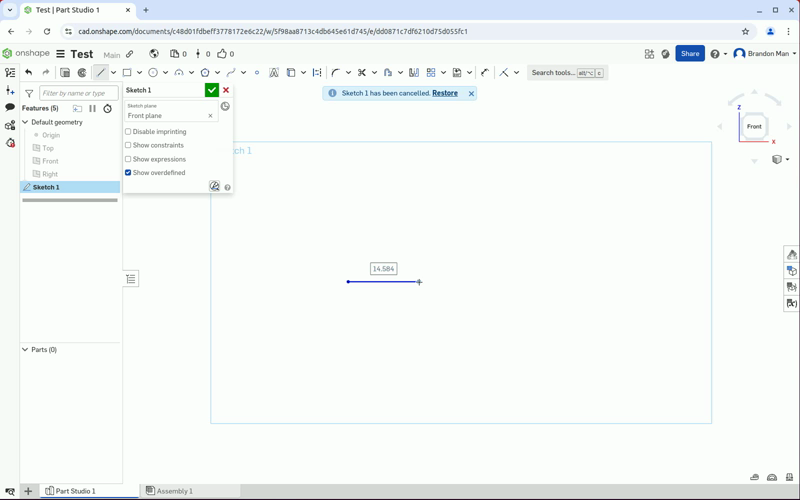
mouse_move(449, 281)
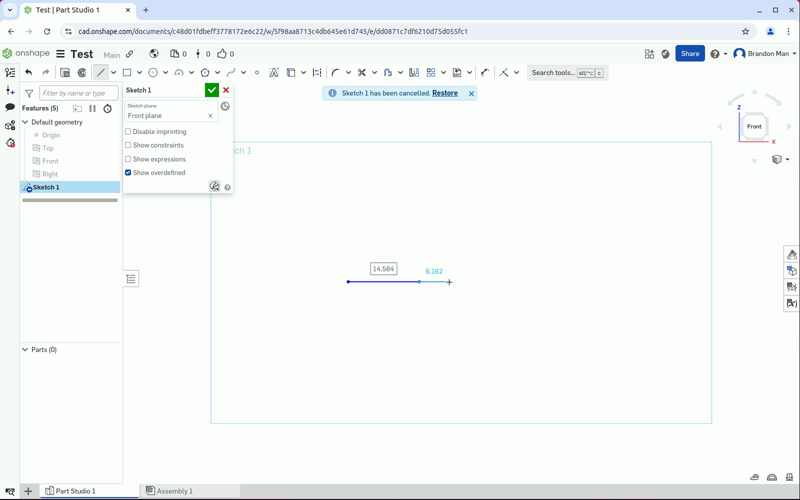
mouse_move(419, 269)
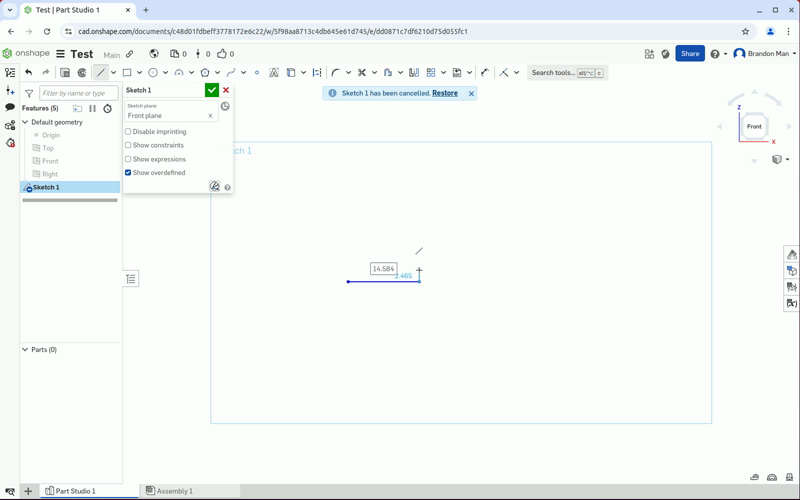
click(419, 269)
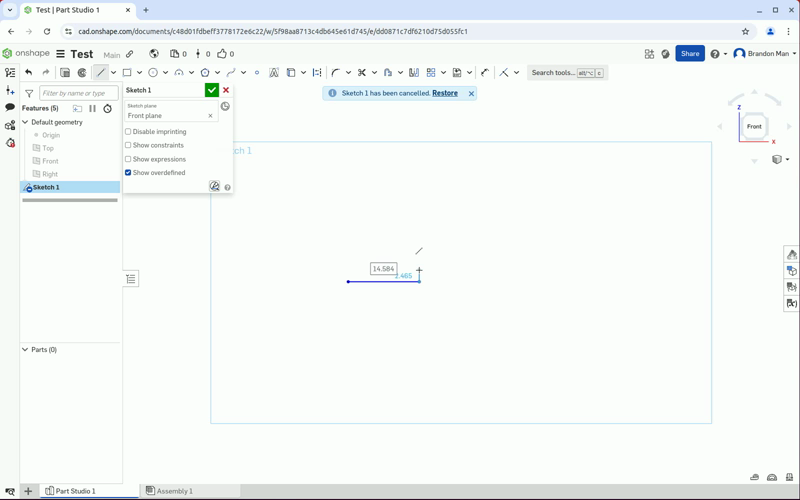
key_up(shift)
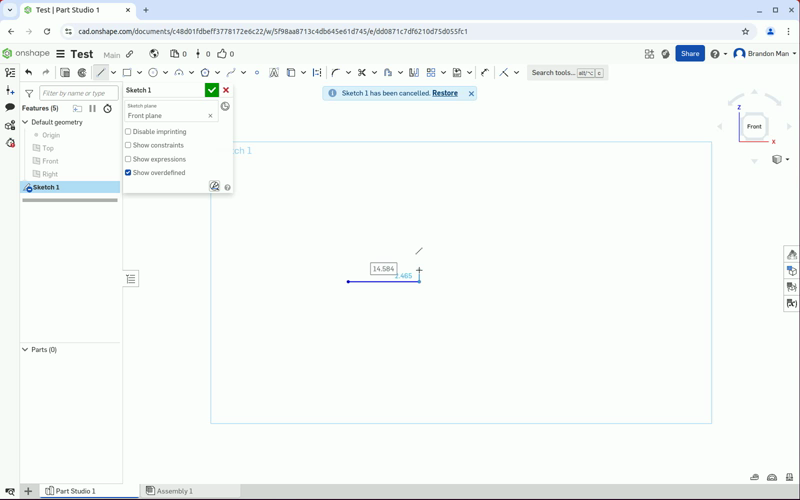
key_down(shift)
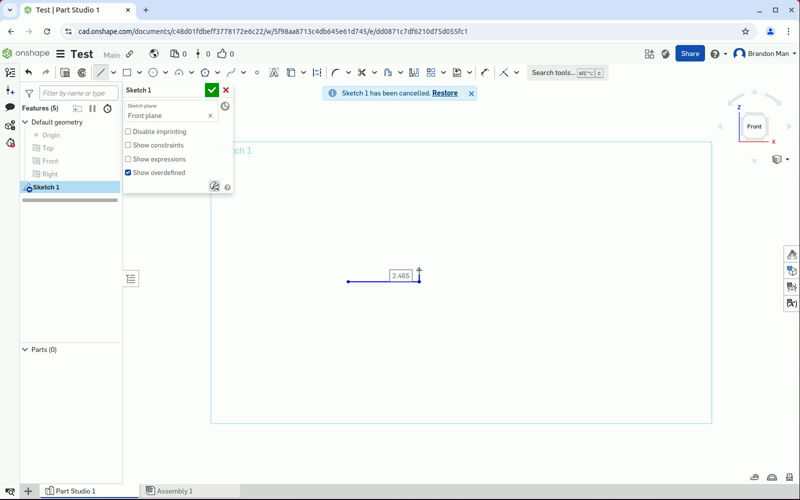
mouse_move(449, 269)
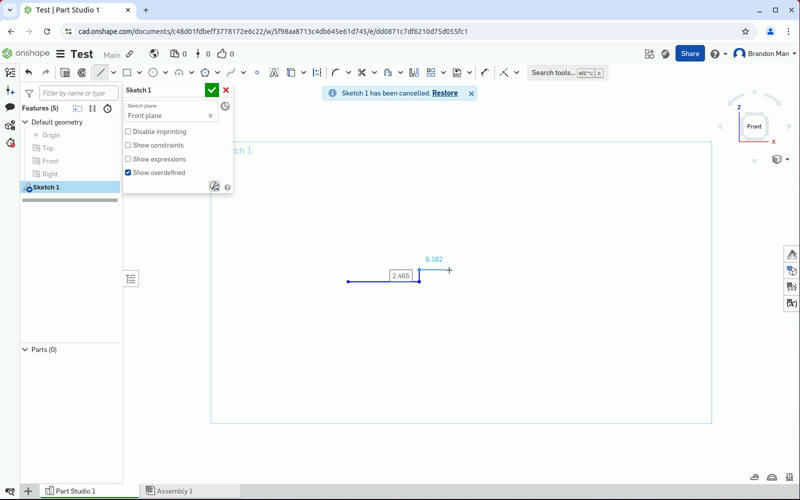
mouse_move(407, 269)
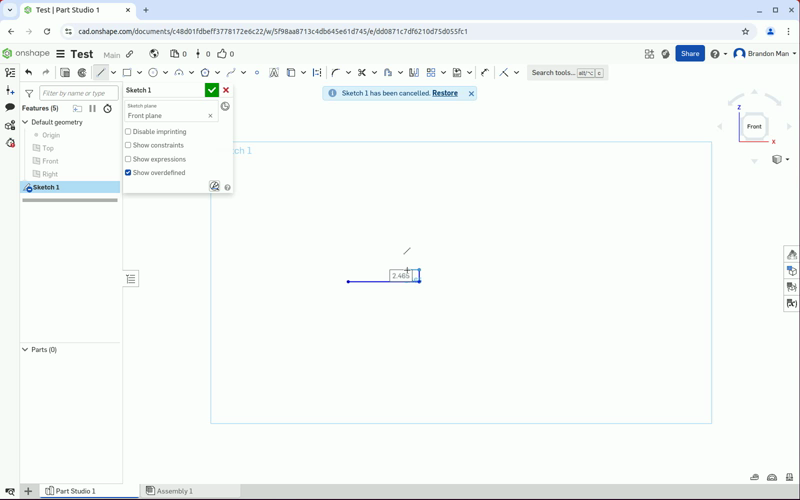
click(407, 269)
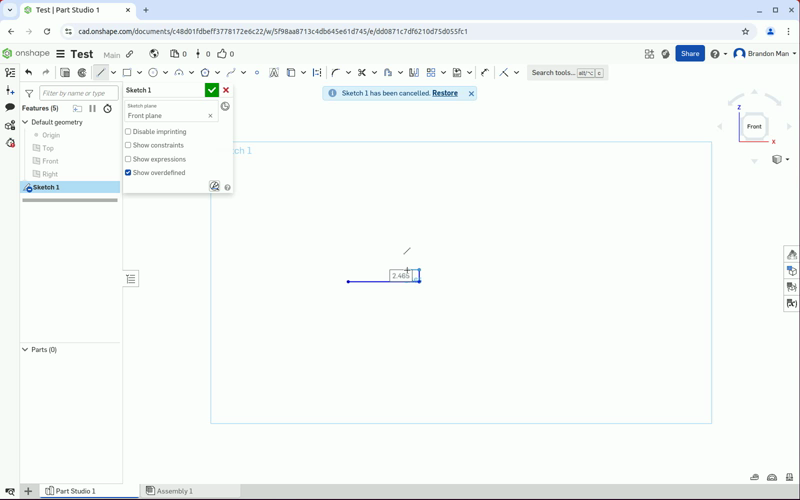
key_up(shift)
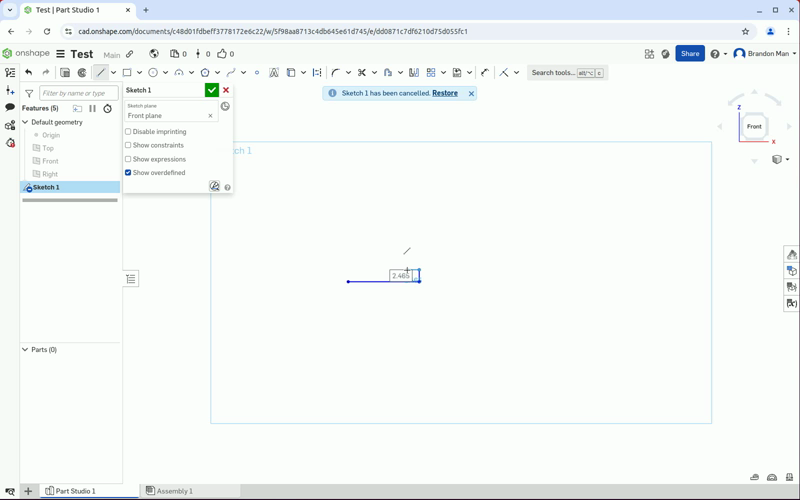
key(esc)
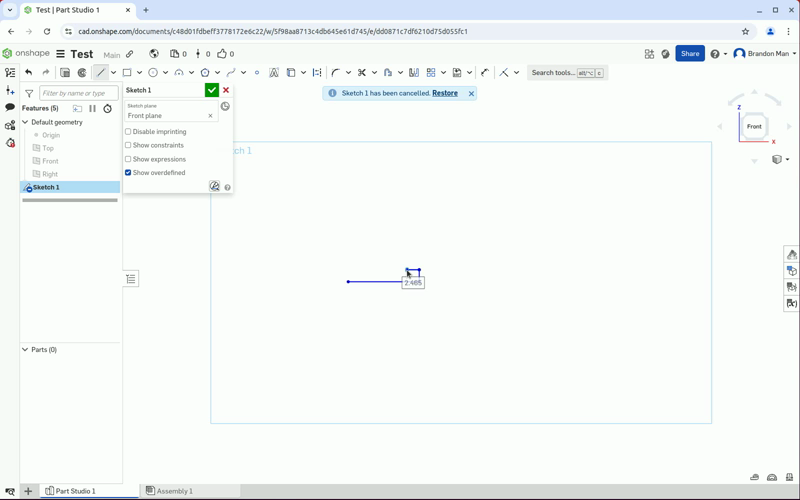
key(a)
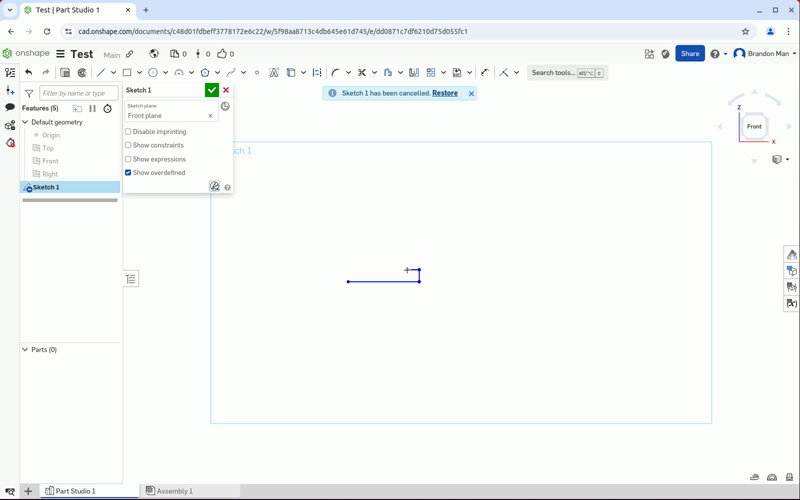
mouse_move(407, 269)
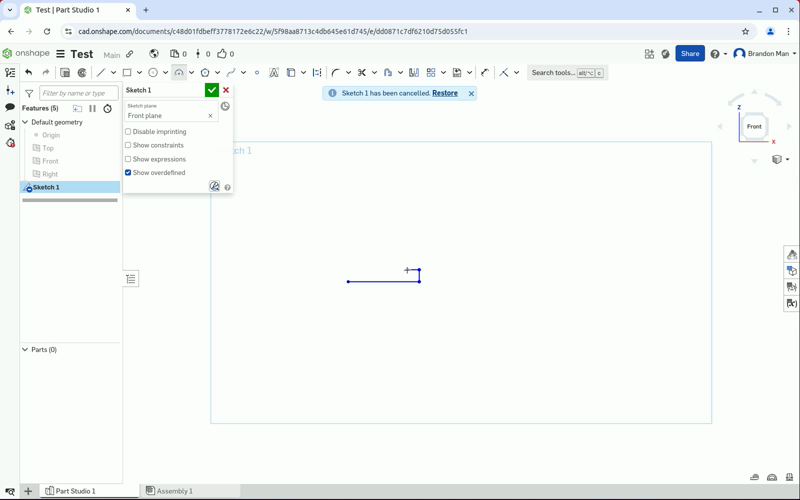
click(407, 269)
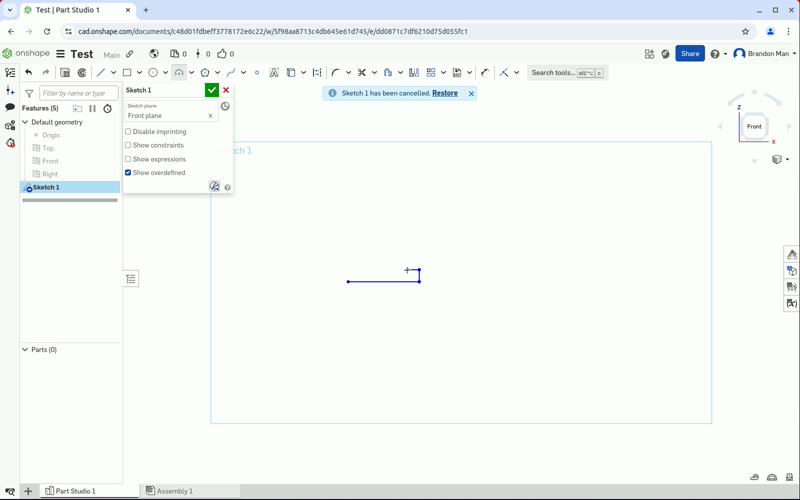
key_down(shift)
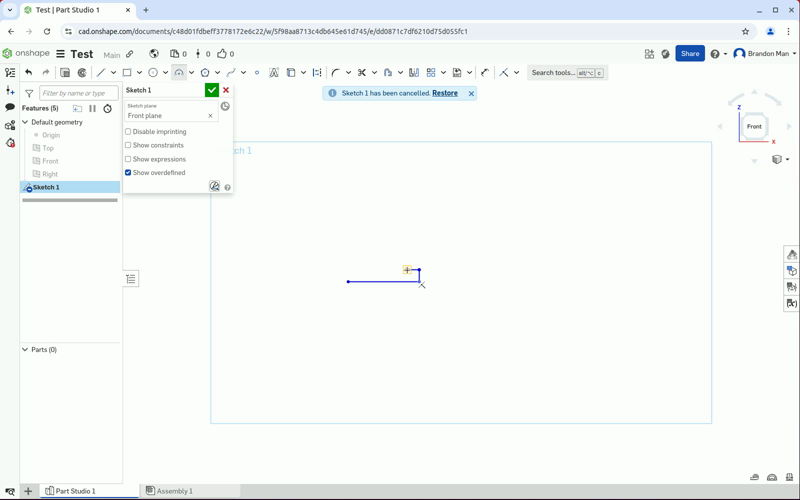
mouse_move(401, 263)
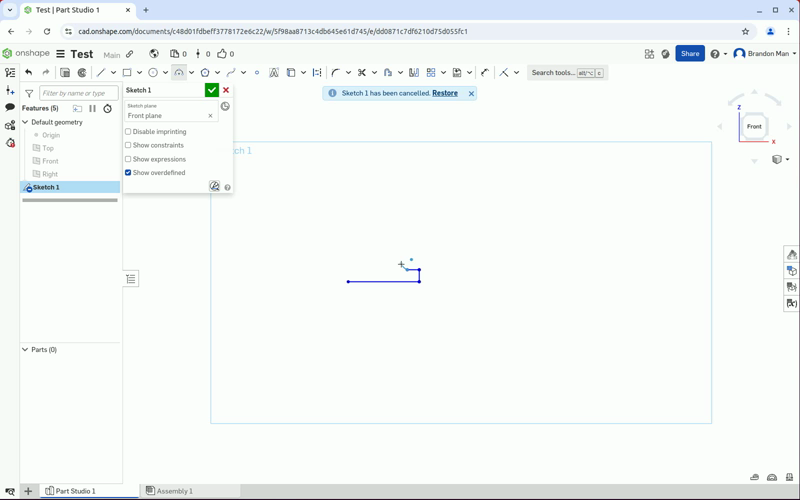
click(401, 263)
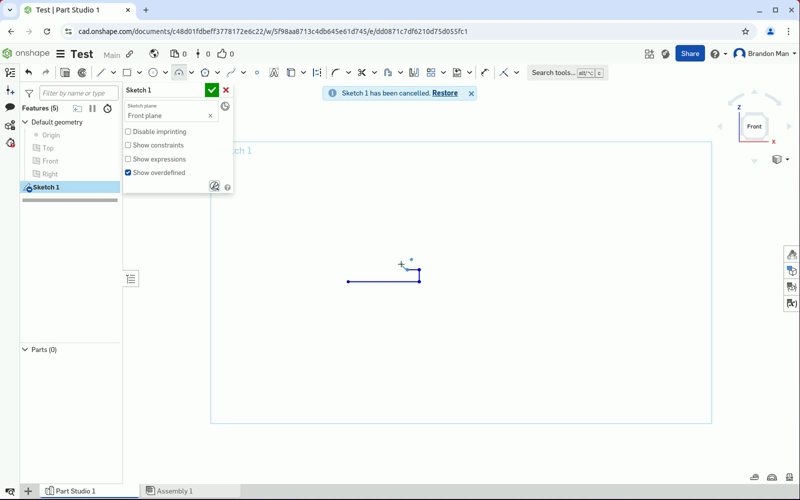
mouse_move(402, 267)
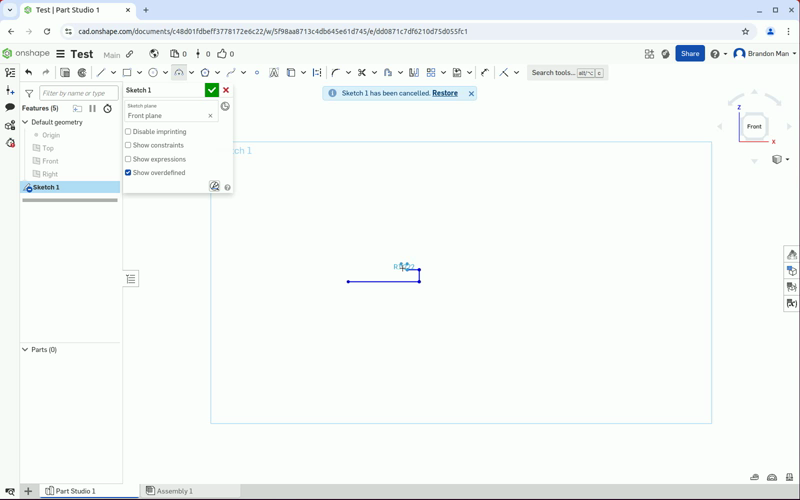
click(402, 267)
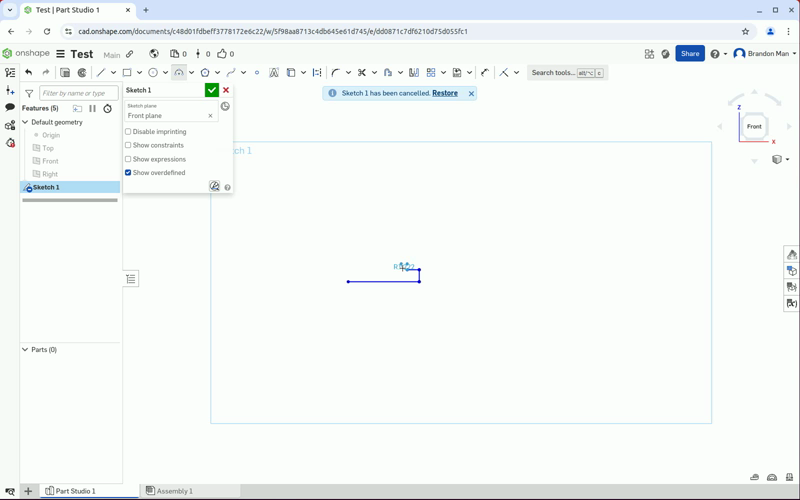
key_up(shift)
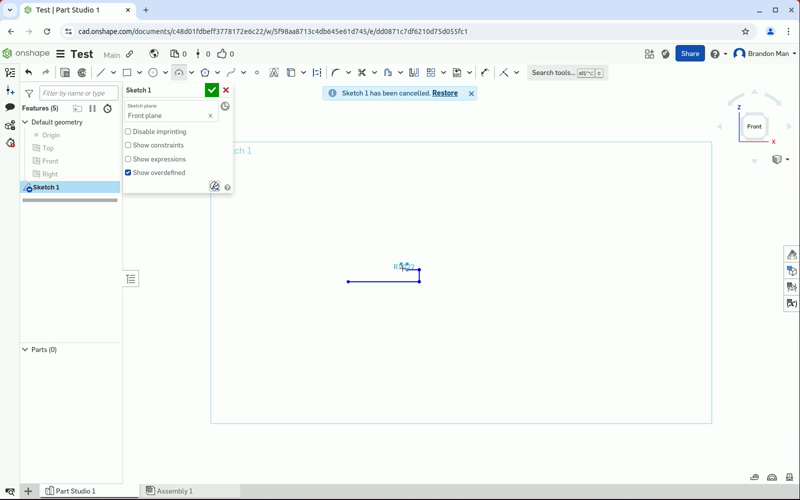
key(esc)
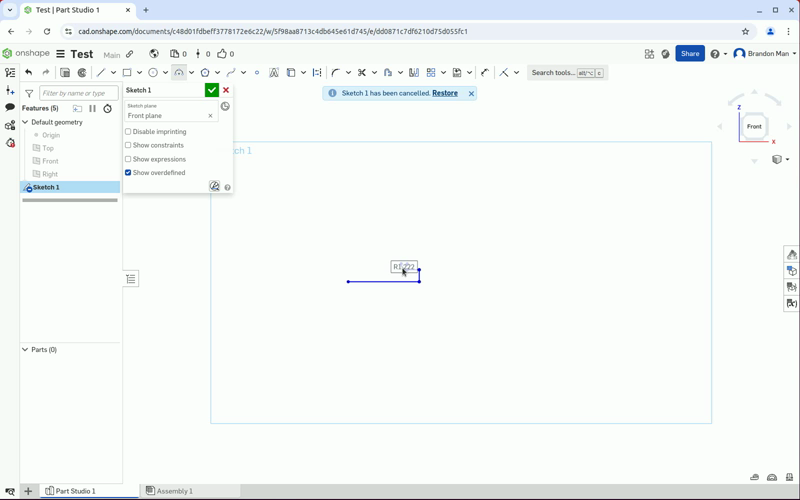
key(l)
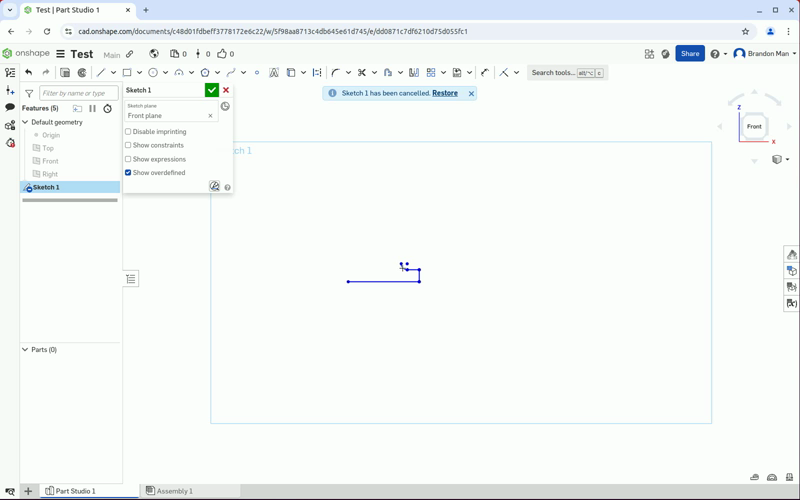
mouse_move(401, 263)
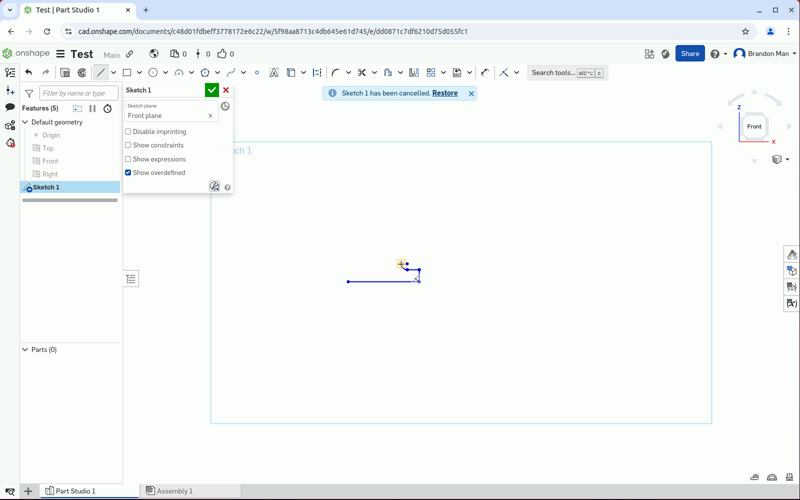
click(401, 263)
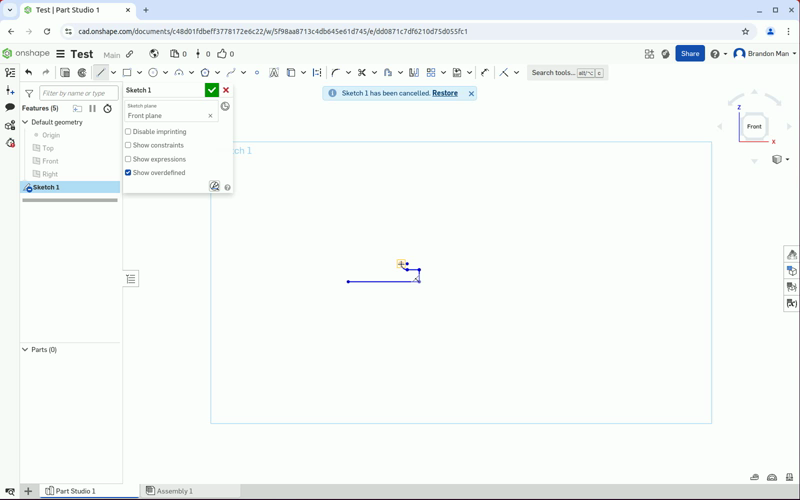
key_down(shift)
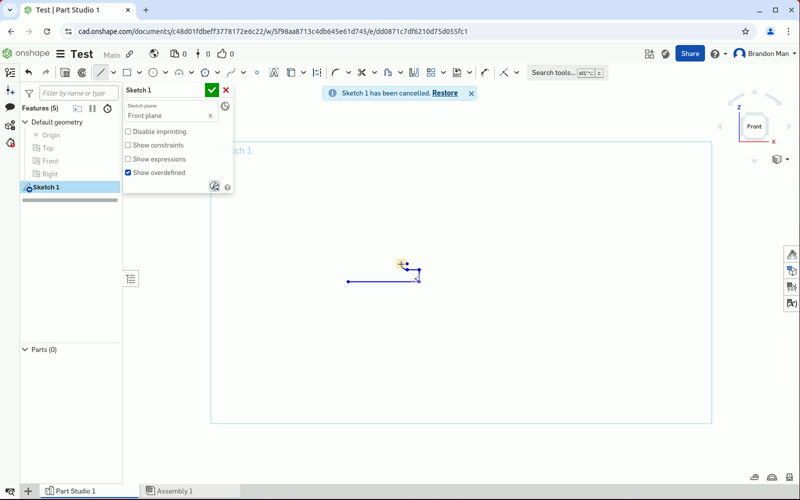
mouse_move(431, 263)
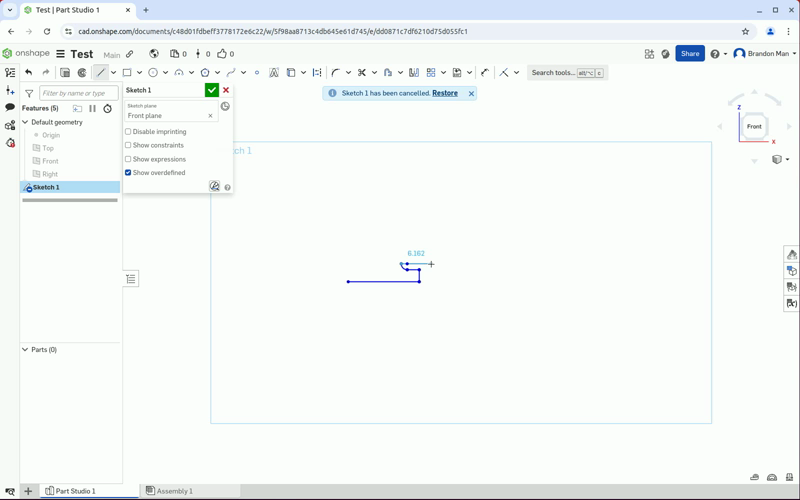
mouse_move(401, 235)
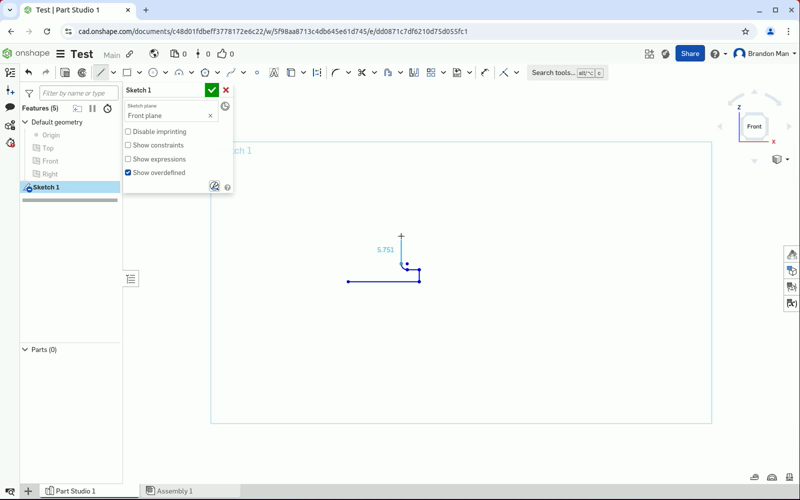
click(401, 235)
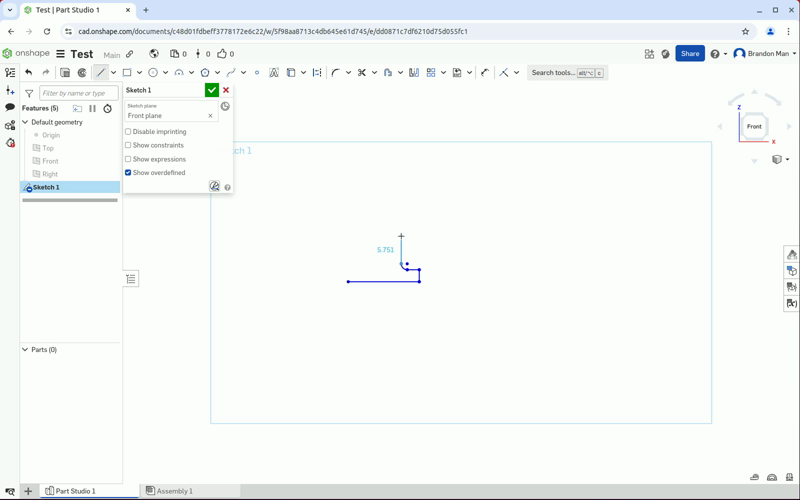
key_up(shift)
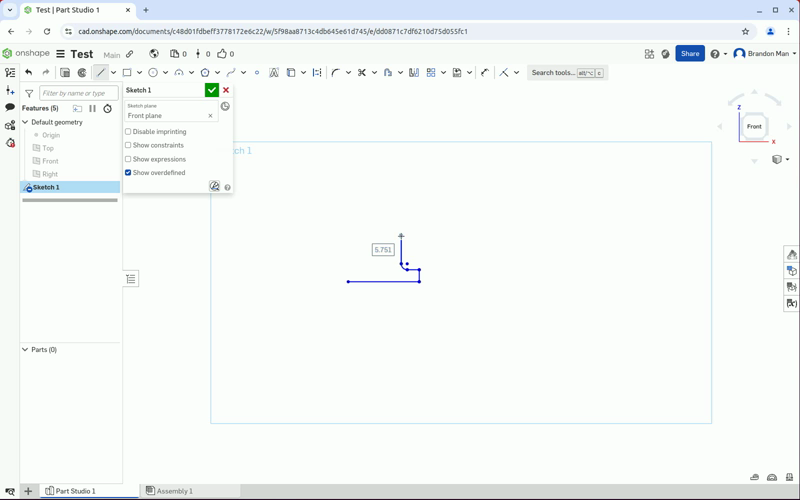
key_down(shift)
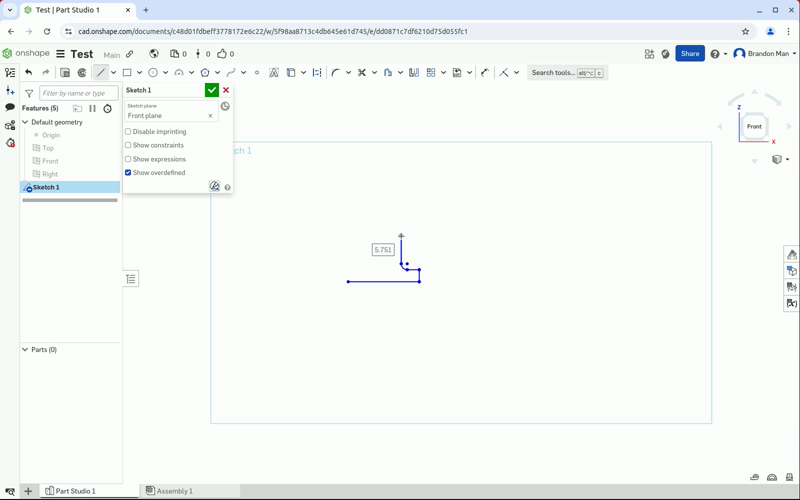
mouse_move(431, 235)
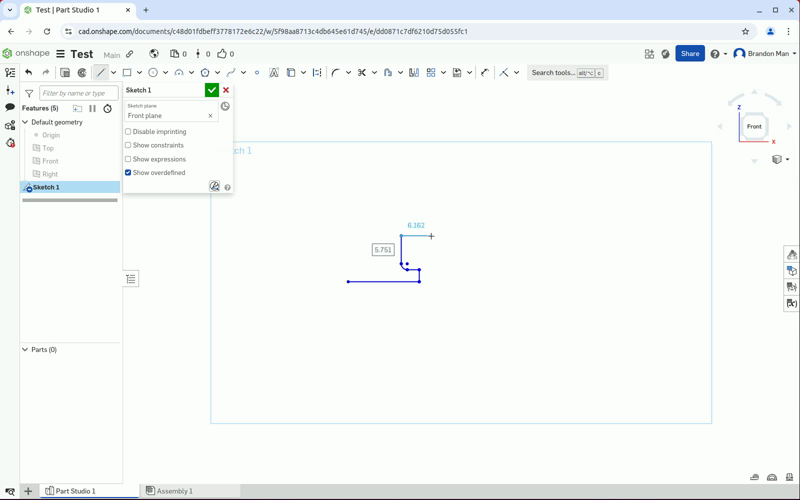
mouse_move(366, 235)
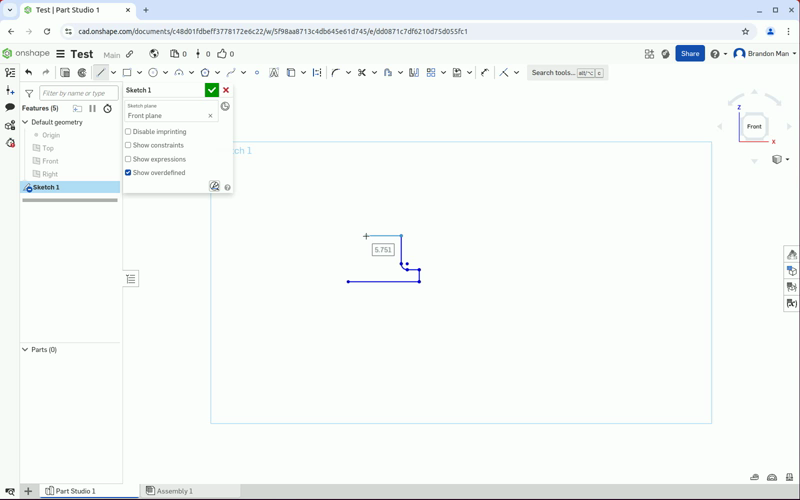
click(366, 235)
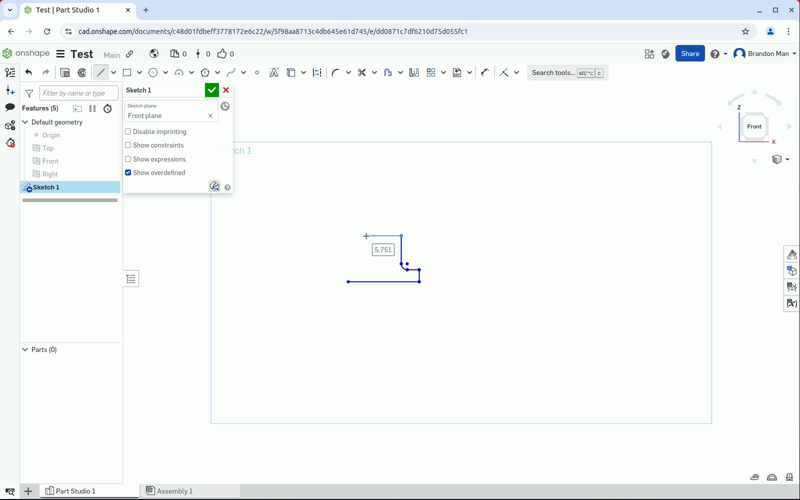
key_up(shift)
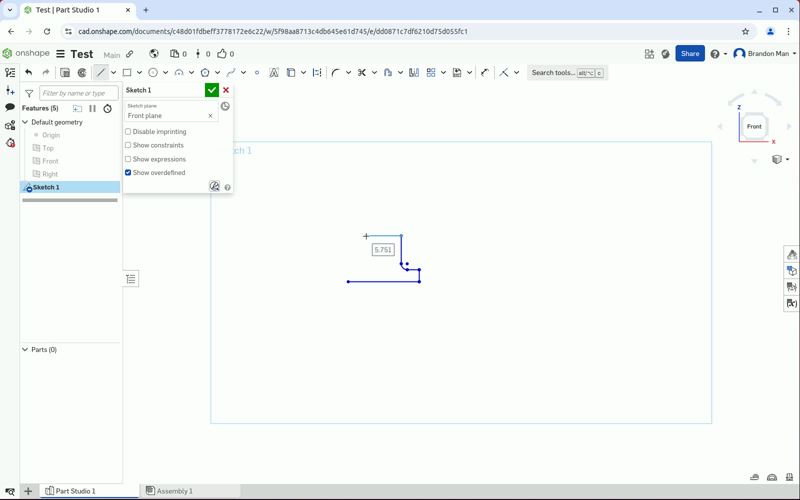
key_down(shift)
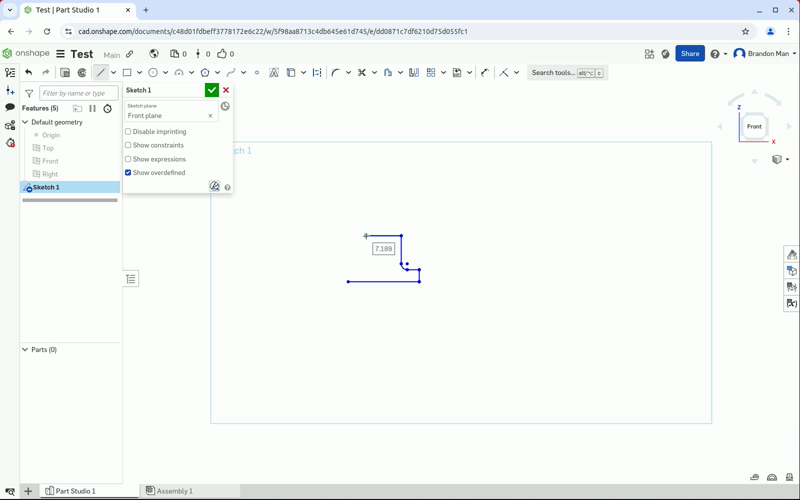
mouse_move(396, 235)
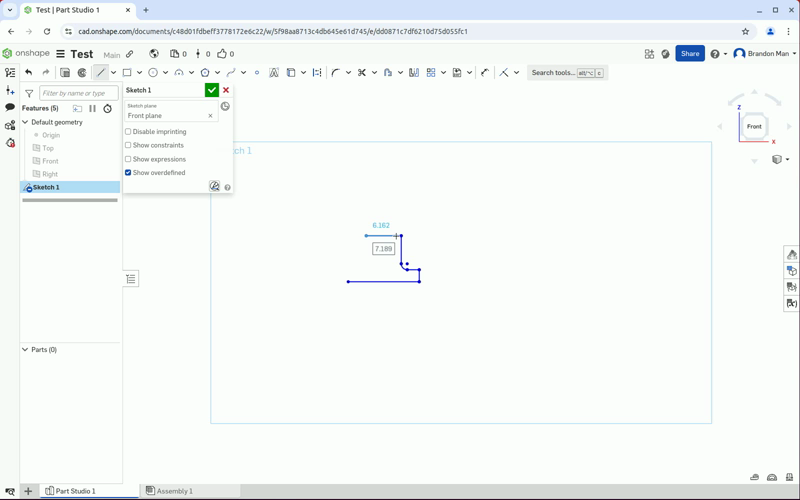
mouse_move(366, 263)
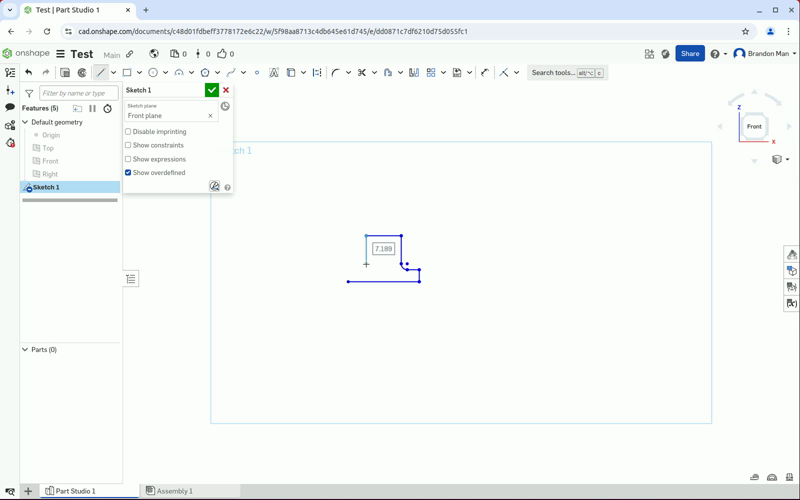
click(366, 263)
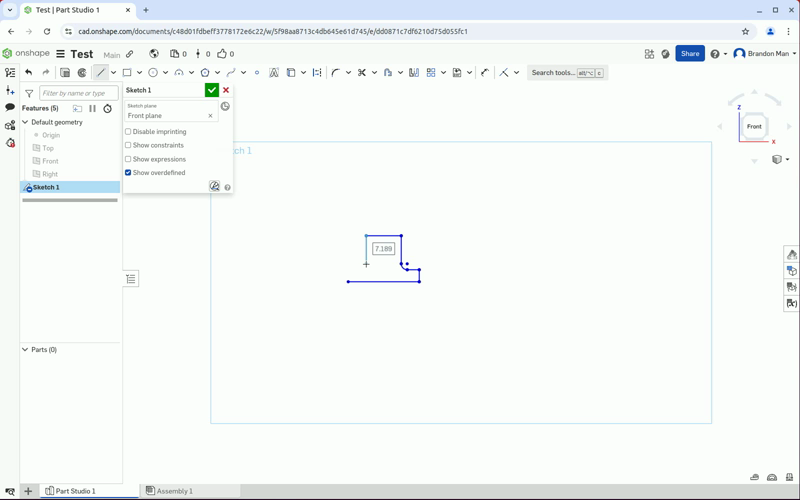
key_up(shift)
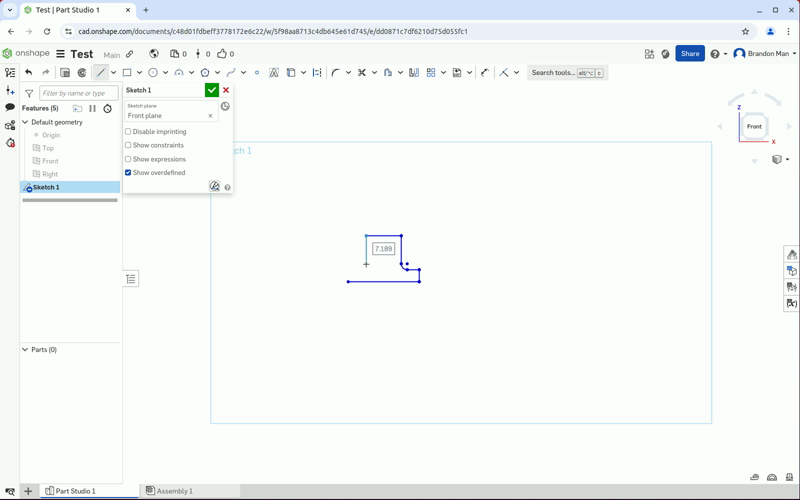
key(esc)
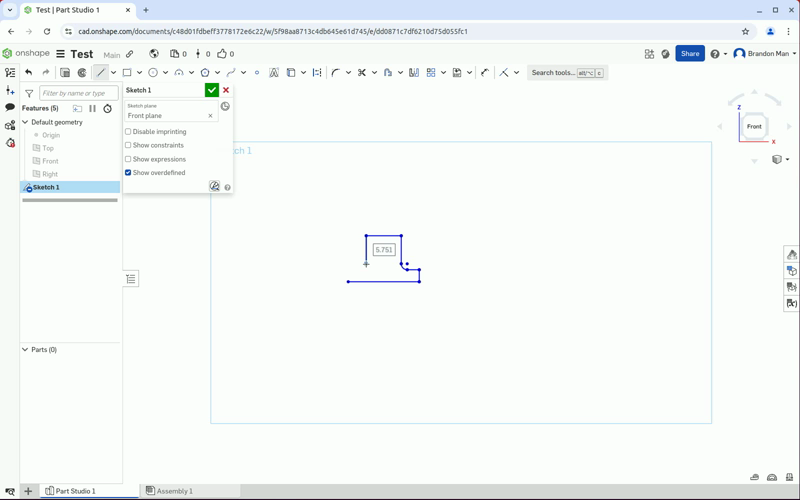
key(a)
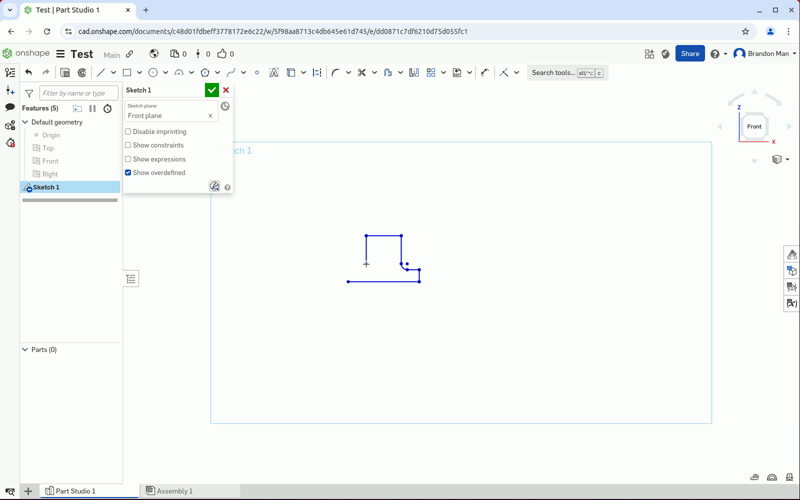
mouse_move(366, 263)
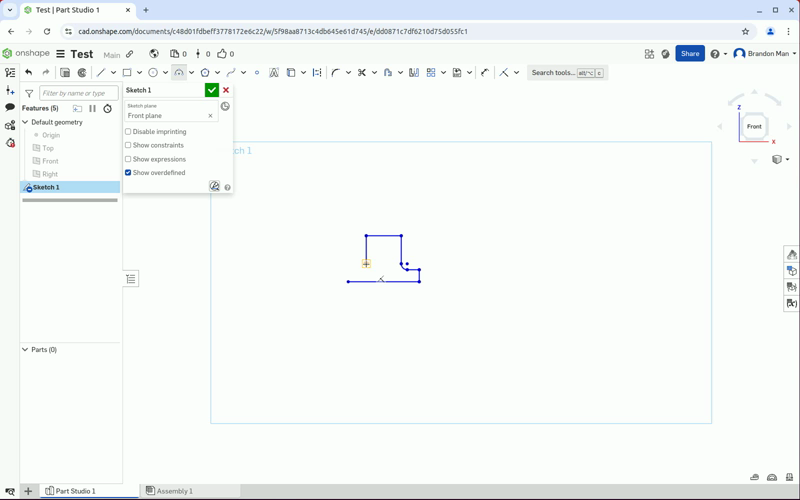
click(366, 263)
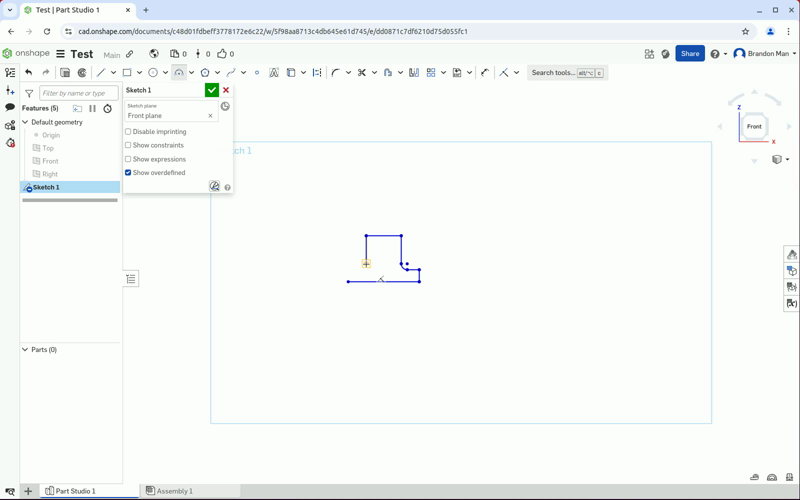
key_down(shift)
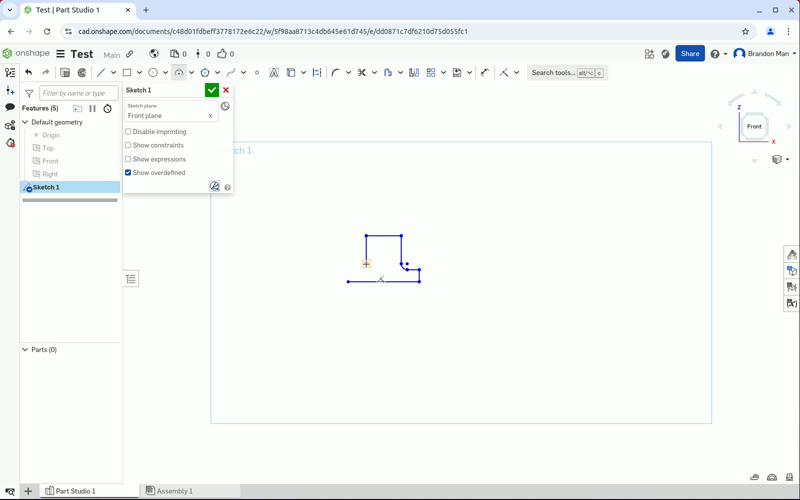
mouse_move(360, 269)
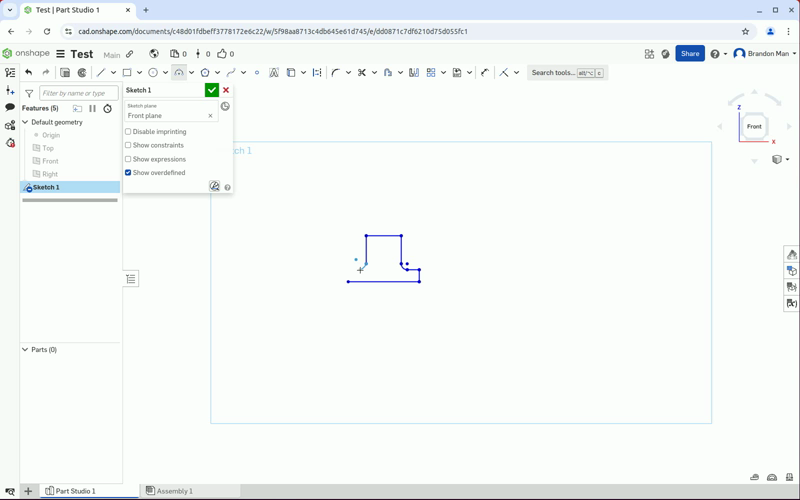
click(360, 269)
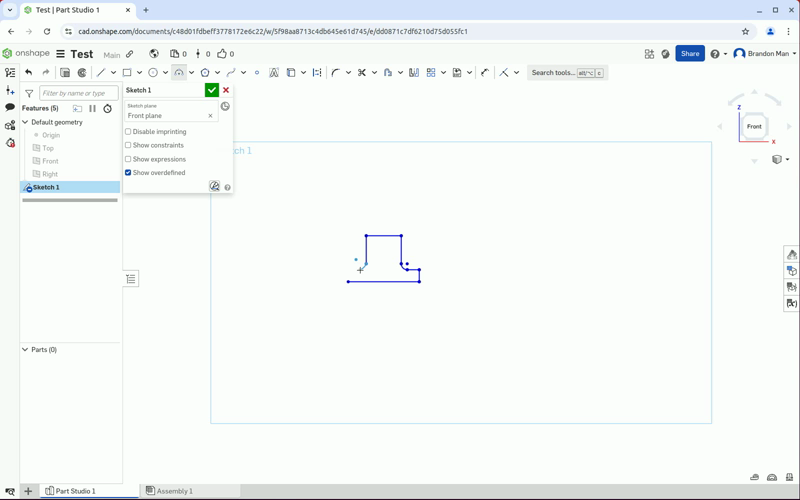
mouse_move(364, 267)
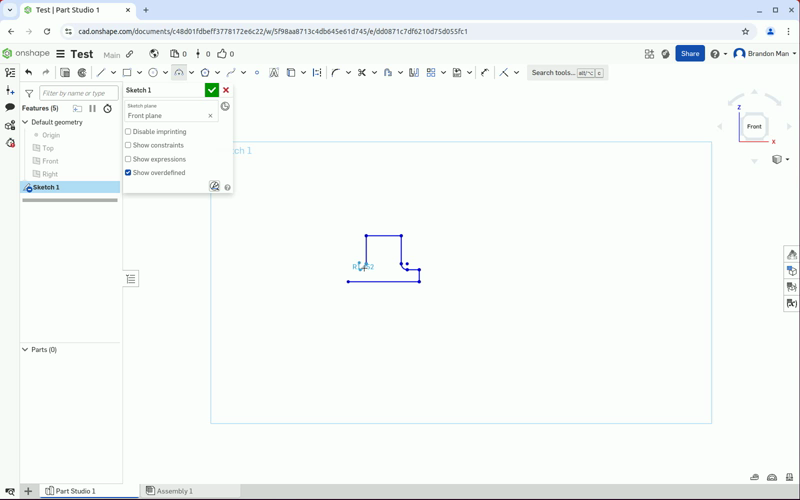
click(364, 267)
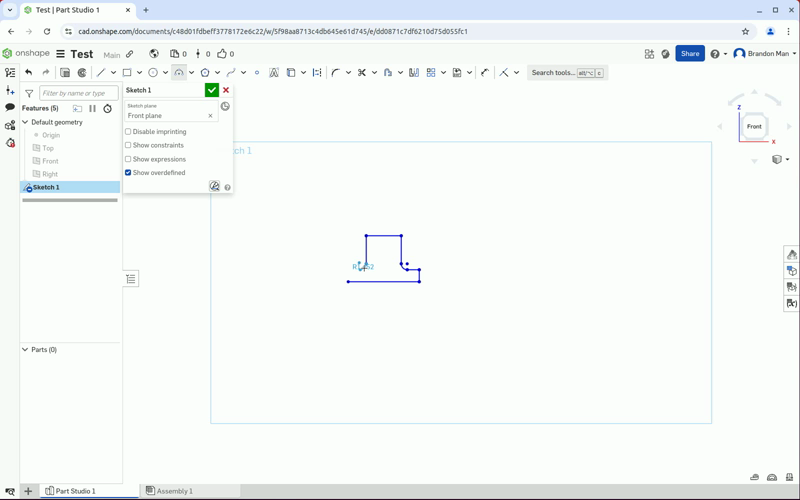
key_up(shift)
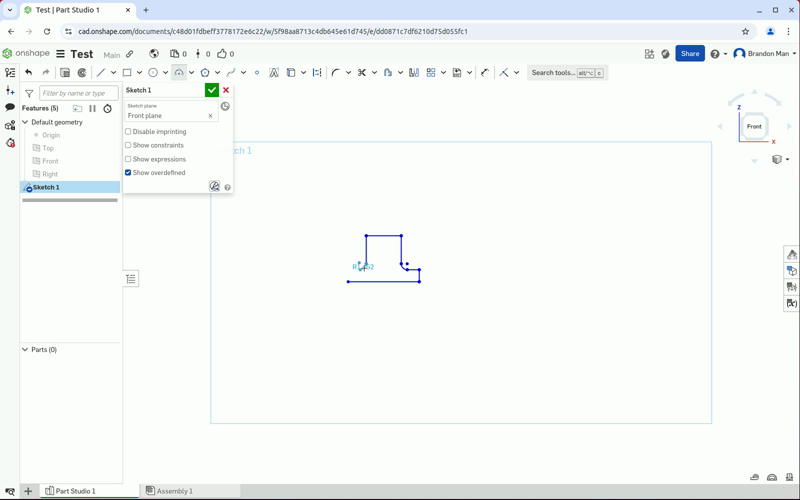
key(esc)
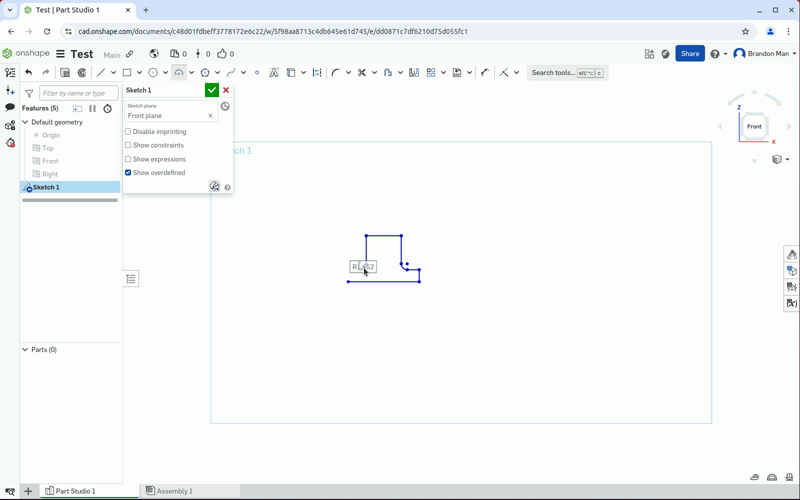
key(l)
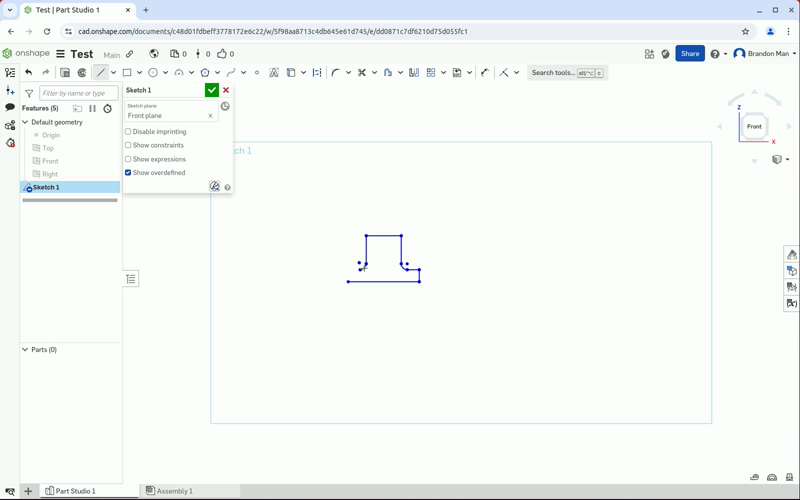
mouse_move(360, 269)
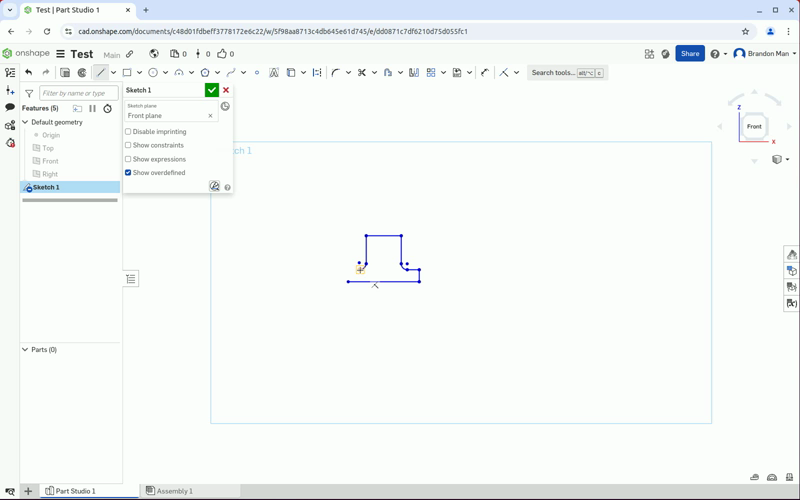
click(360, 269)
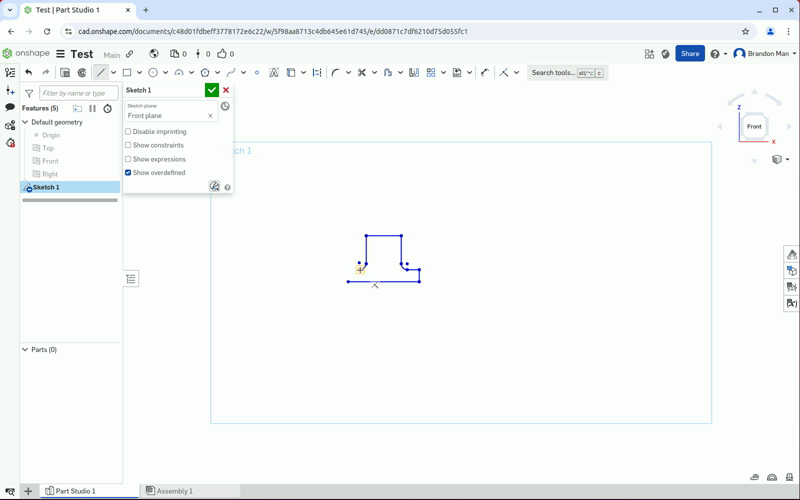
key_down(shift)
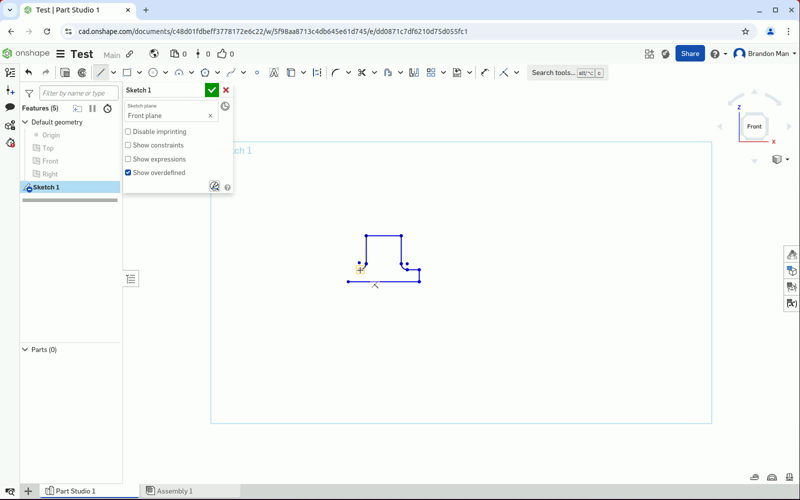
mouse_move(390, 269)
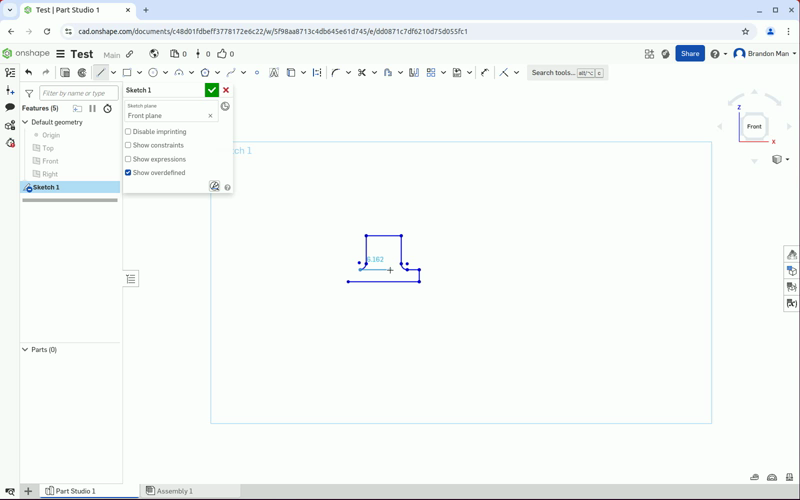
mouse_move(348, 269)
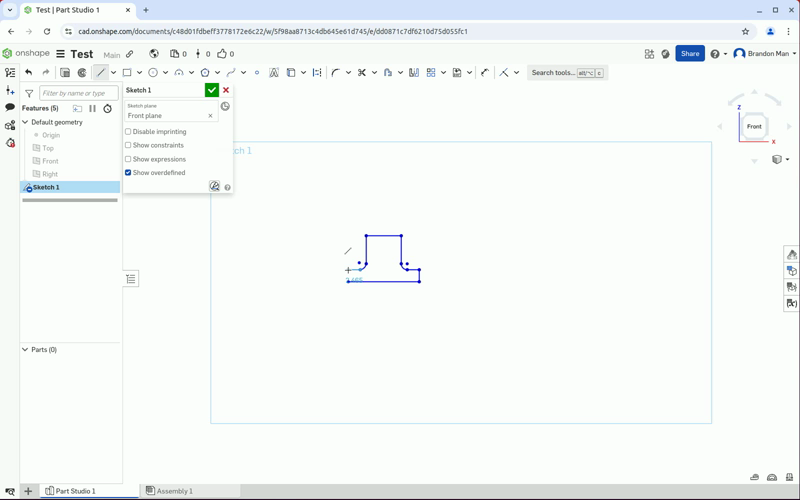
click(348, 269)
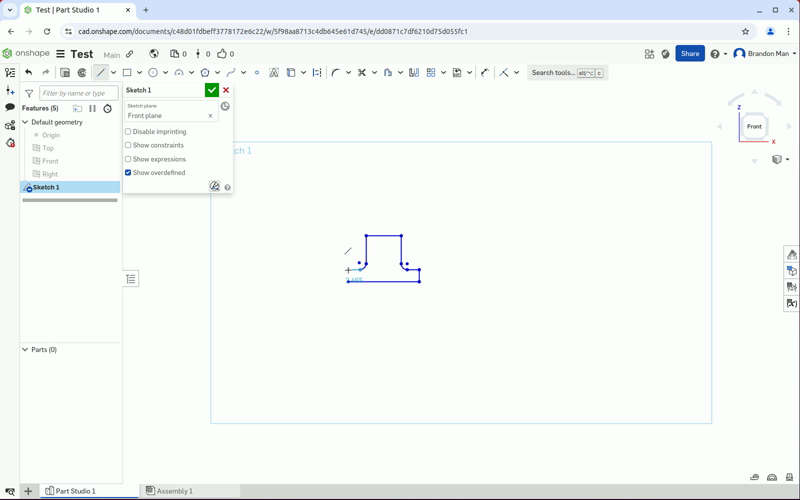
key_up(shift)
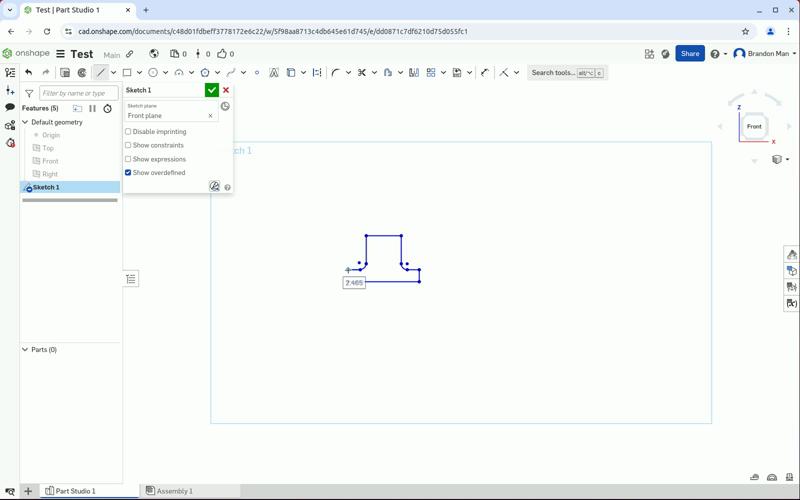
mouse_move(378, 269)
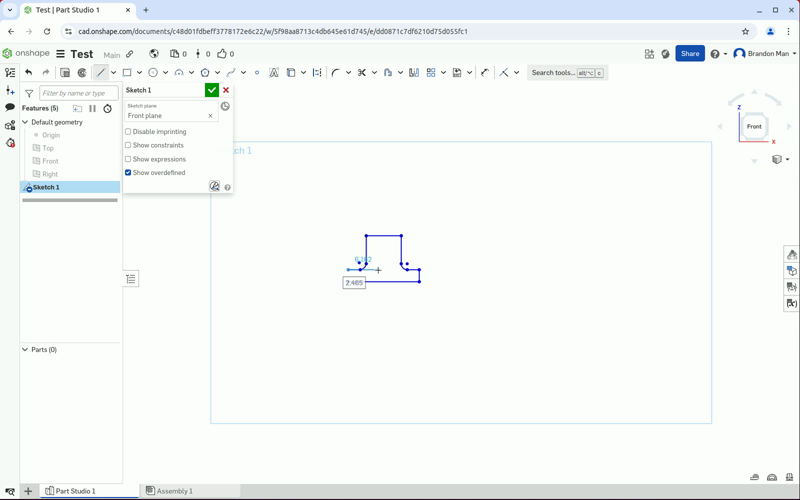
key_down(shift)
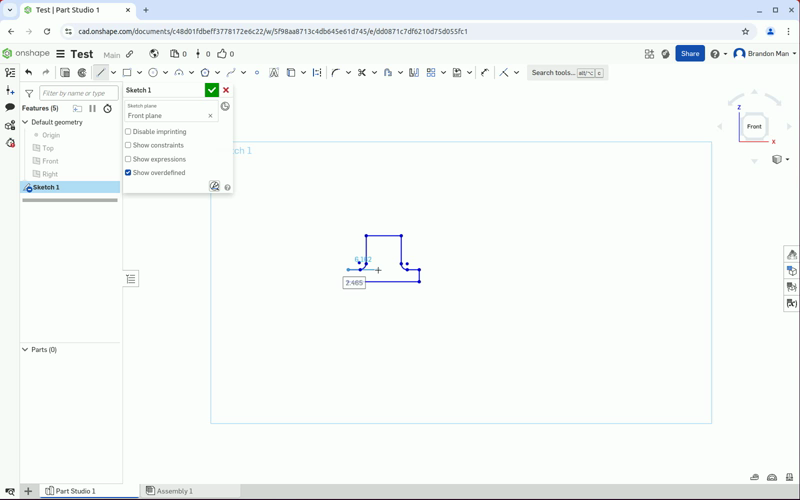
mouse_move(348, 281)
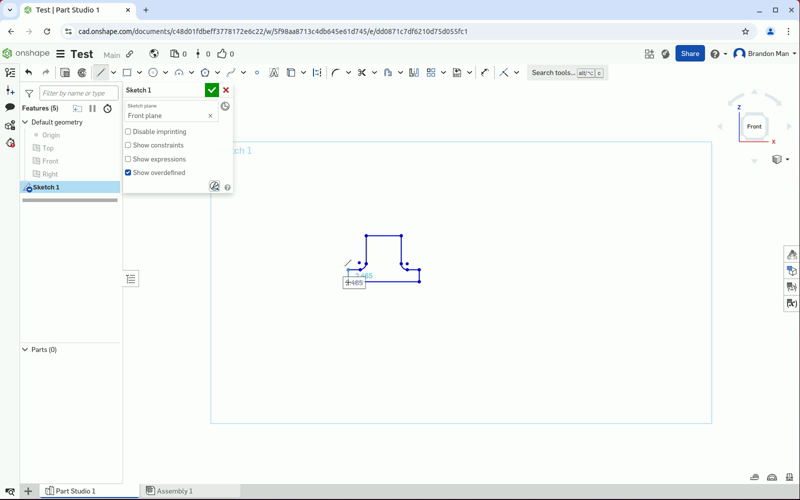
key_up(shift)
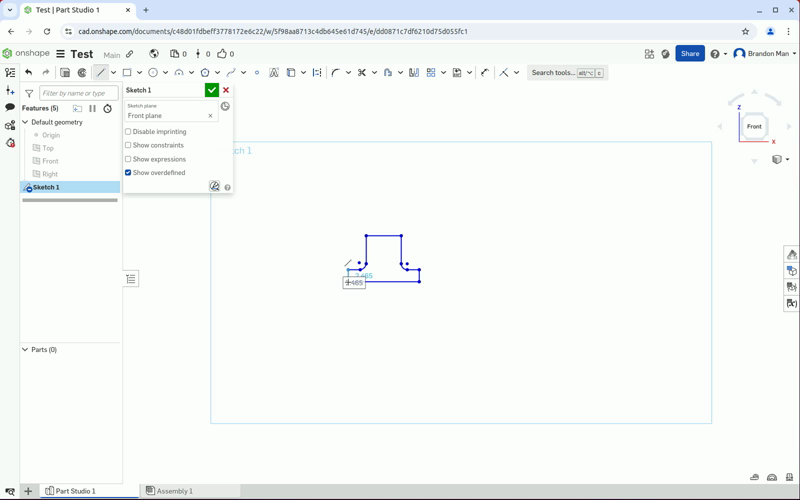
click(348, 281)
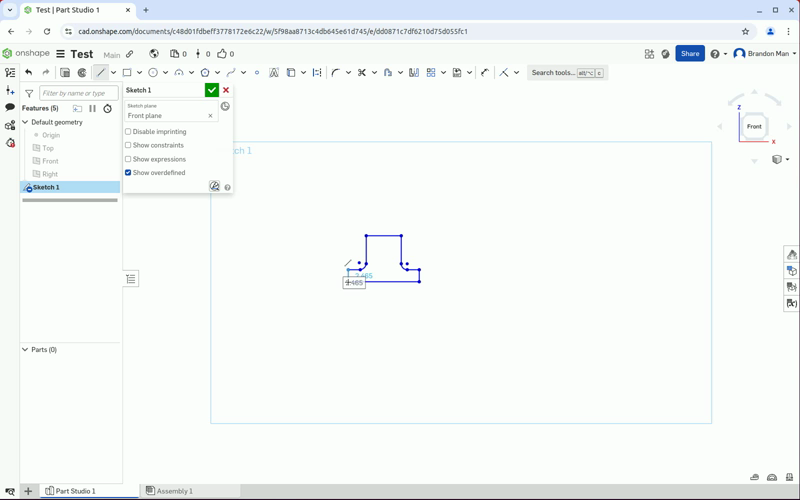
key(esc)
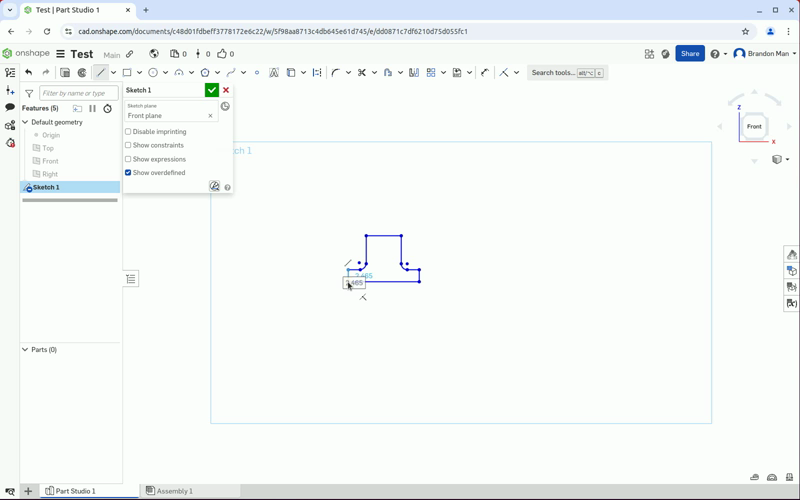
key(c)
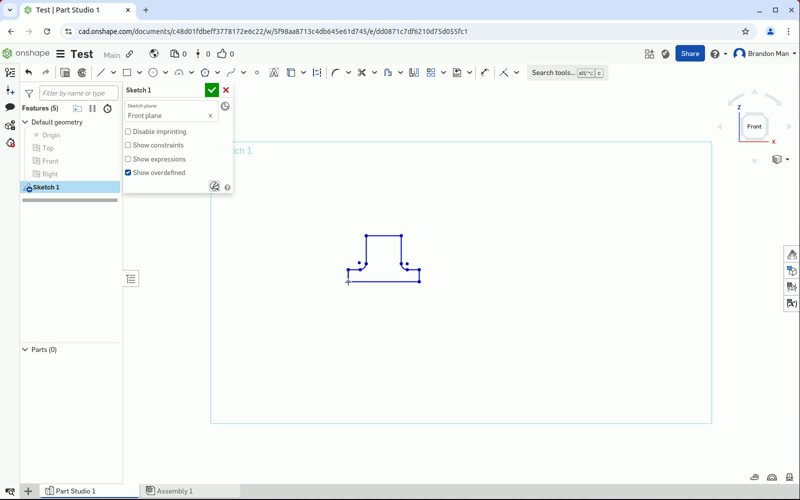
key_down(shift)
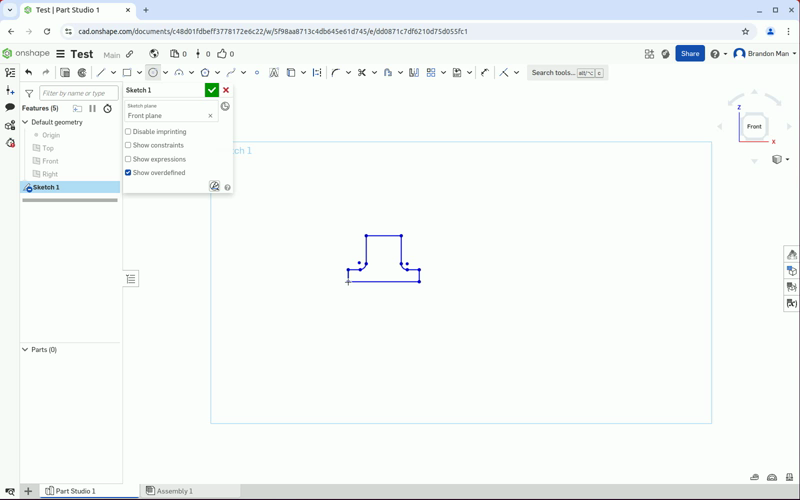
mouse_move(383, 252)
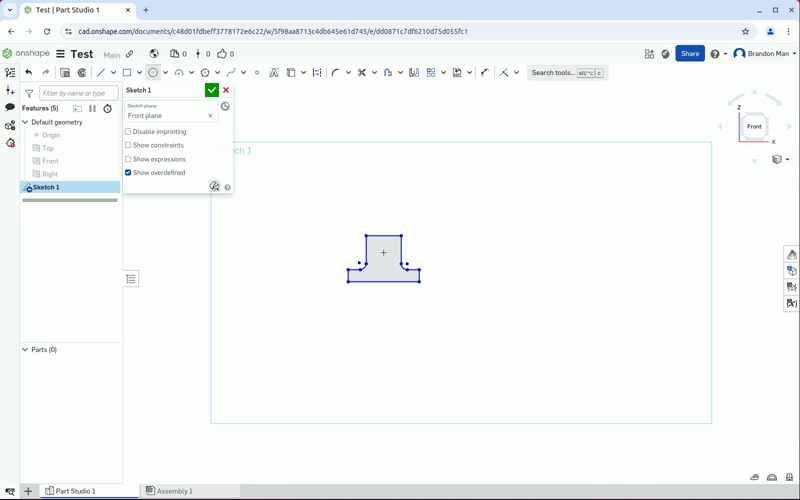
click(383, 252)
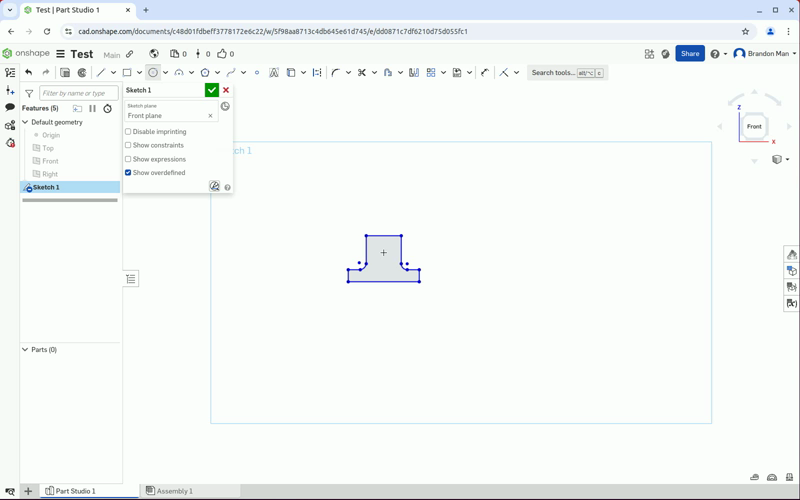
key_up(shift)
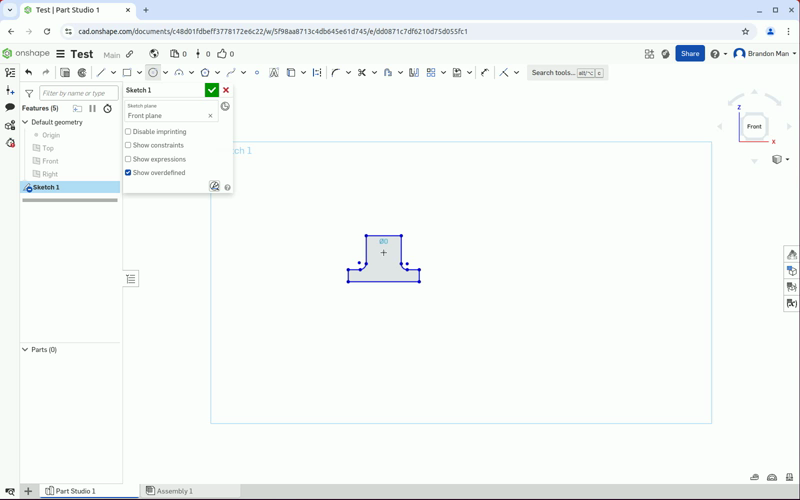
mouse_move(395, 252)
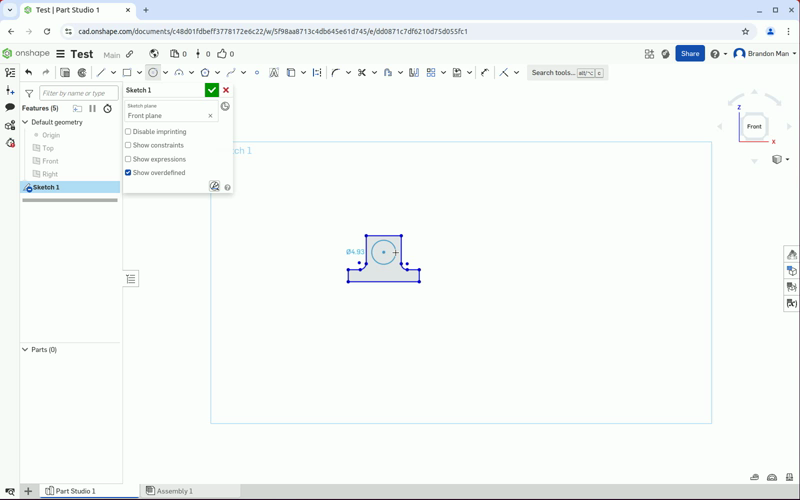
click(395, 252)
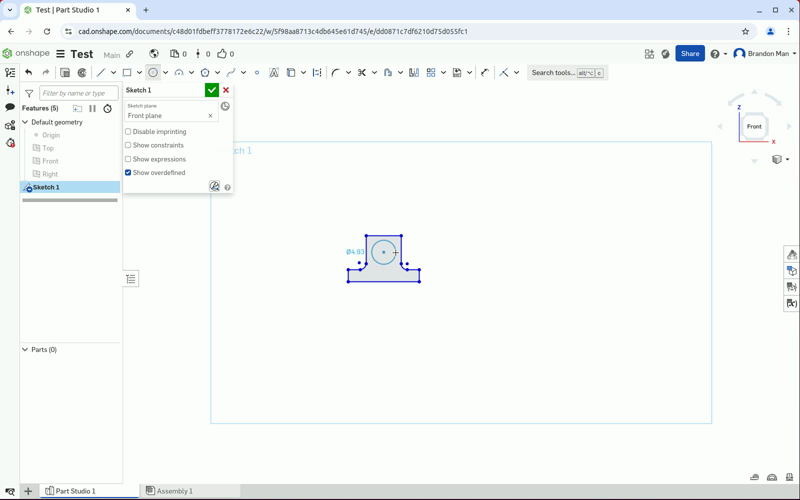
key(esc)
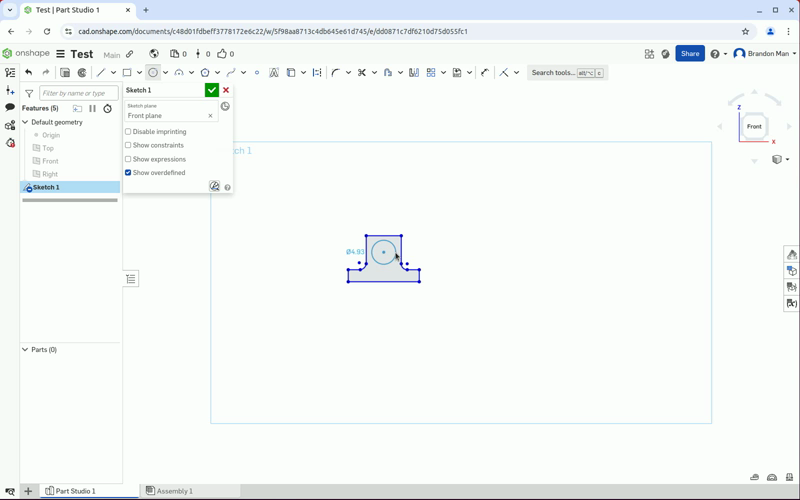
mouse_move(399, 275)
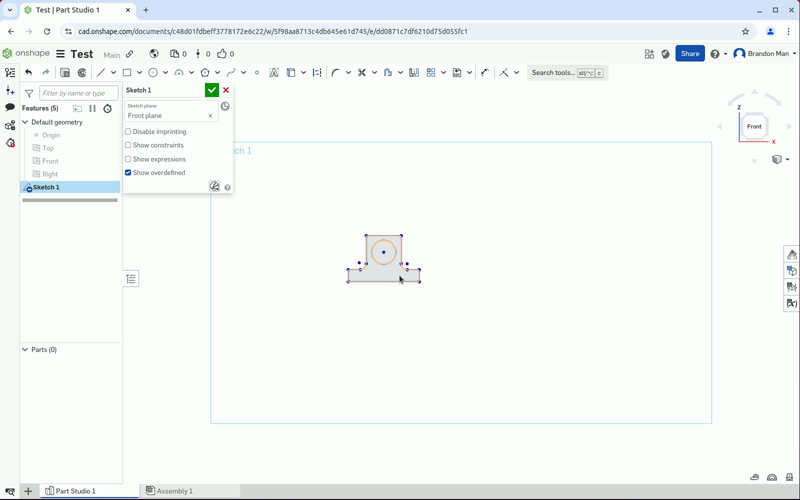
scroll(6)
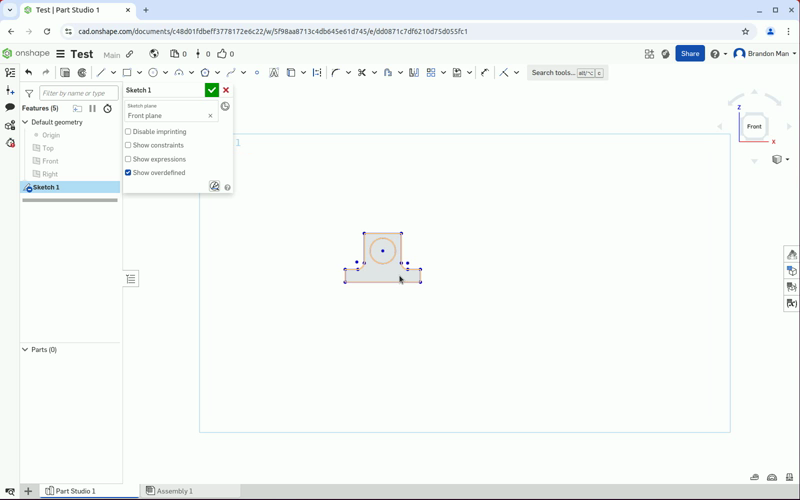
scroll(6)
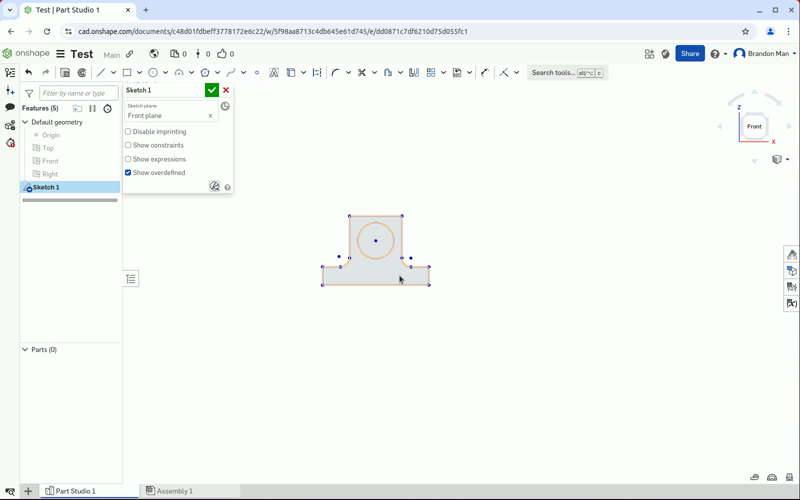
scroll(6)
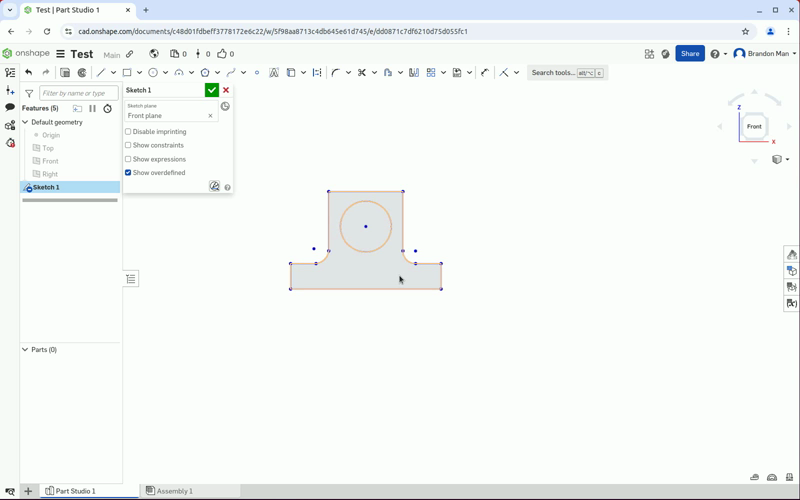
scroll(6)
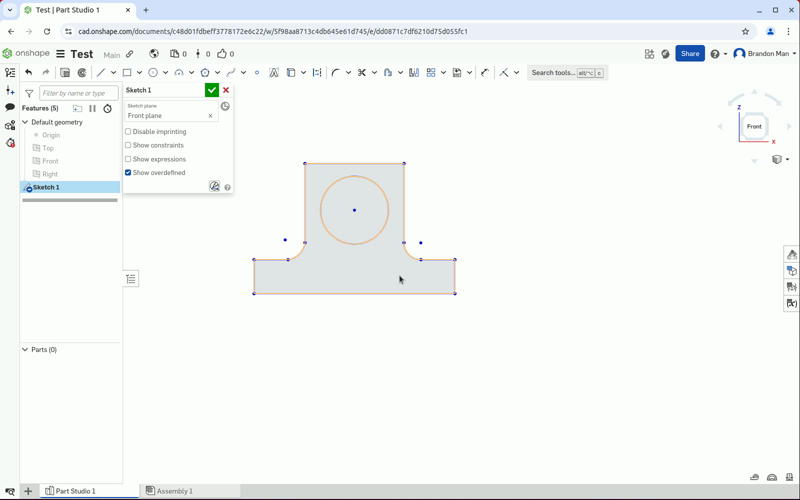
scroll(6)
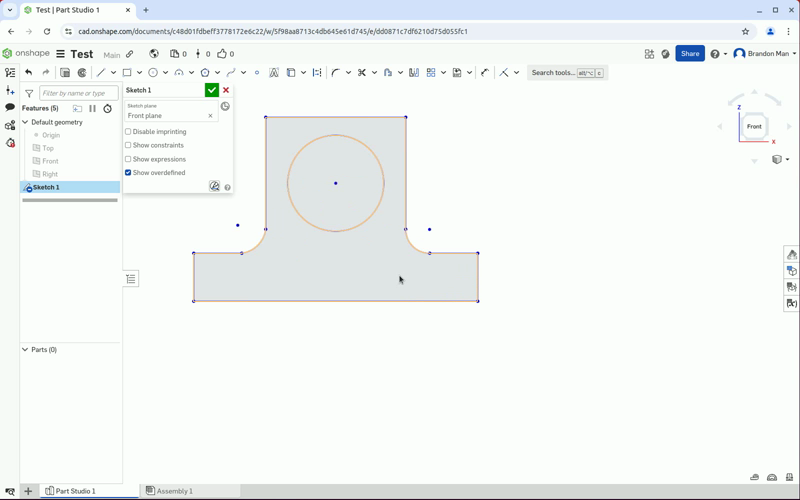
scroll(6)
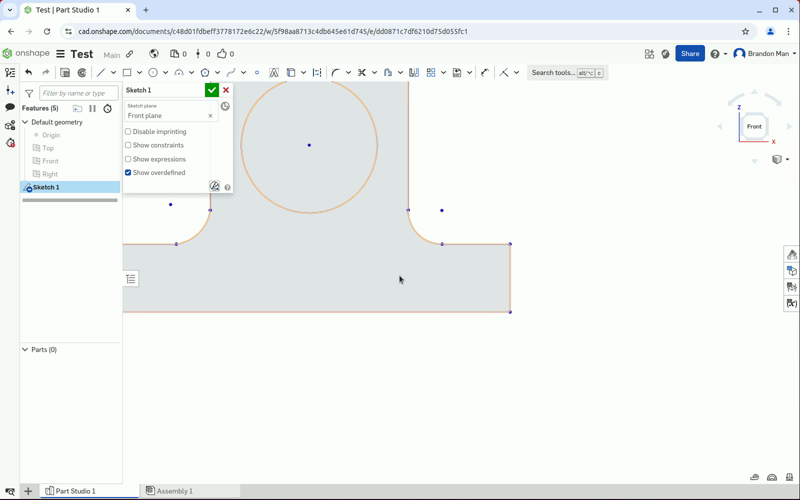
scroll(6)
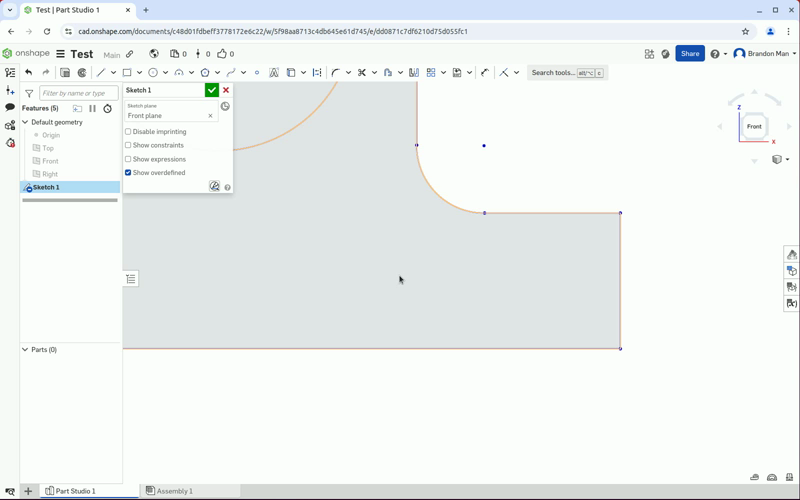
click(399, 275)
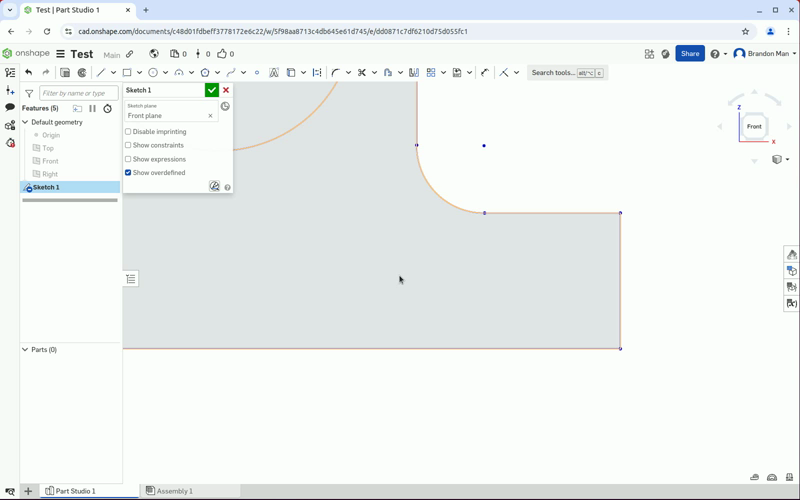
scroll(-6)
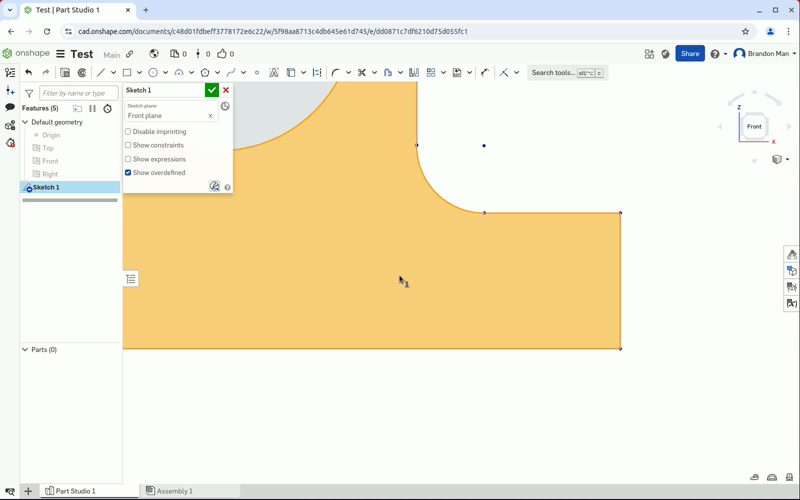
scroll(-6)
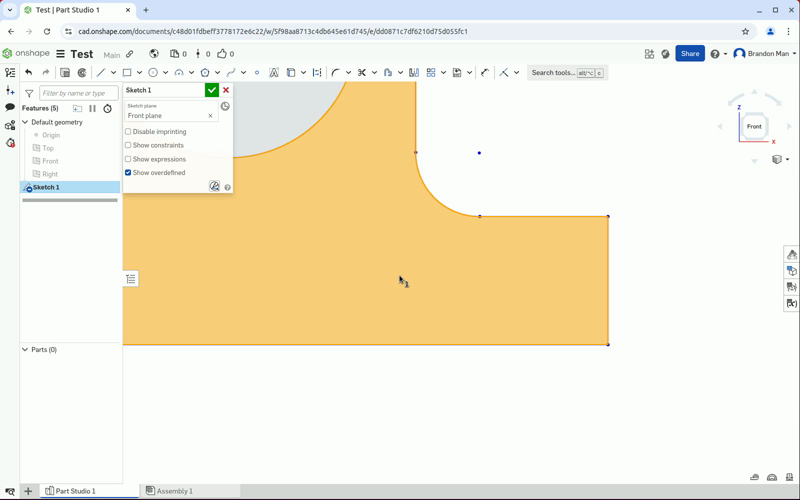
scroll(-6)
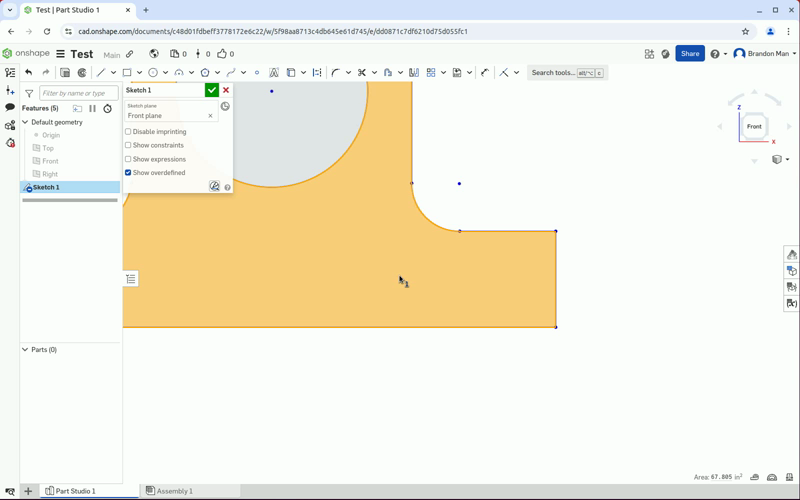
scroll(-6)
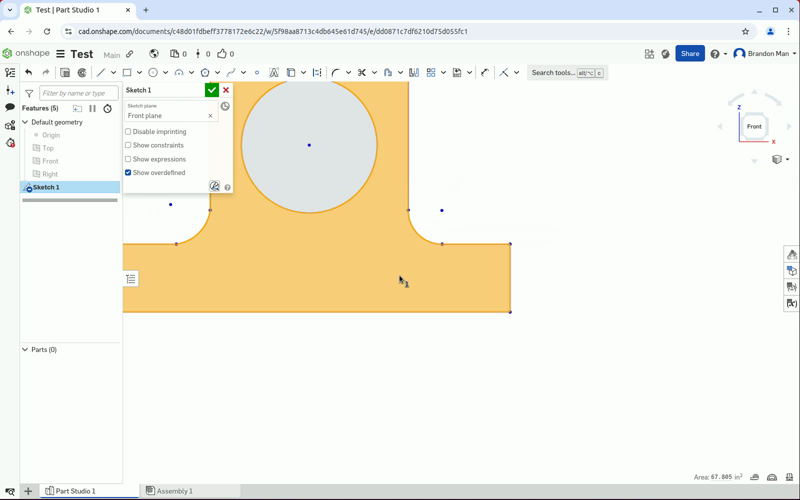
scroll(-6)
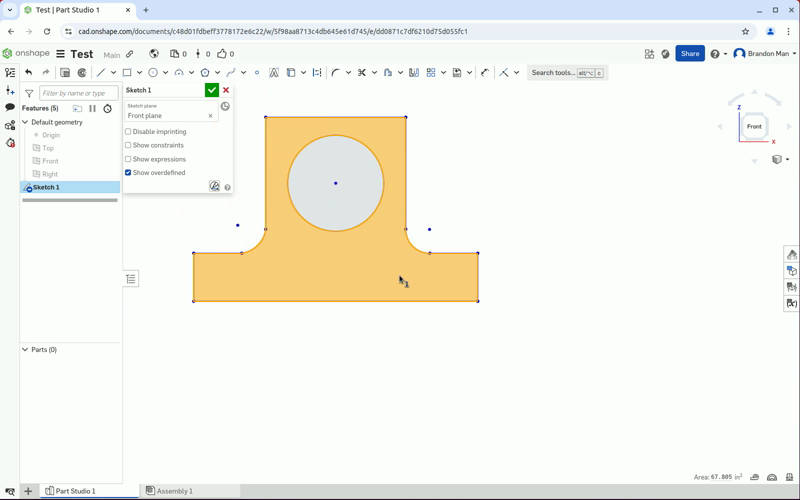
scroll(-6)
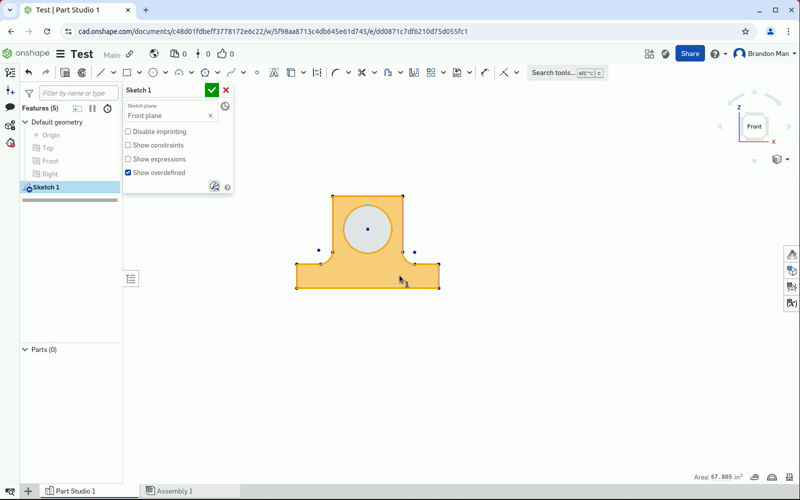
scroll(-6)
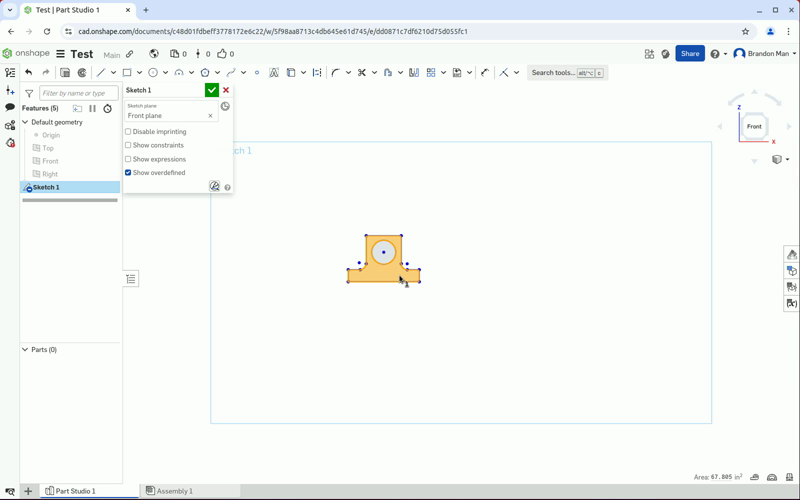
mouse_move(73, 352)
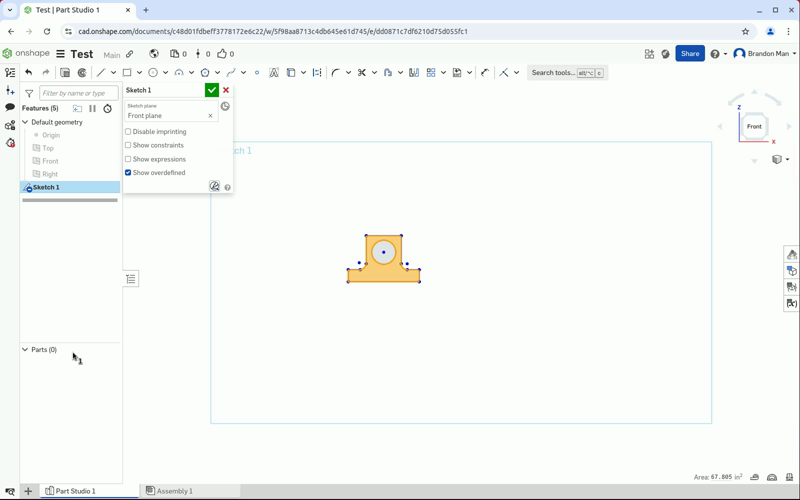
key(shift+y)
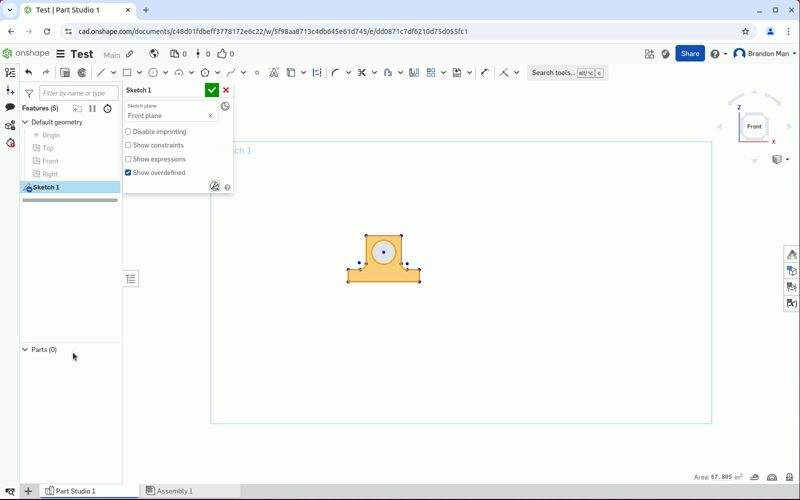
key(shift+e)
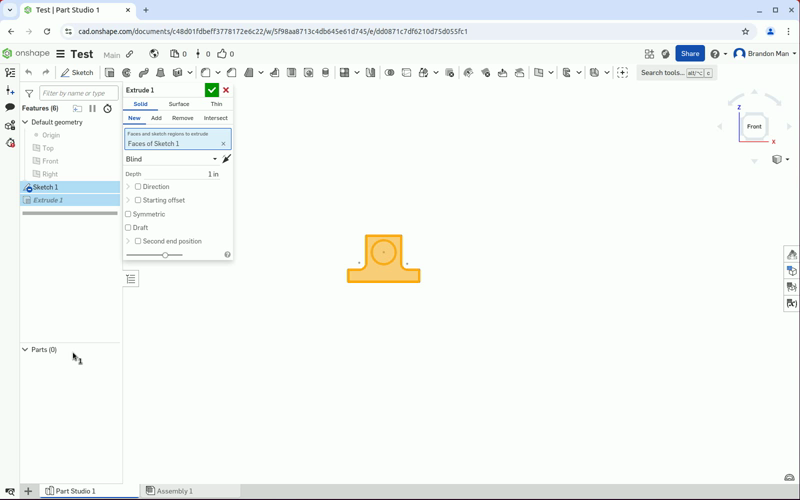
mouse_move(143, 106)
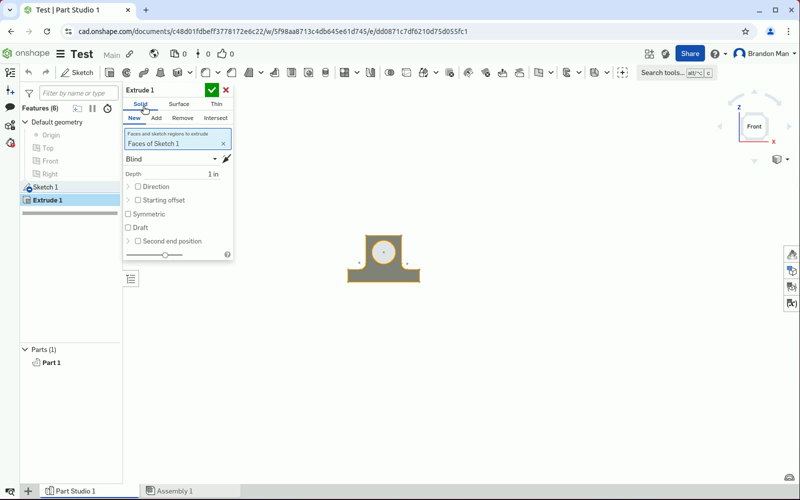
click(143, 106)
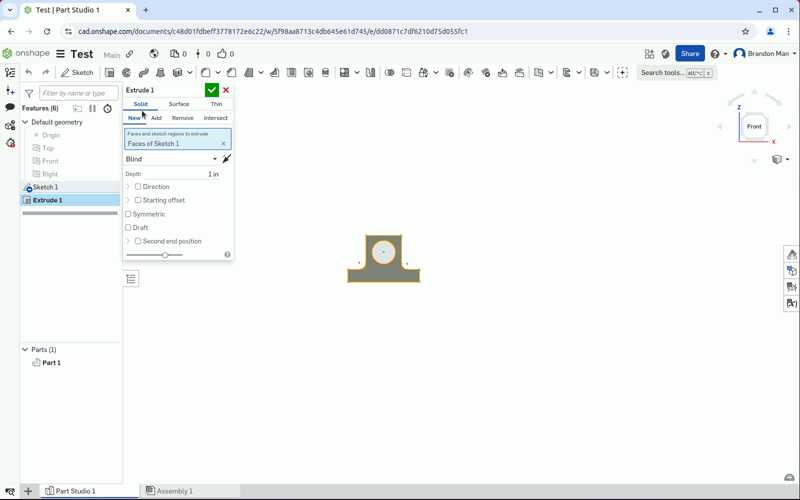
mouse_move(137, 120)
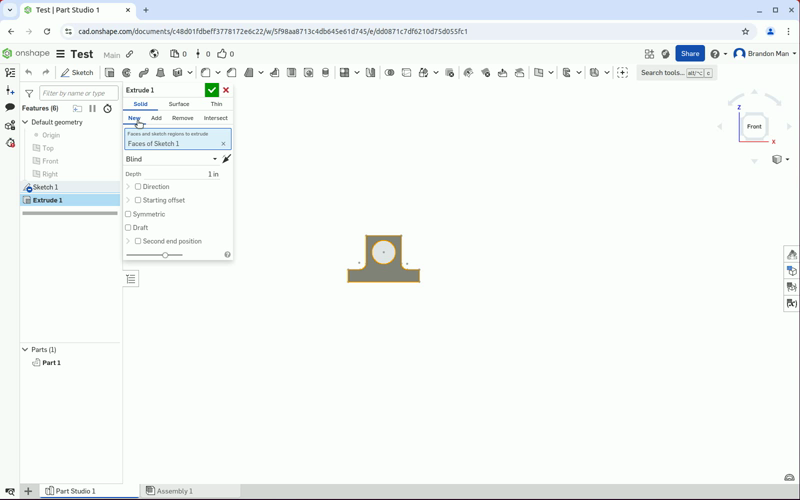
click(137, 120)
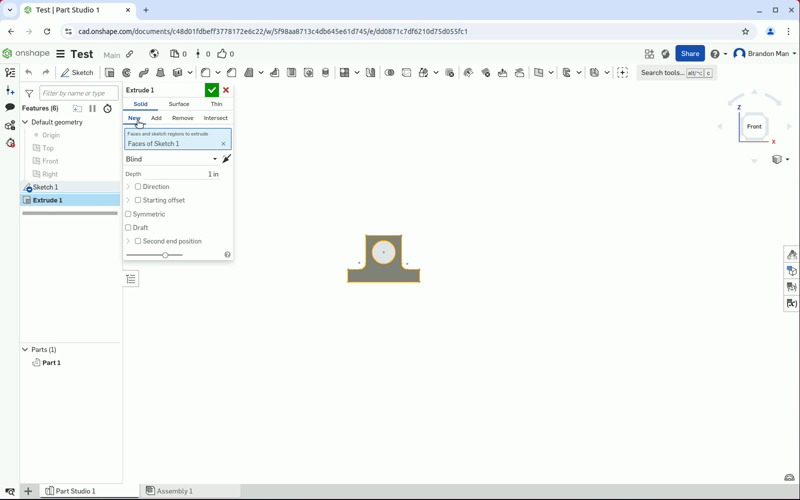
key(tab, 4)
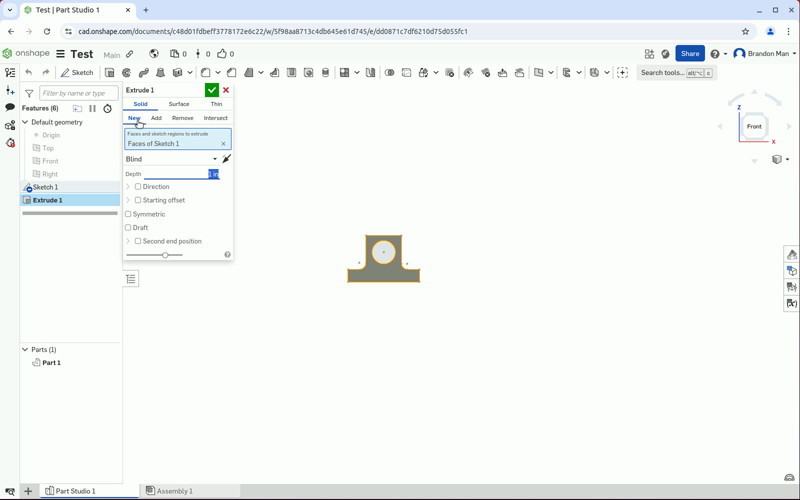
text(7.221)
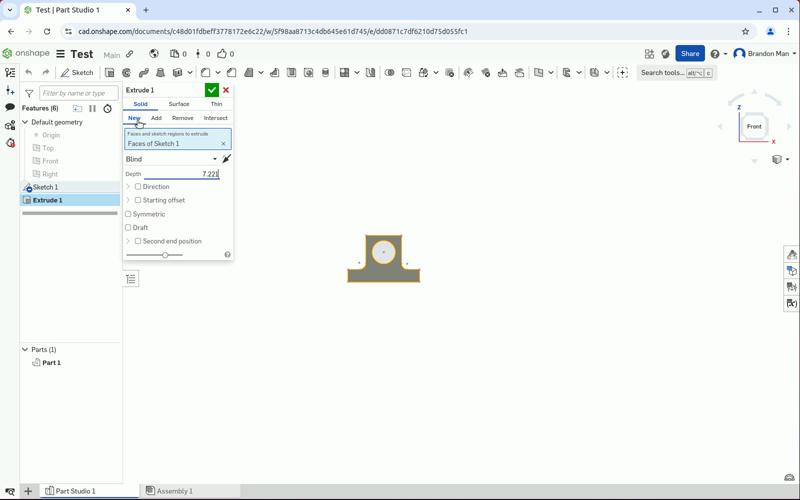
key(enter)
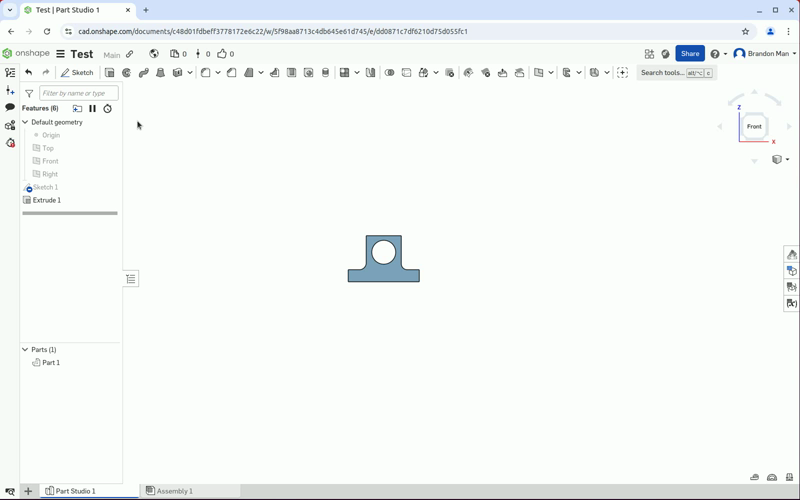
key(shift+h)
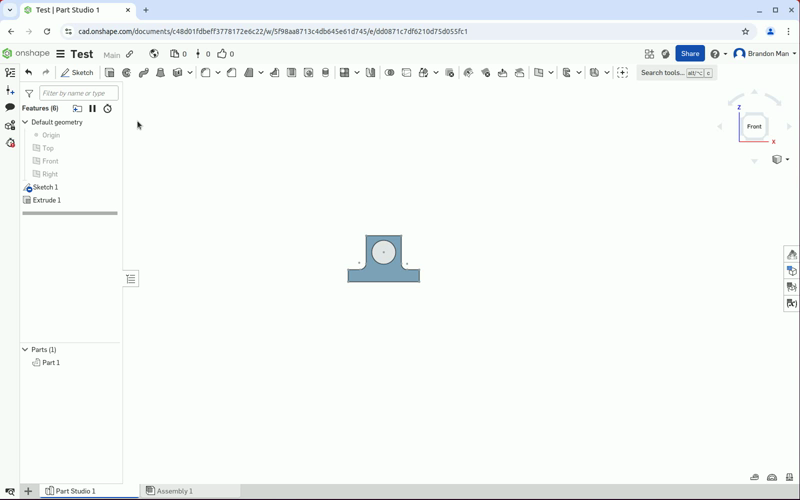
key(shift+h)
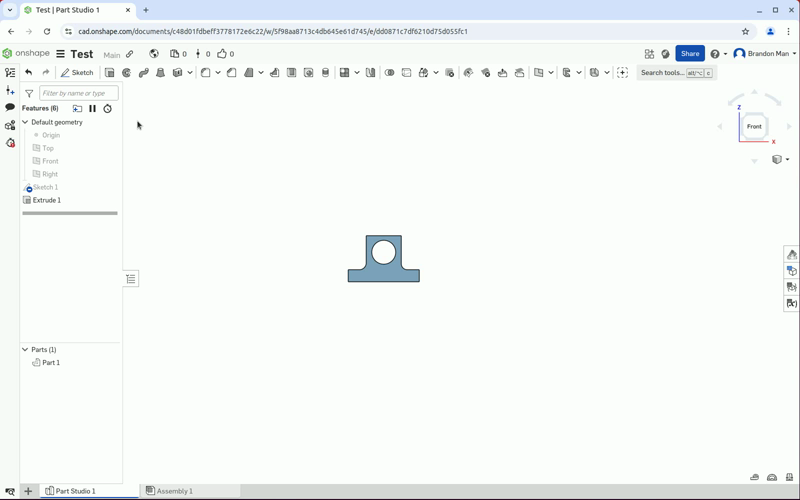
mouse_move(73, 189)
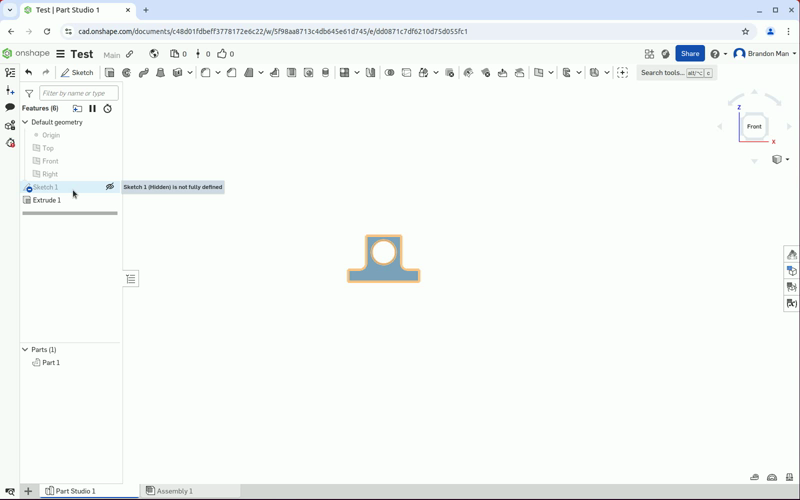
click(73, 189)
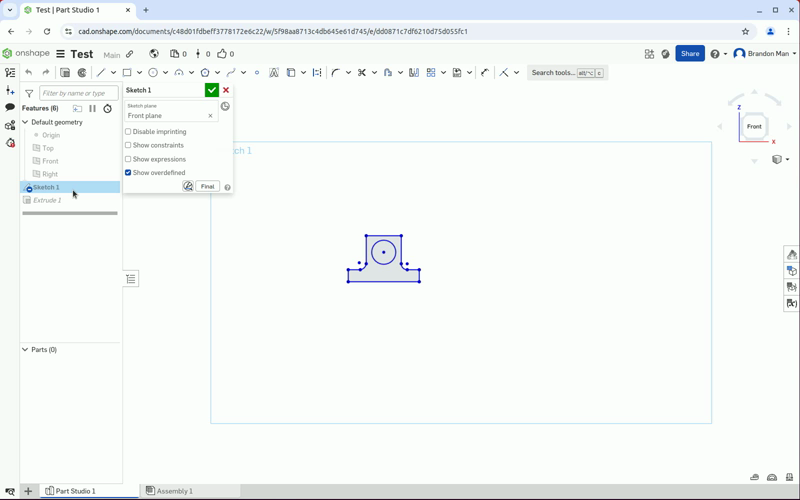
mouse_move(229, 92)
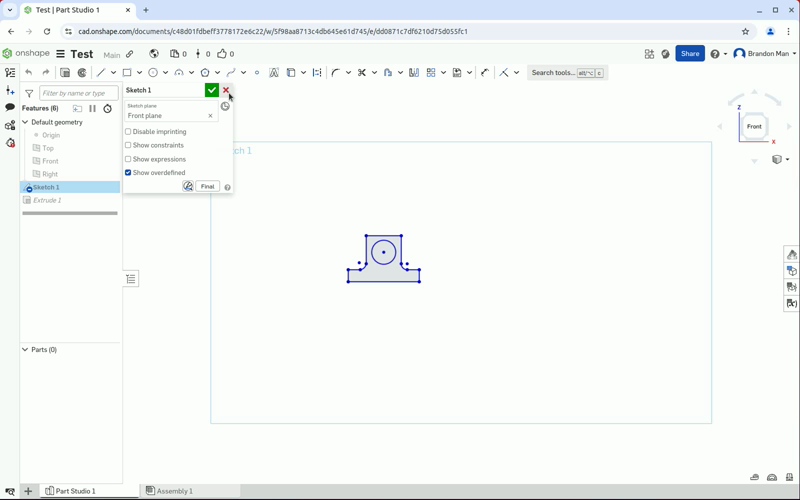
click(229, 92)
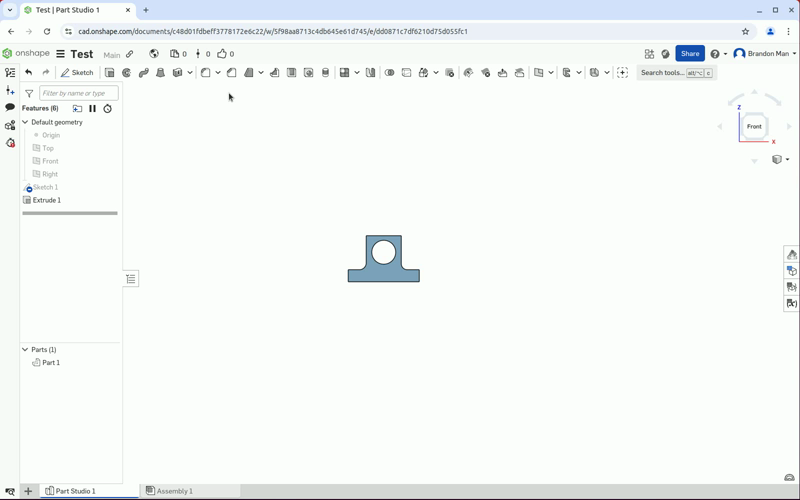
mouse_move(73, 352)
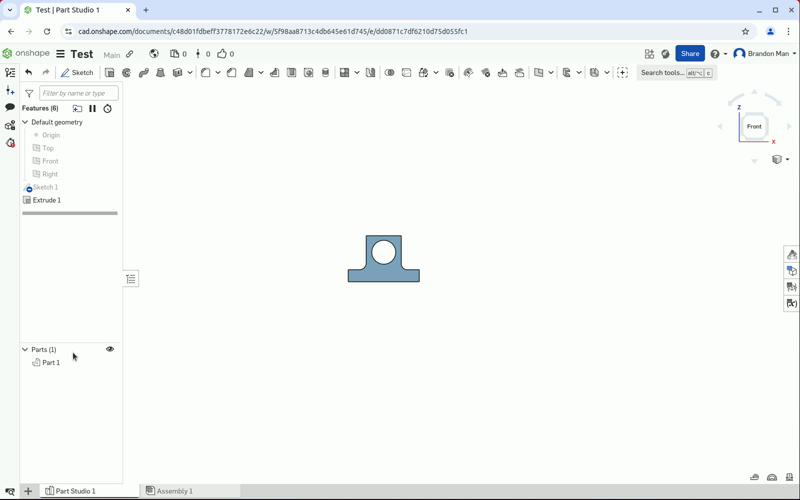
key(y)
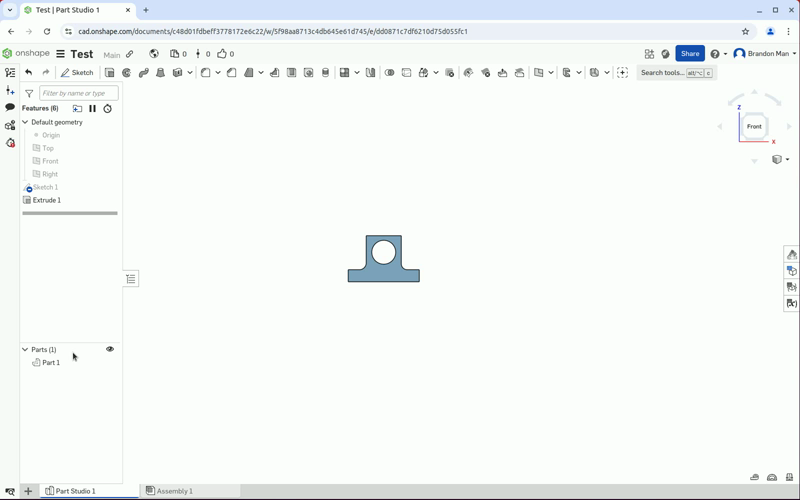
key(shift+p)
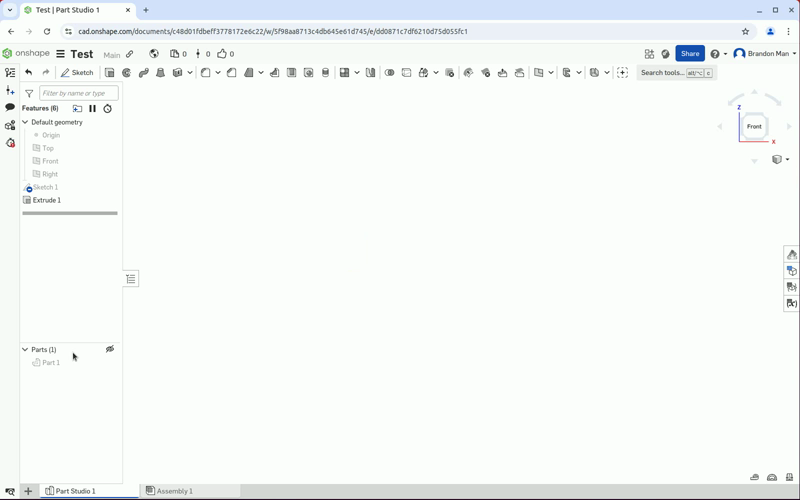
key(space)
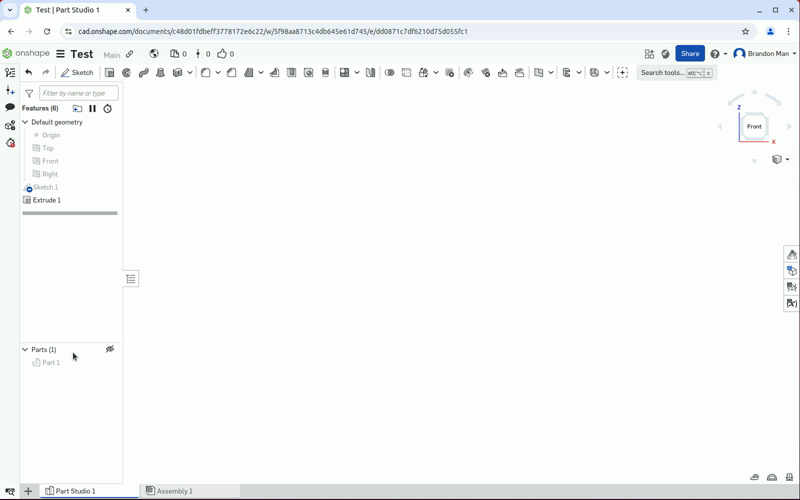
key_down(shift)
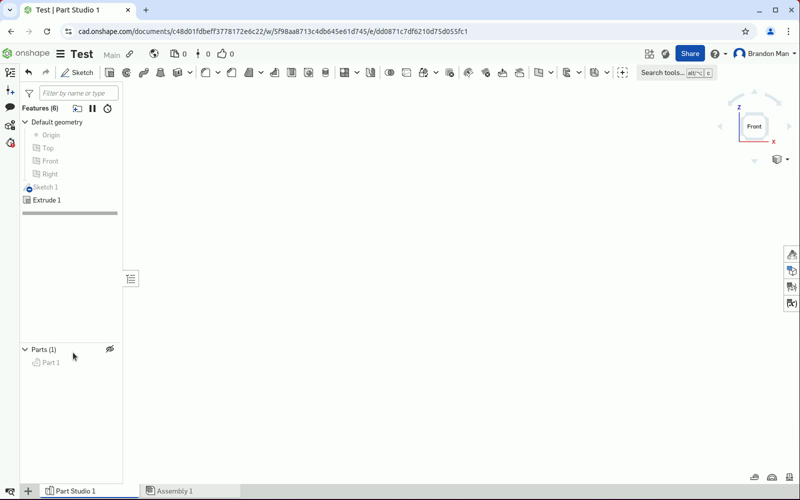
key(down)
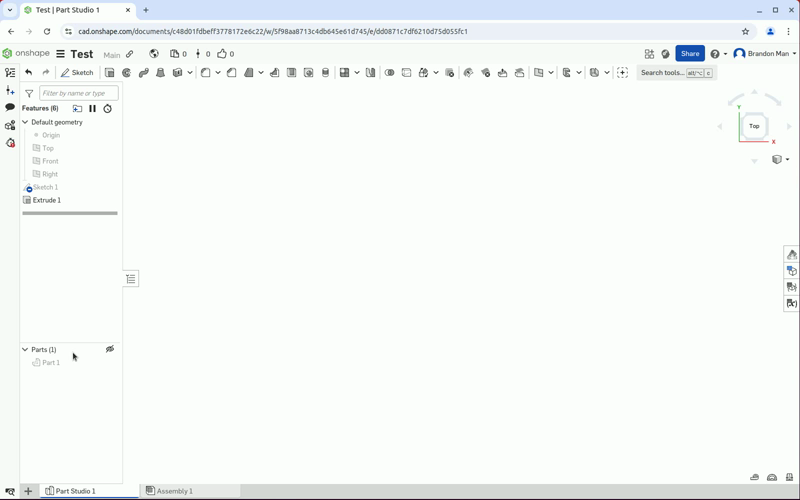
key_up(shift)
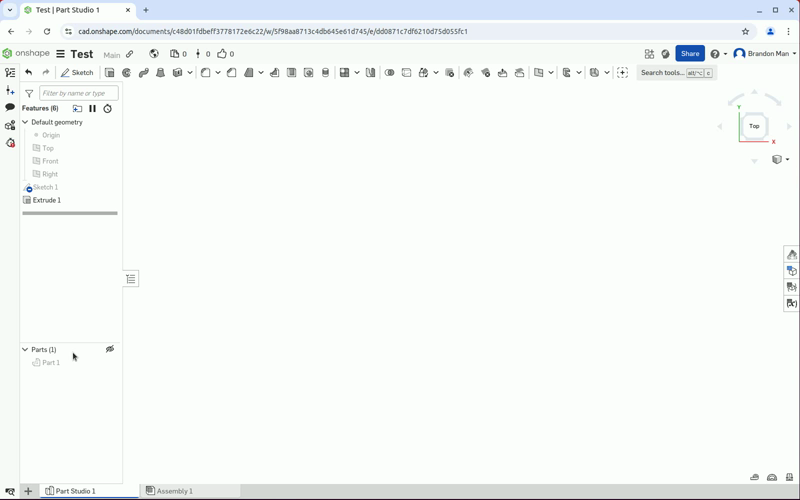
mouse_move(73, 352)
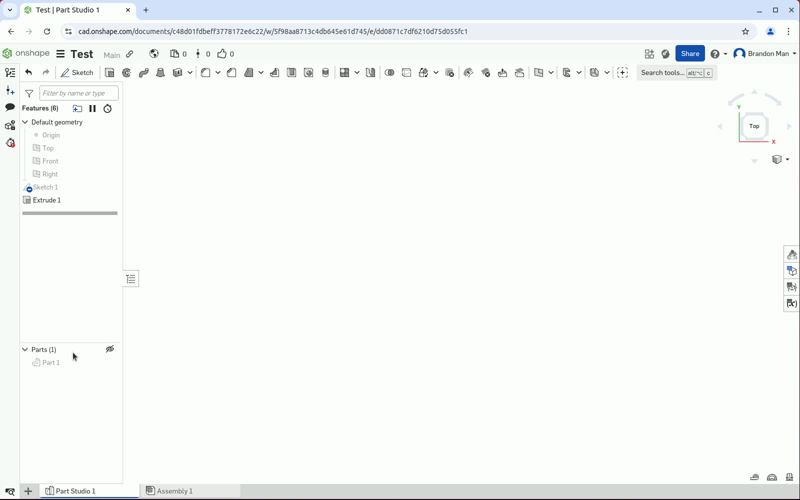
key(shift+y)
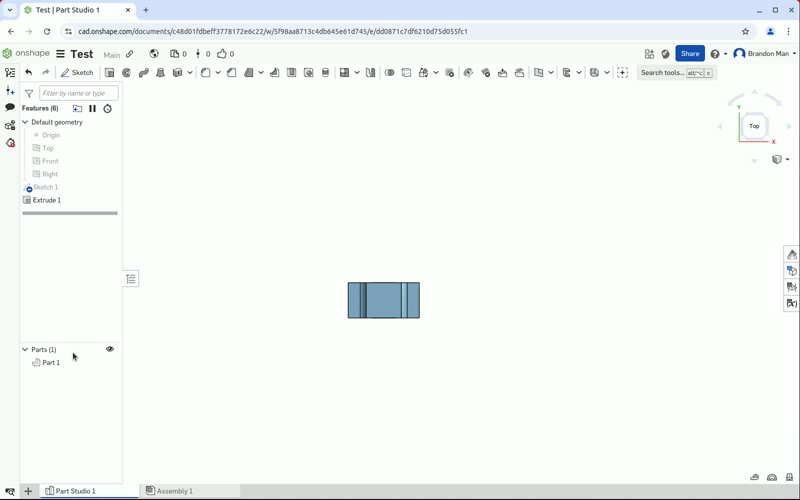
mouse_move(541, 75)
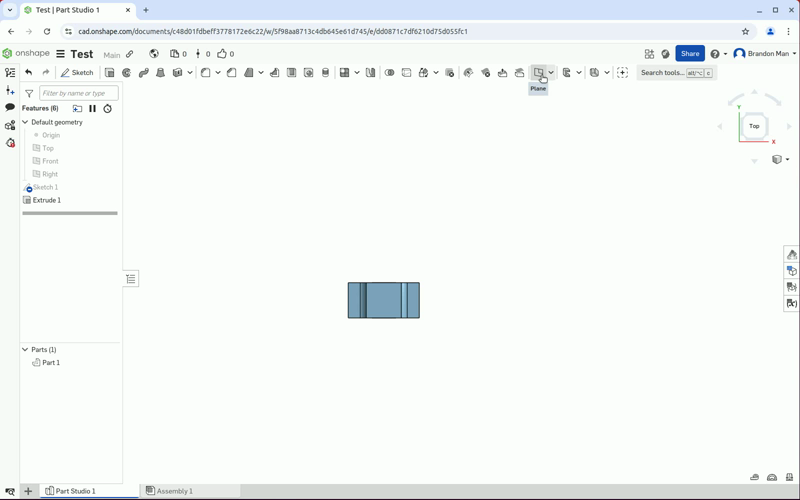
click(541, 75)
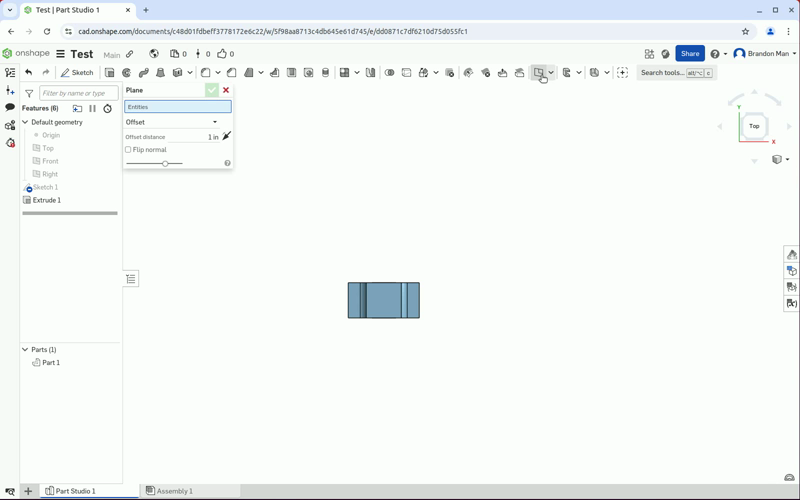
mouse_move(73, 150)
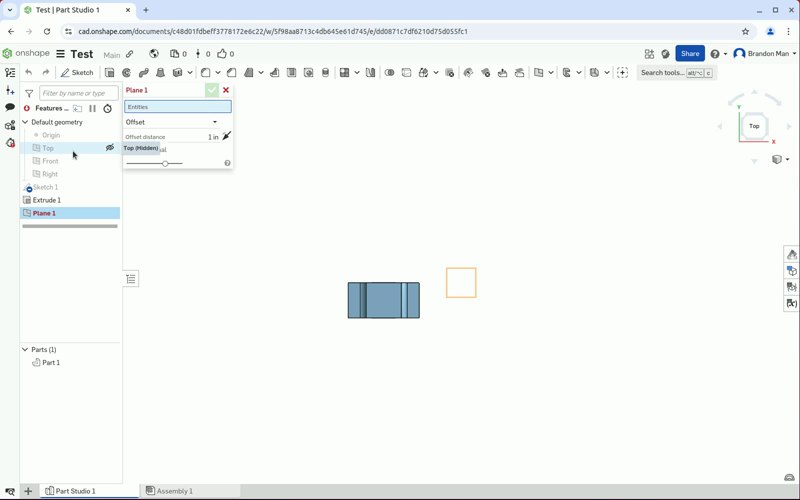
click(73, 150)
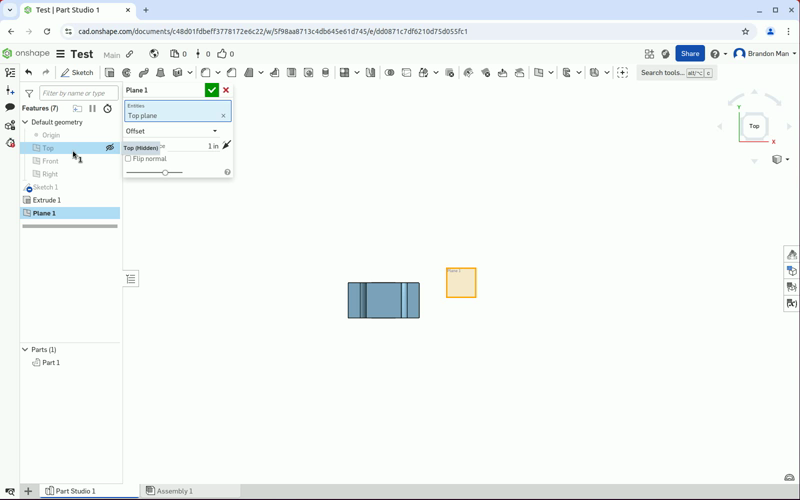
key(tab, 2)
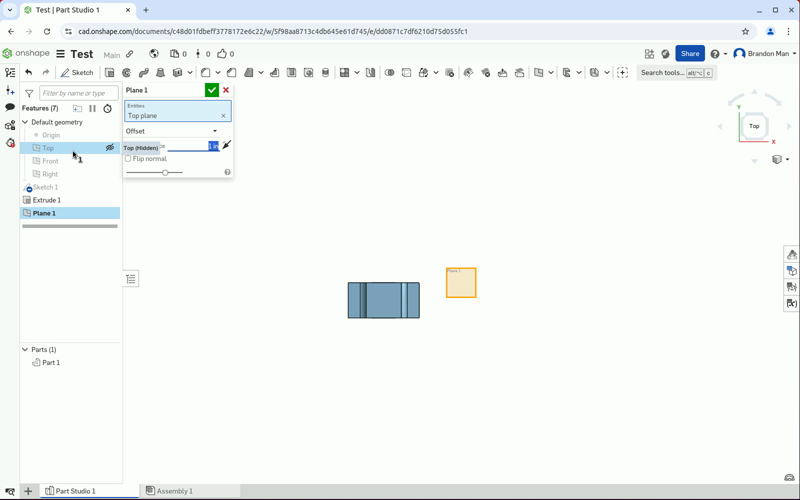
text(2.65)
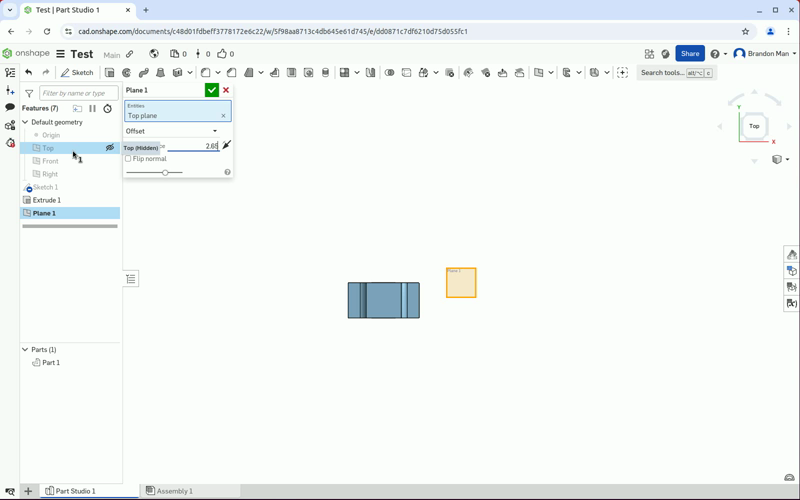
key(enter, 2)
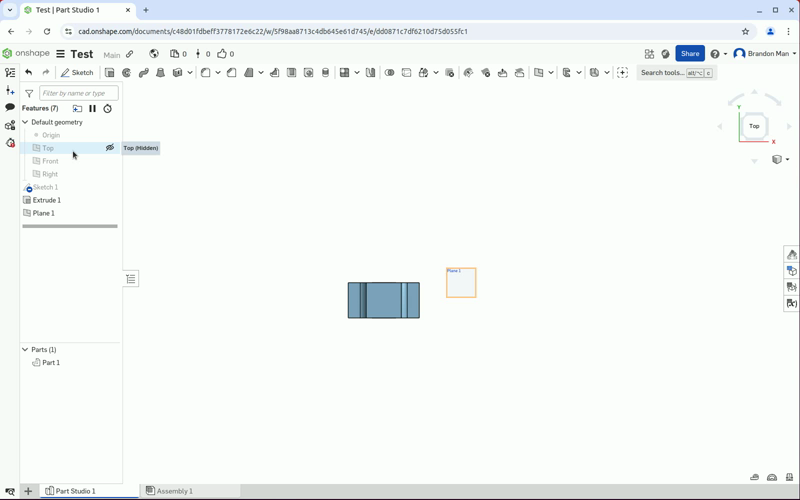
key(shift+s)
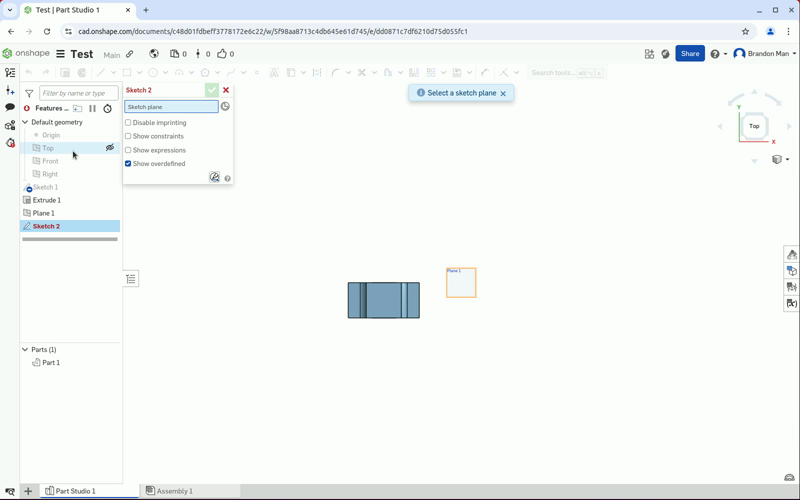
mouse_move(73, 215)
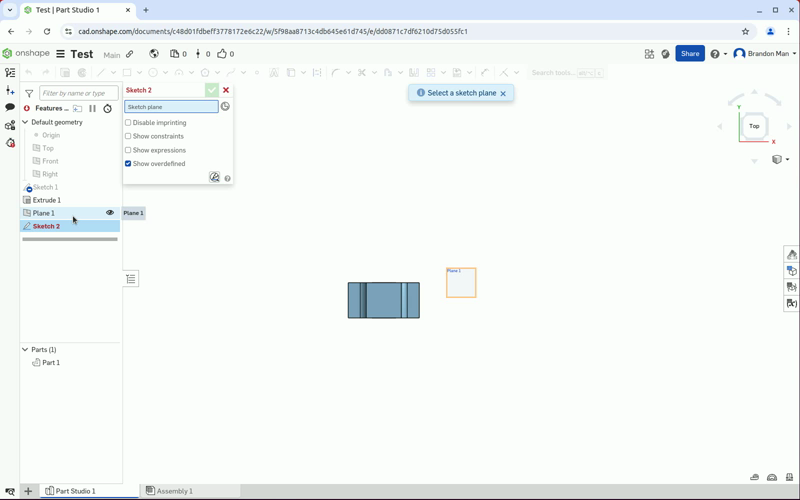
click(73, 215)
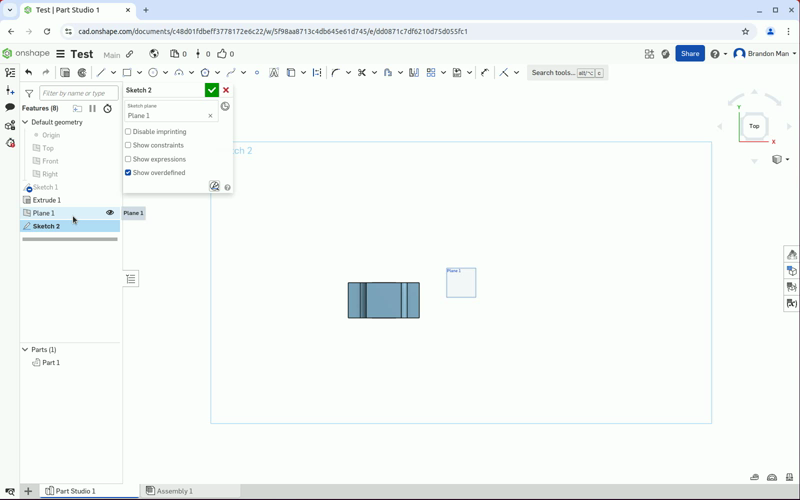
mouse_move(73, 352)
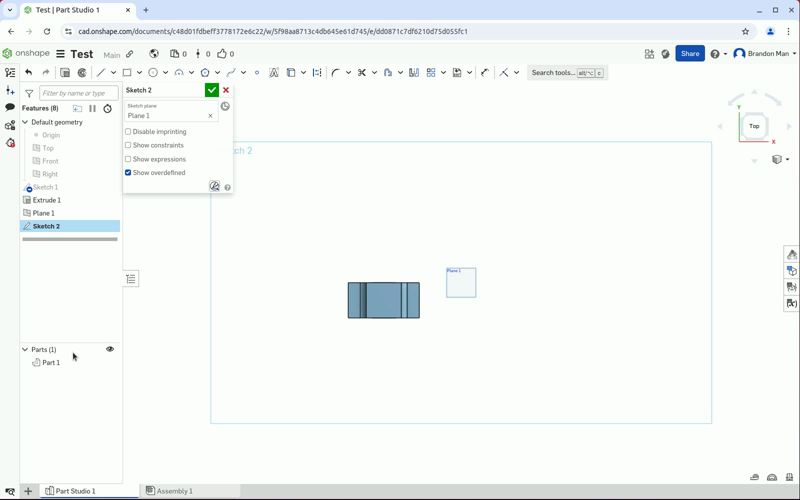
key(y)
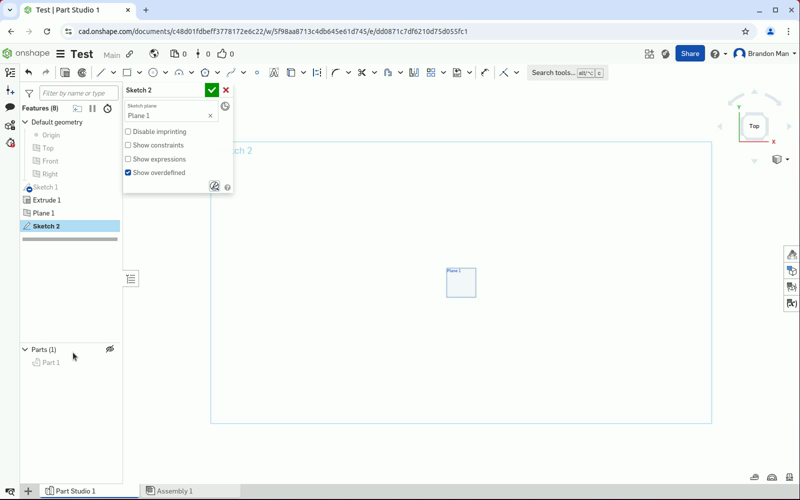
key(c)
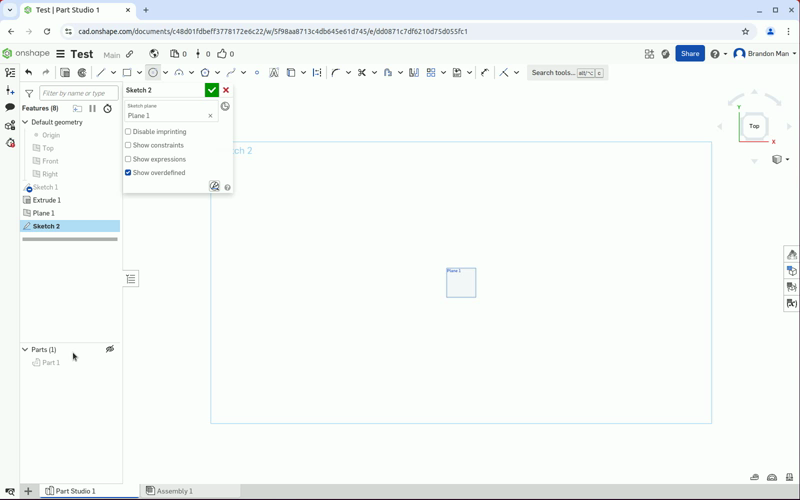
key_down(shift)
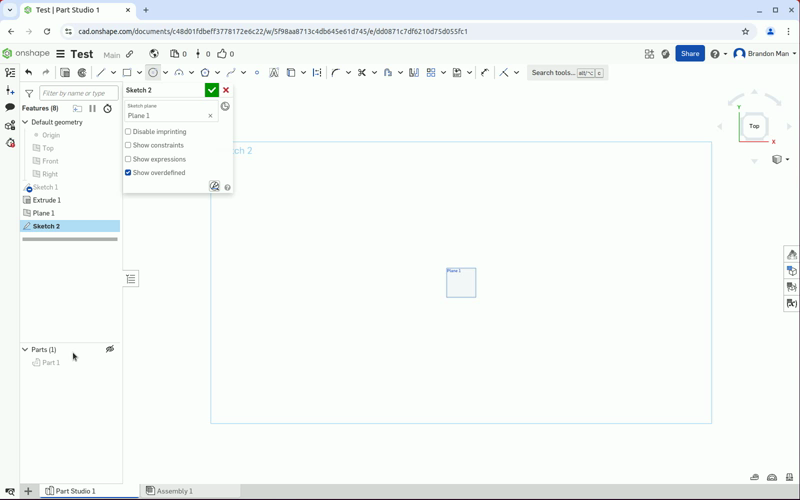
mouse_move(354, 300)
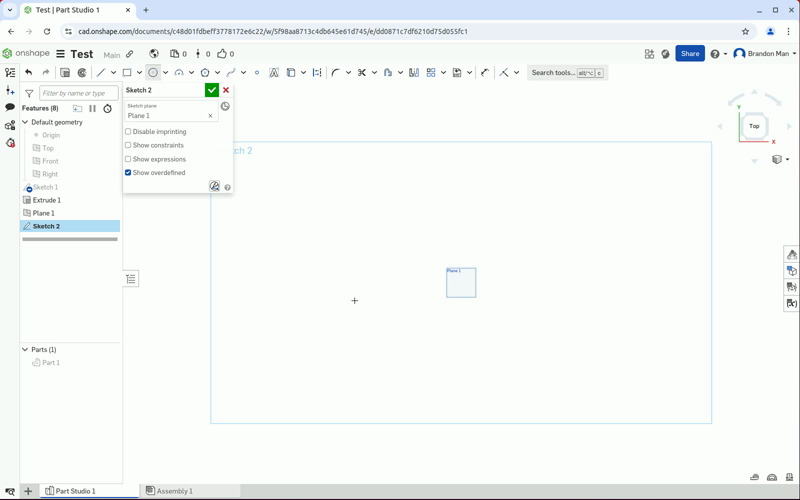
click(354, 300)
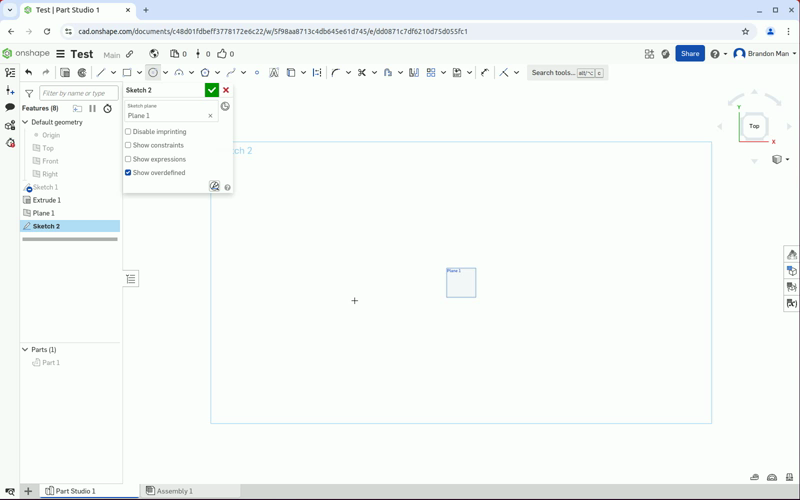
key_up(shift)
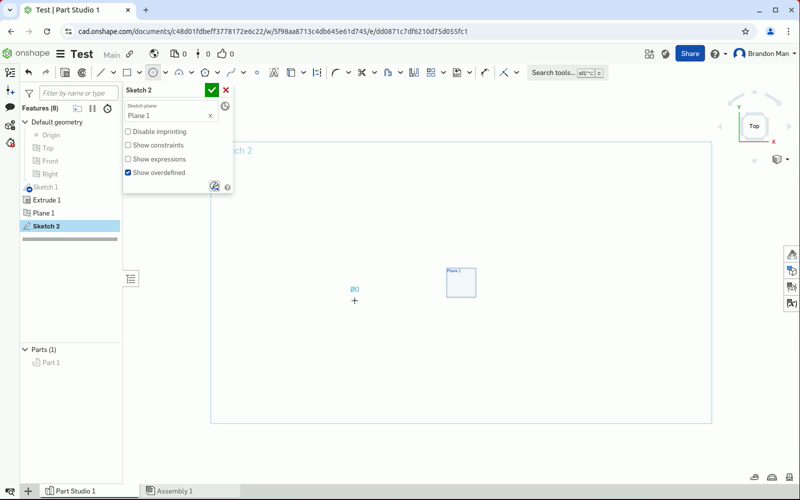
mouse_move(360, 300)
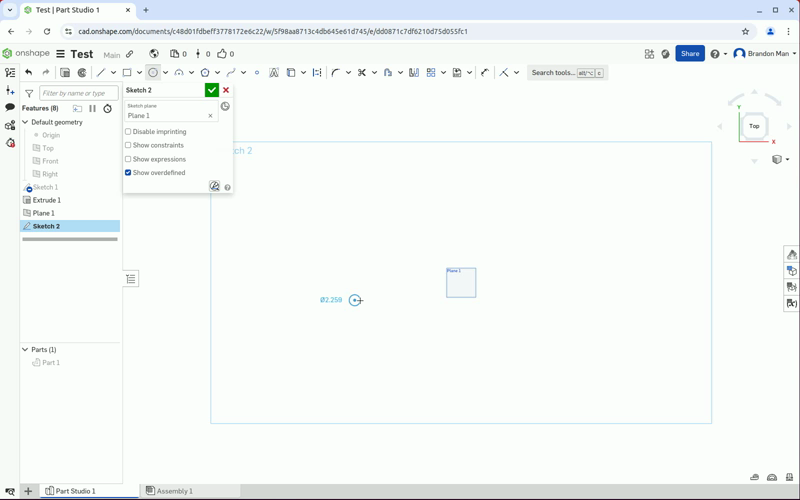
click(360, 300)
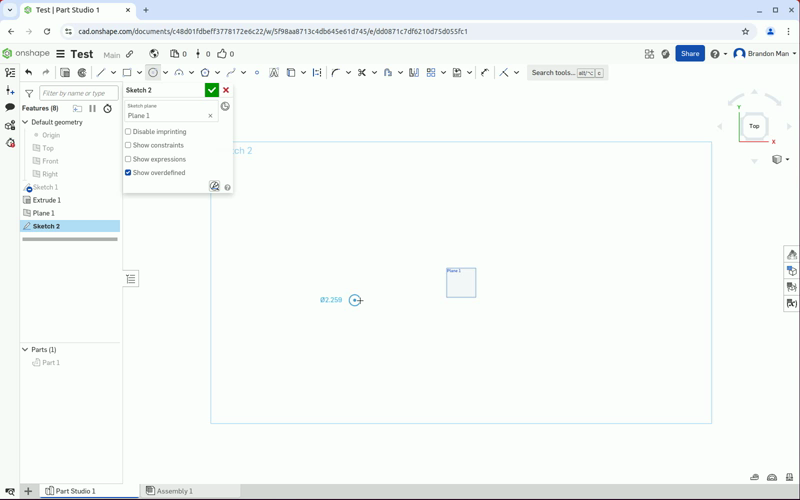
key(esc)
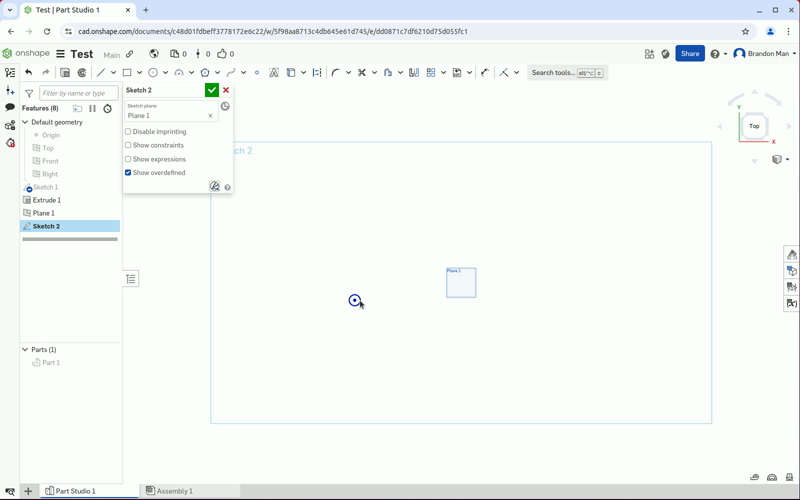
mouse_move(352, 301)
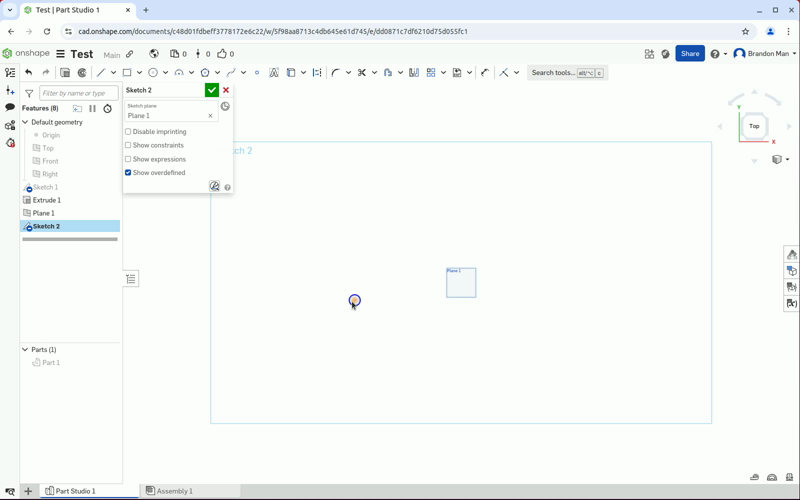
scroll(6)
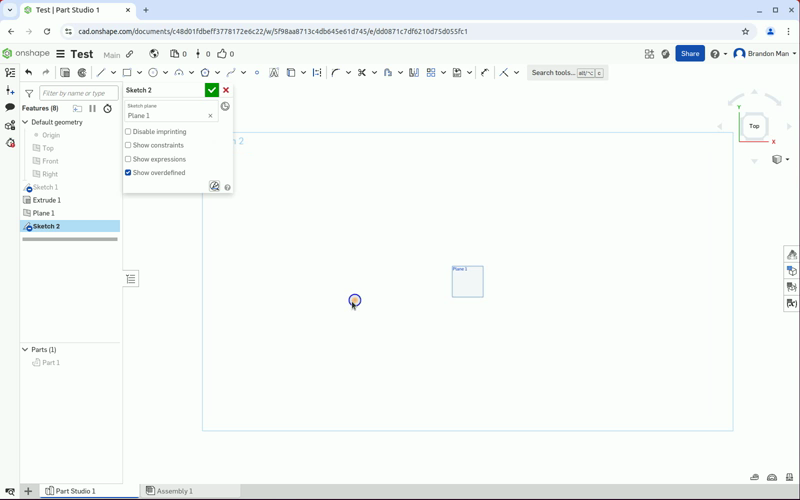
scroll(6)
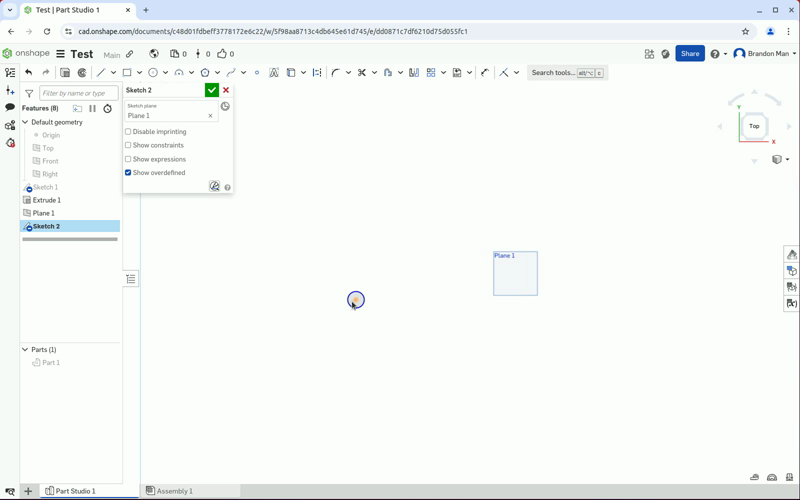
scroll(6)
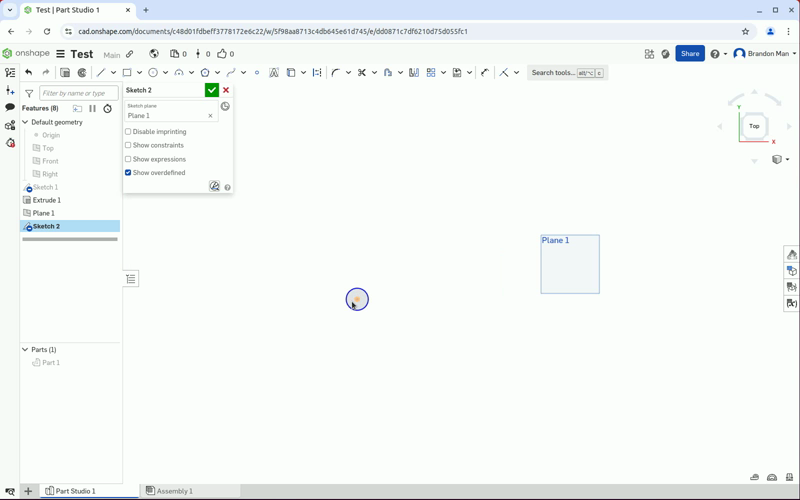
scroll(6)
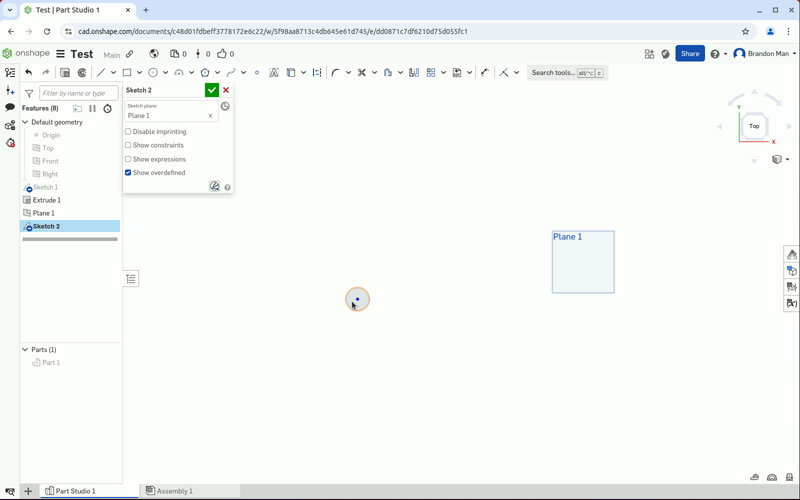
scroll(6)
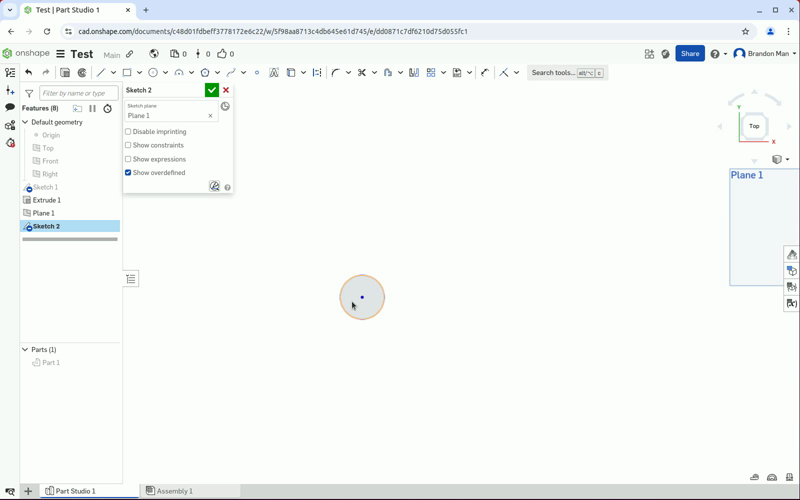
scroll(6)
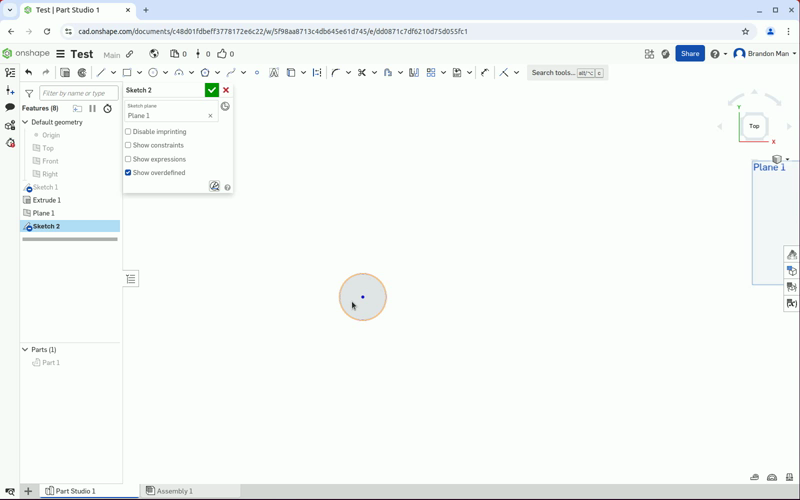
scroll(6)
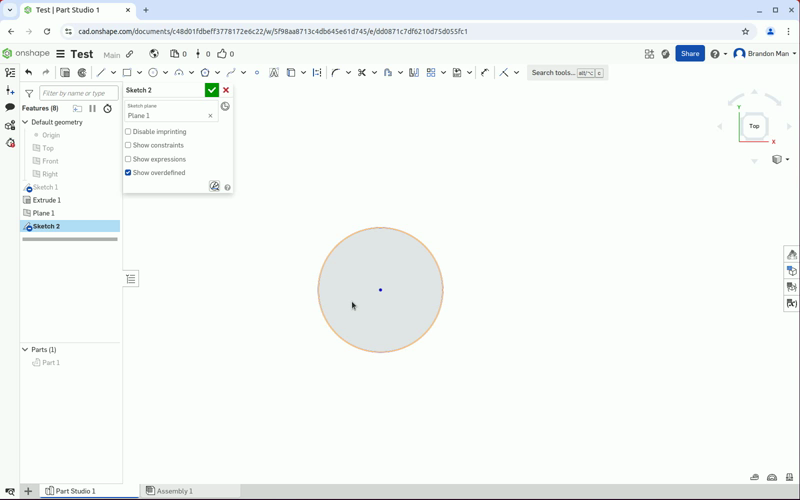
click(352, 301)
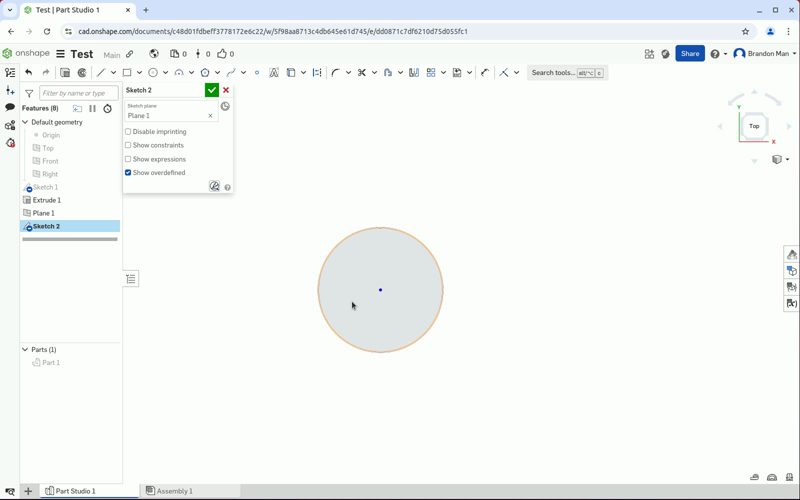
scroll(-6)
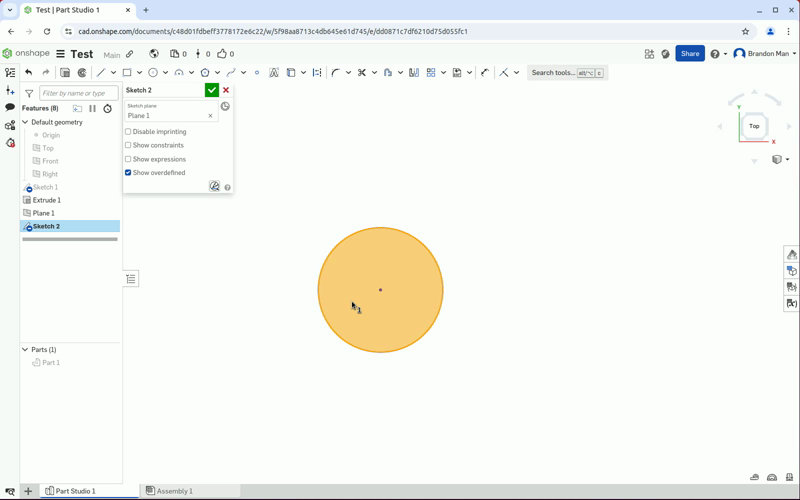
scroll(-6)
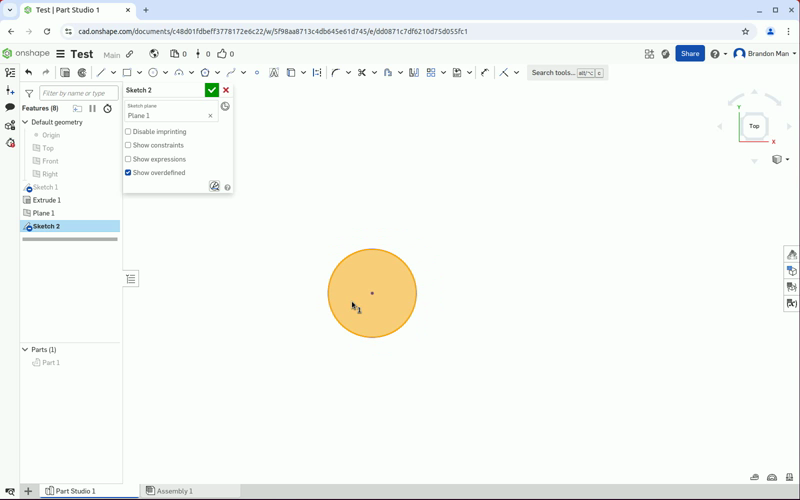
scroll(-6)
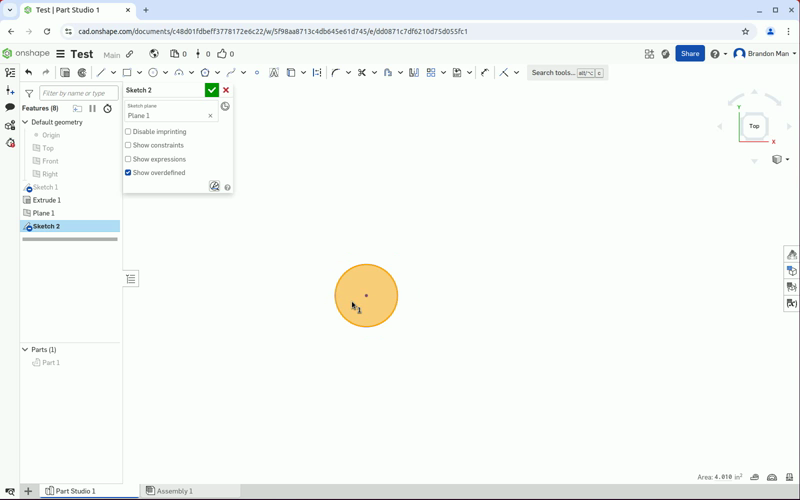
scroll(-6)
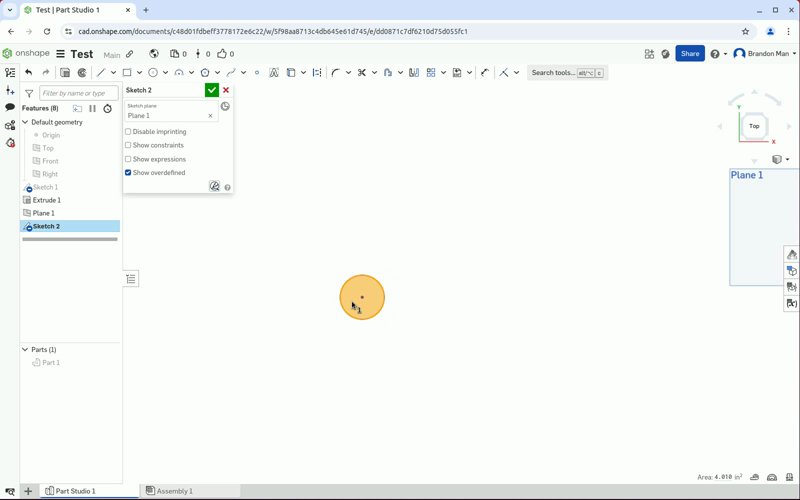
scroll(-6)
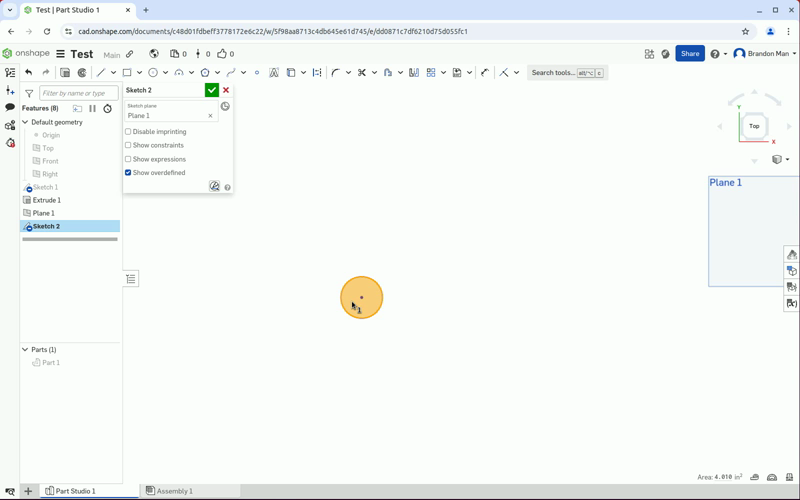
scroll(-6)
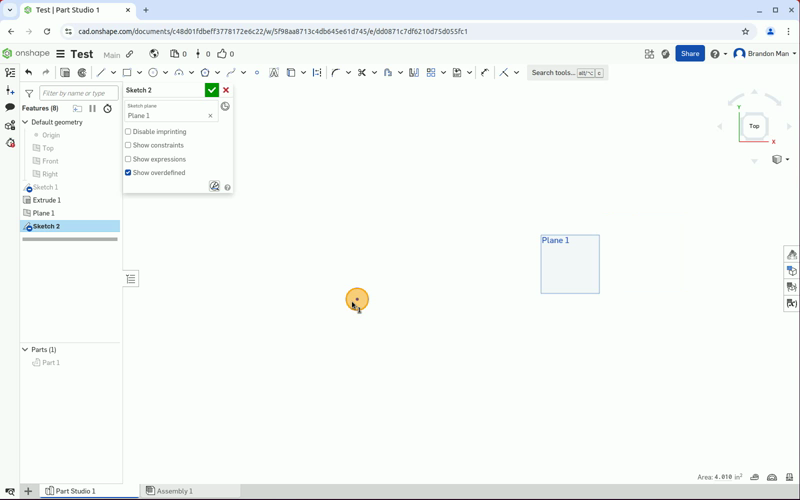
scroll(-6)
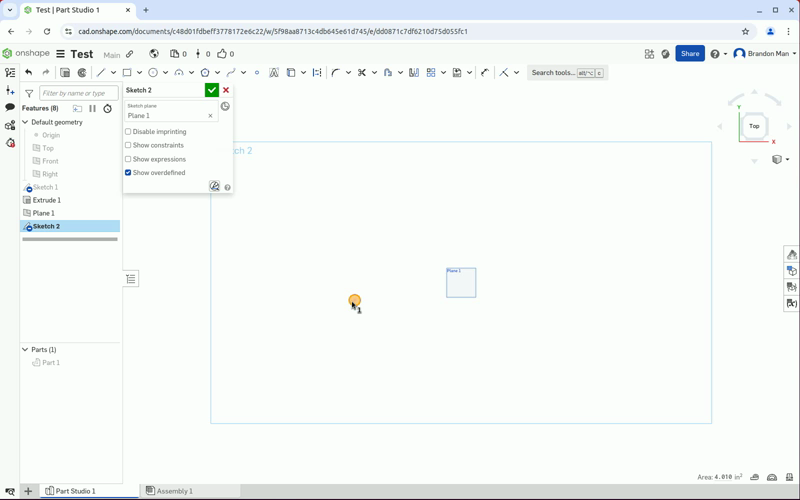
mouse_move(73, 352)
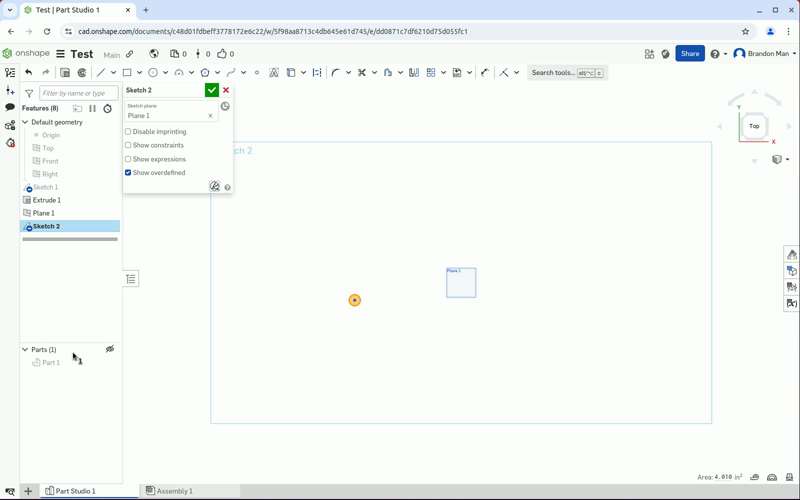
key(shift+y)
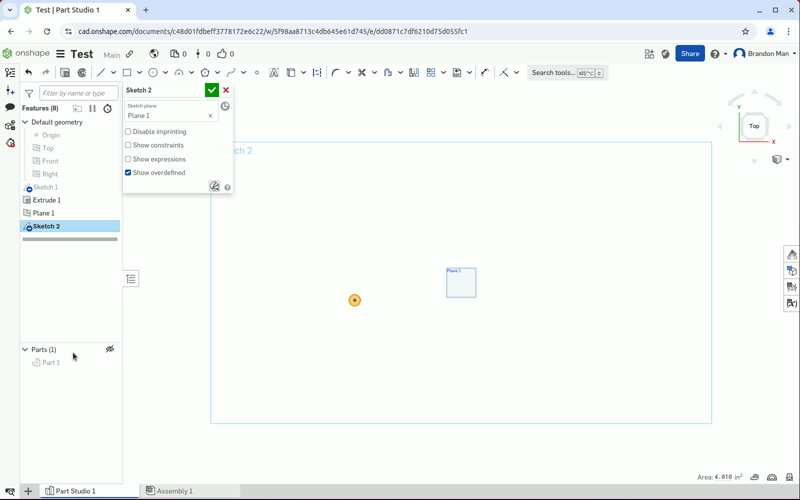
key(shift+e)
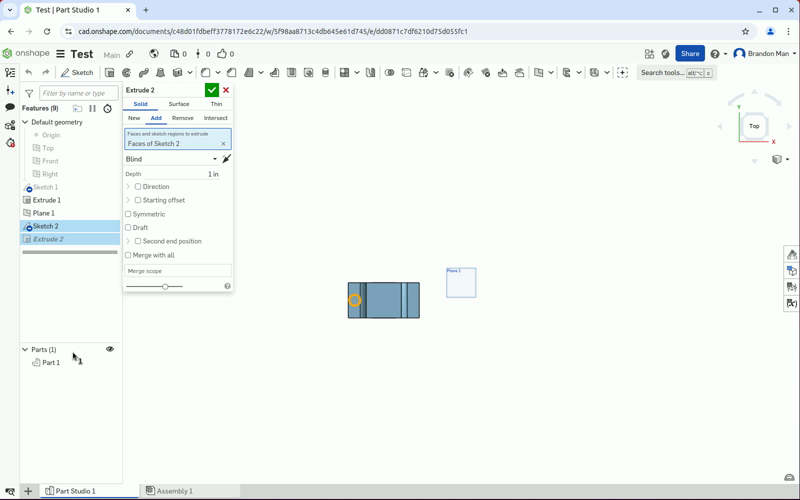
mouse_move(143, 106)
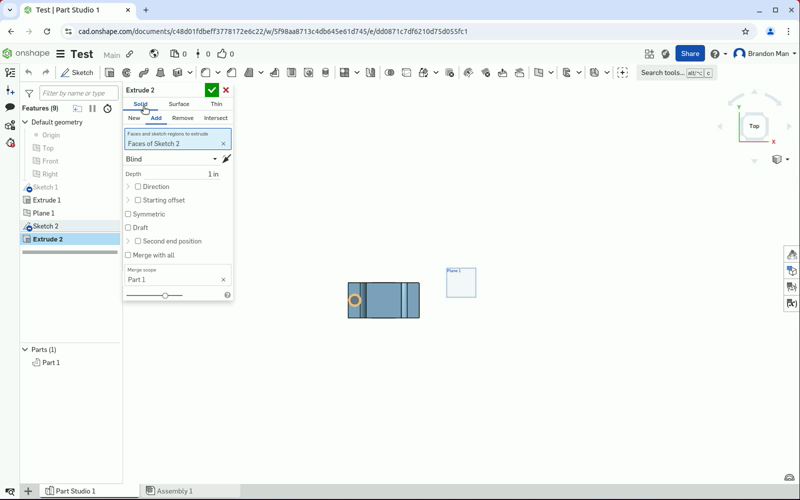
click(143, 106)
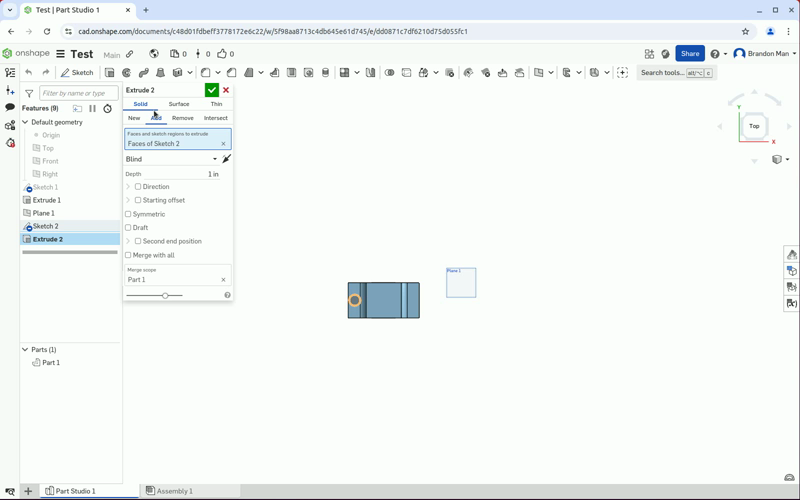
mouse_move(186, 120)
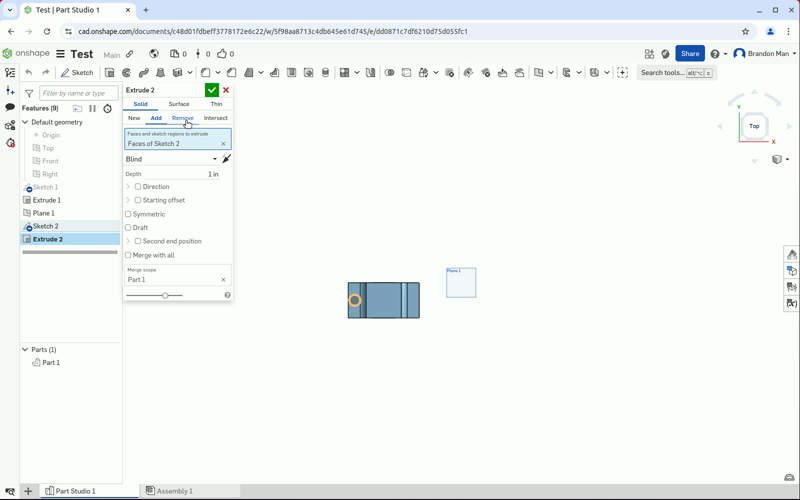
click(186, 120)
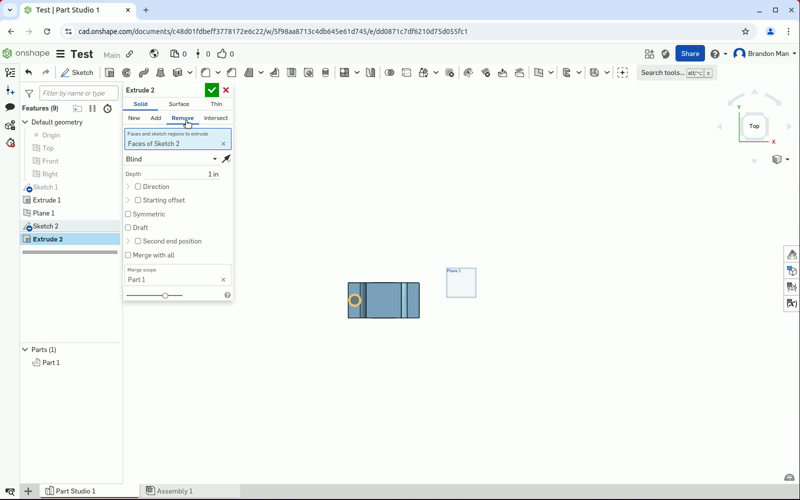
key(tab, 4)
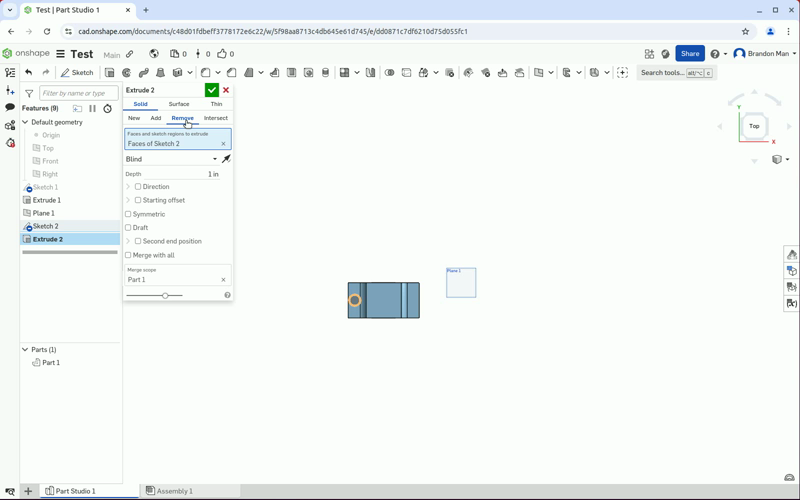
text(12.036)
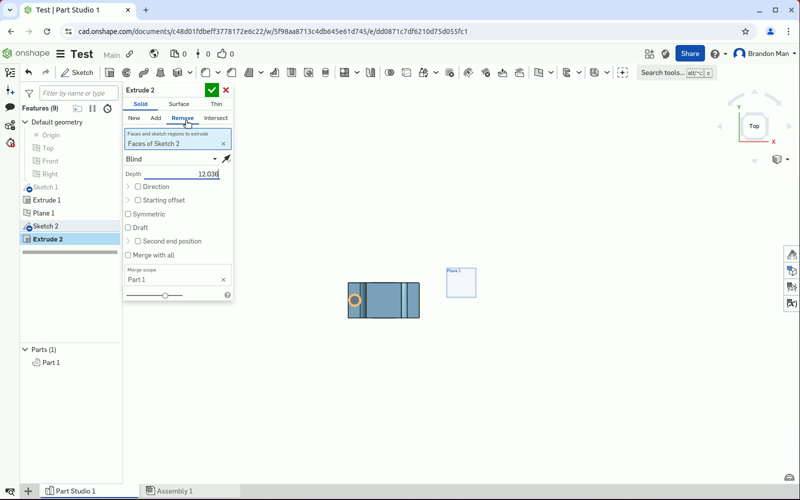
key(tab, 6)
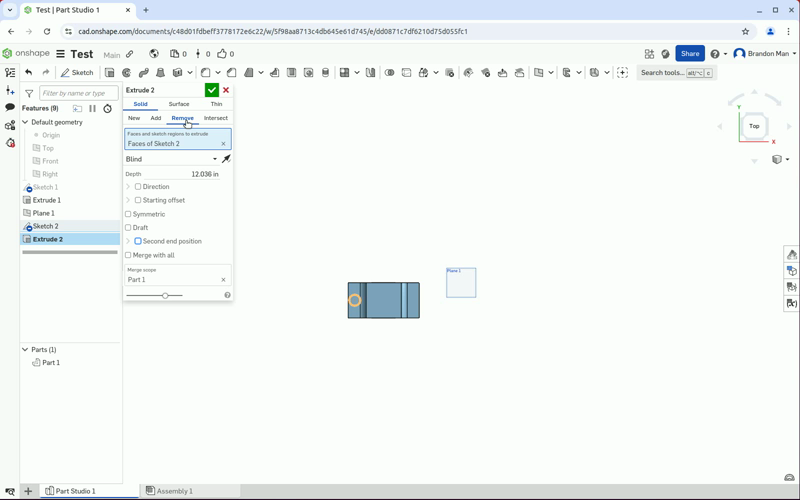
key(space)
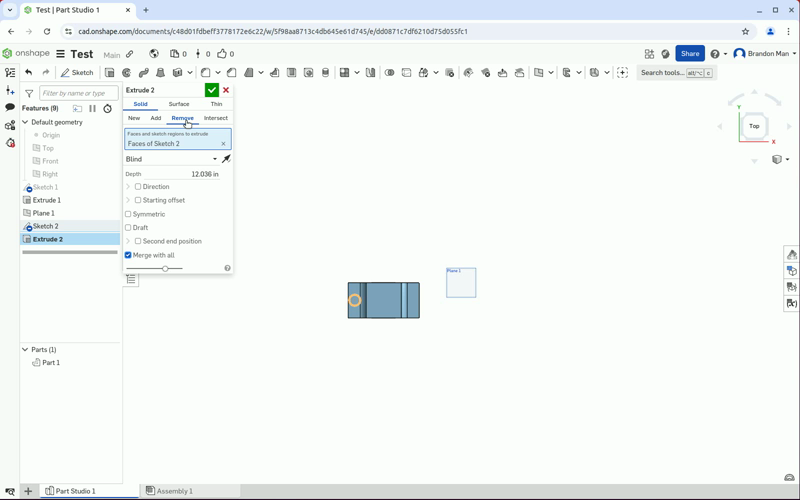
key(enter)
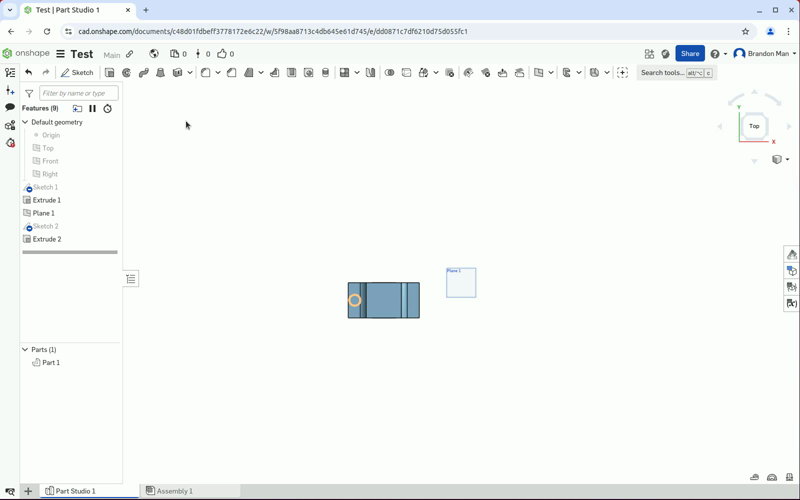
key(shift+h)
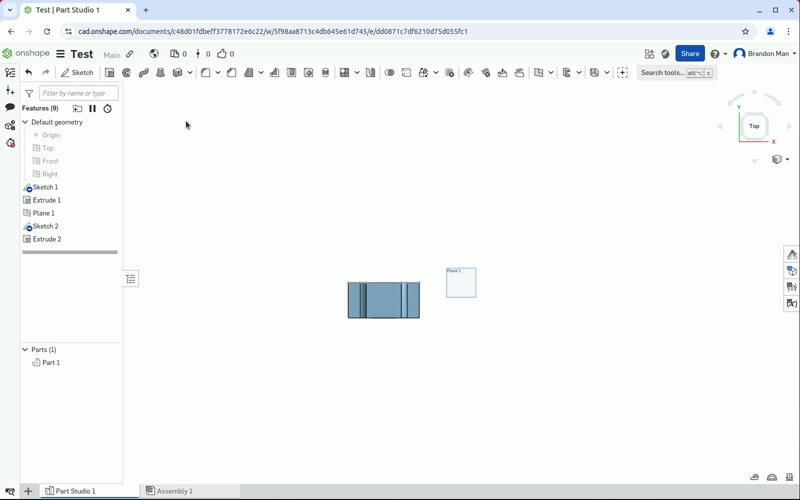
key(shift+h)
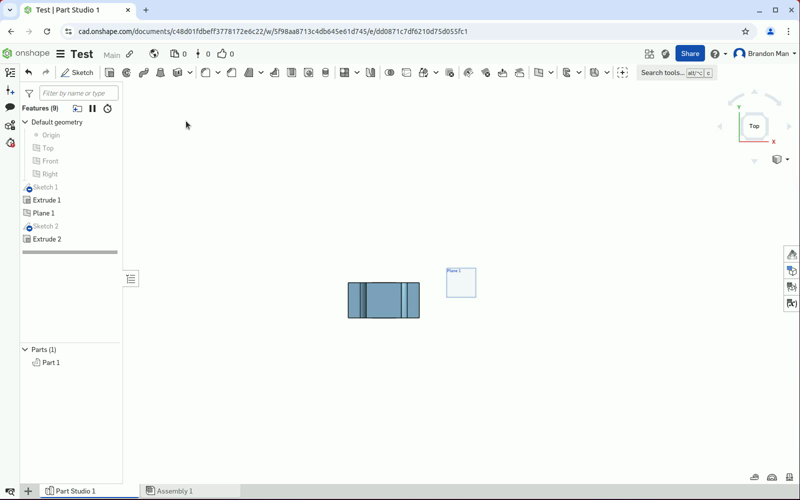
mouse_move(73, 189)
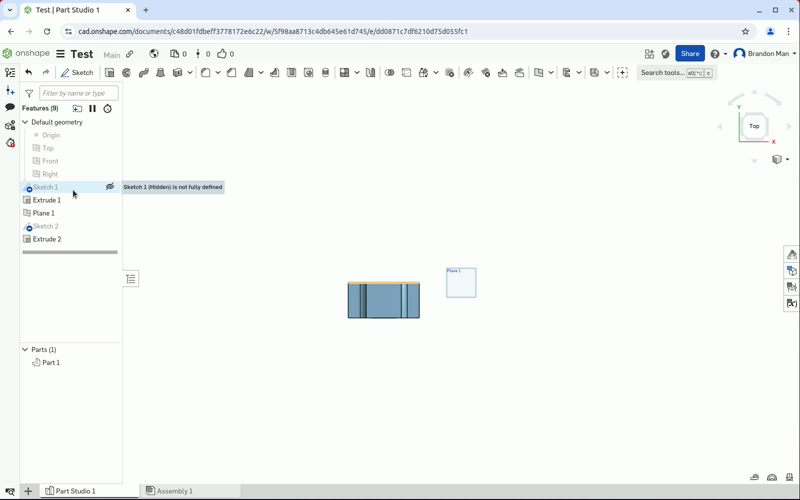
click(73, 189)
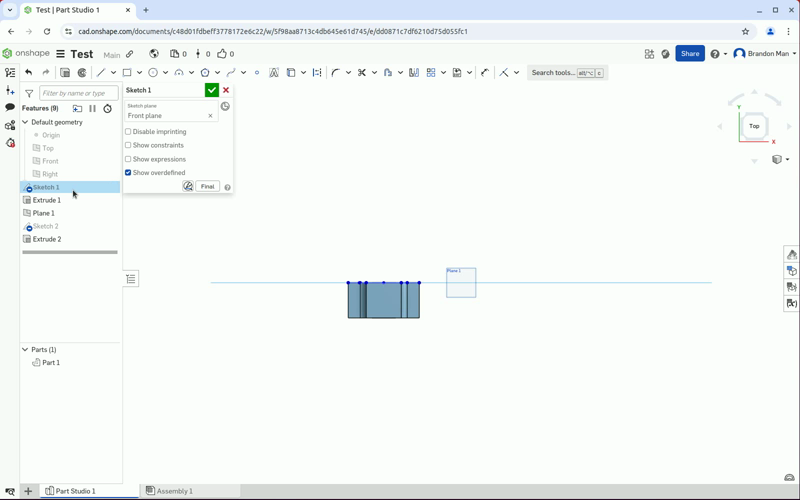
mouse_move(229, 92)
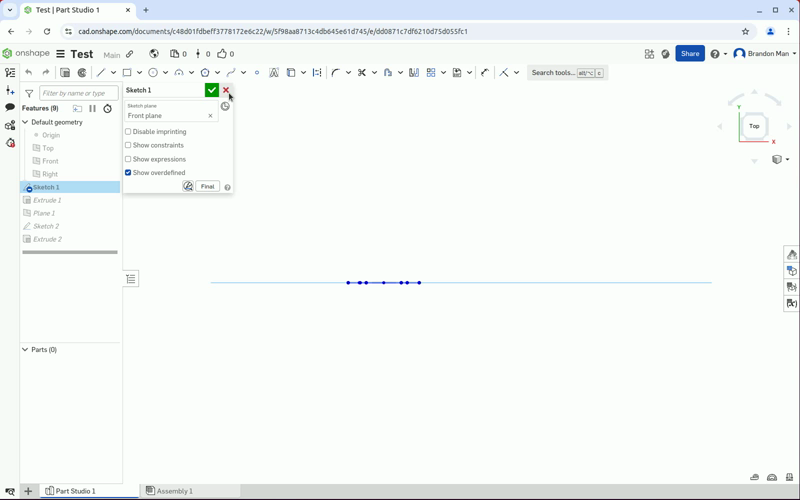
click(229, 92)
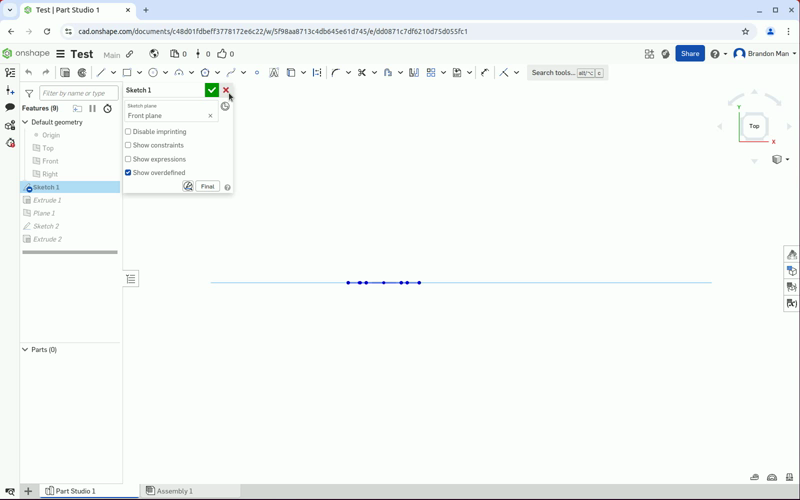
key(shift+s)
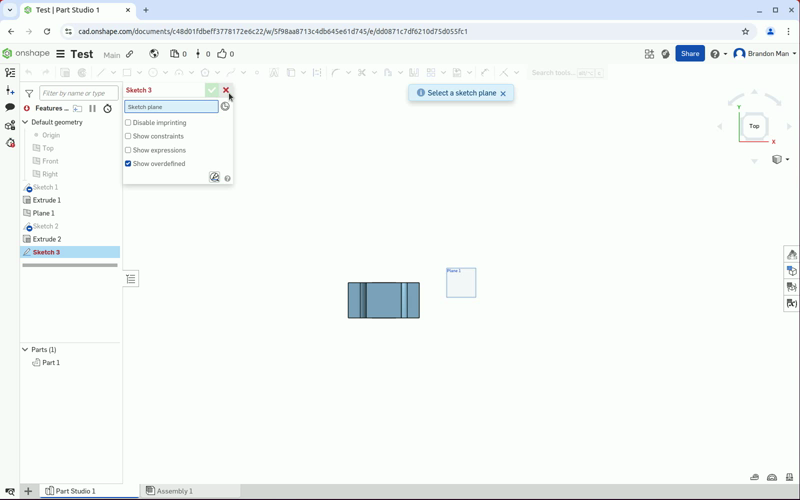
mouse_move(73, 215)
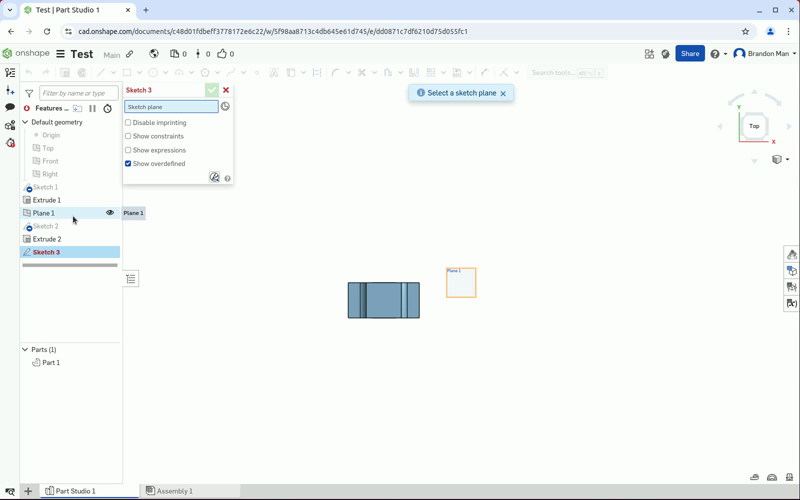
click(73, 215)
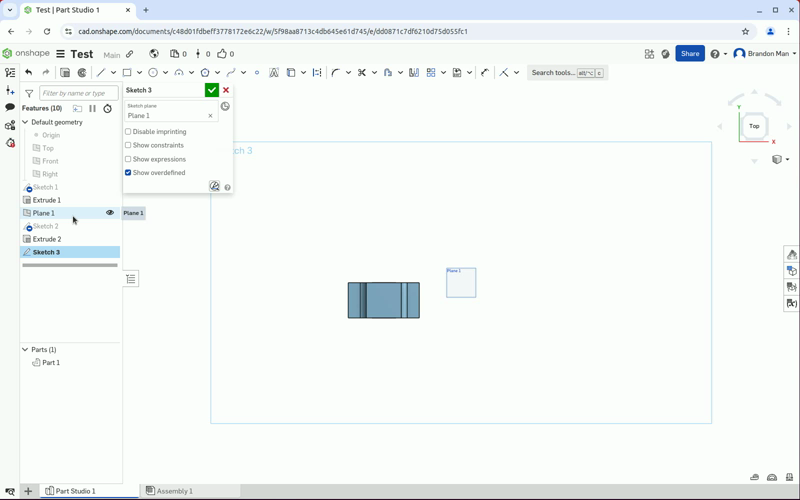
mouse_move(73, 352)
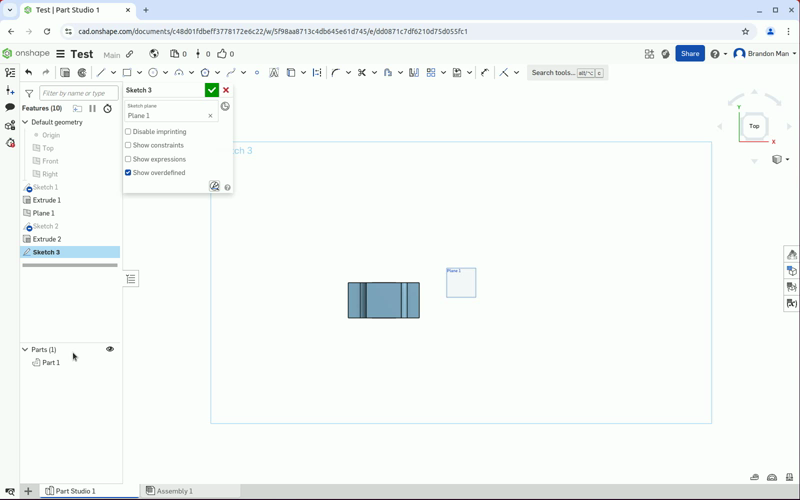
key(y)
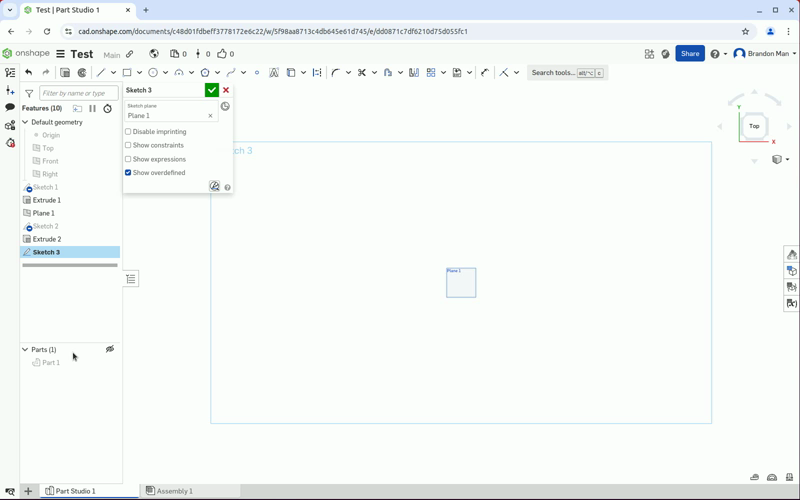
key(c)
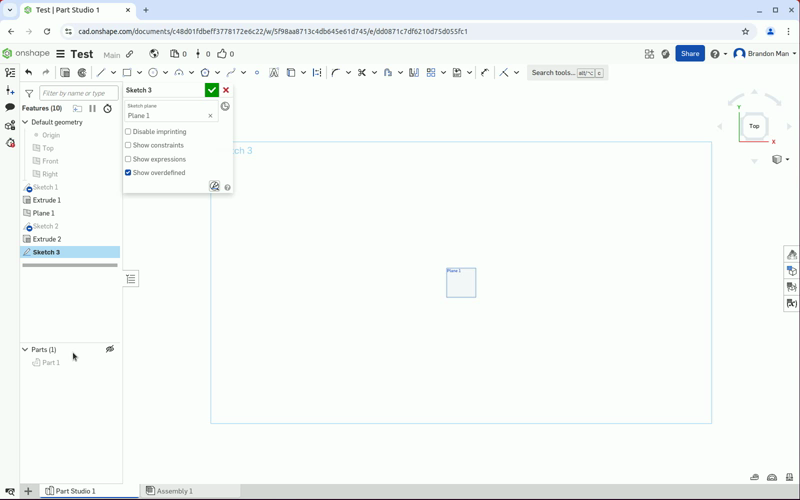
key_down(shift)
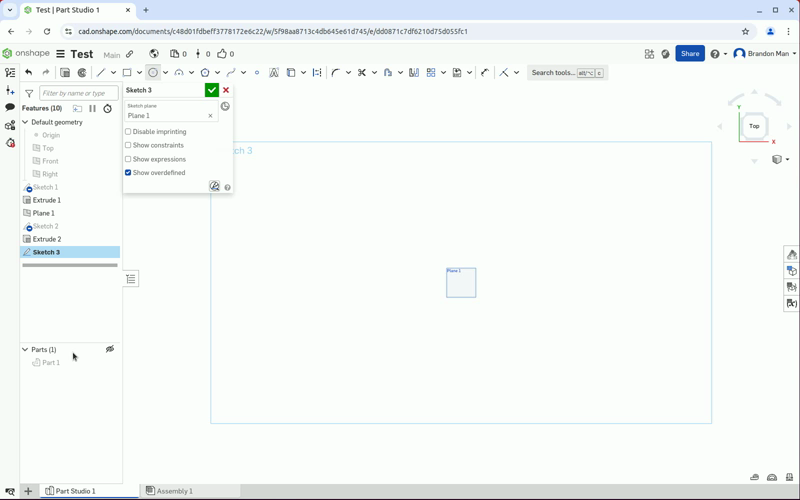
mouse_move(413, 300)
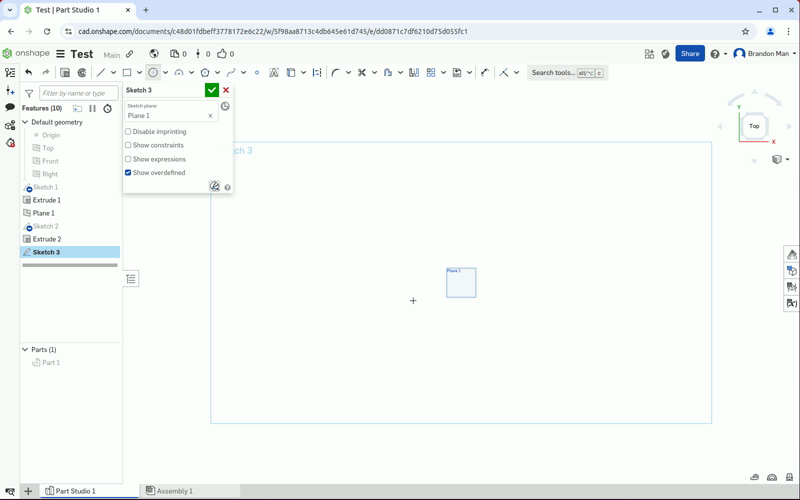
click(413, 300)
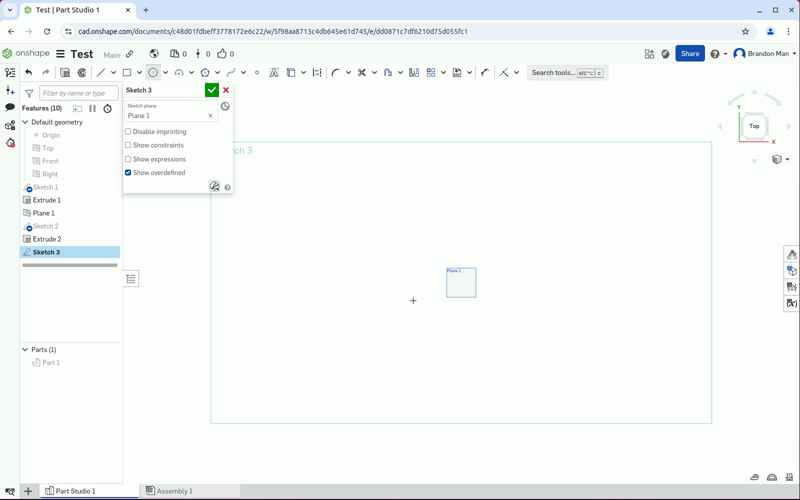
key_up(shift)
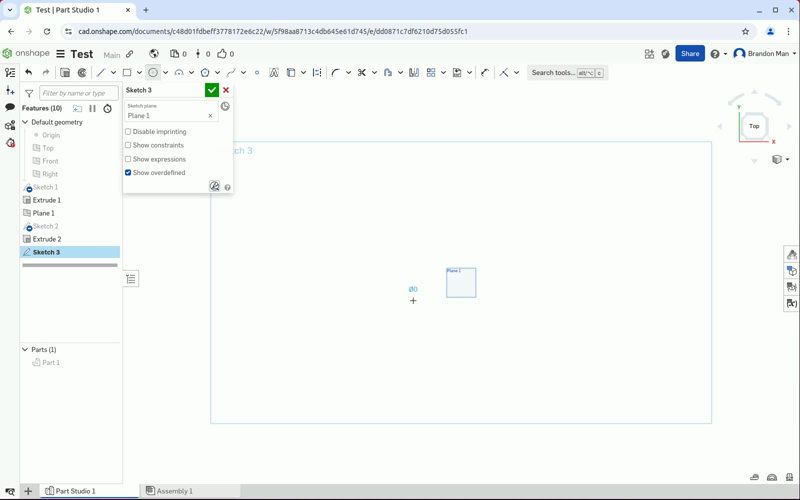
mouse_move(418, 300)
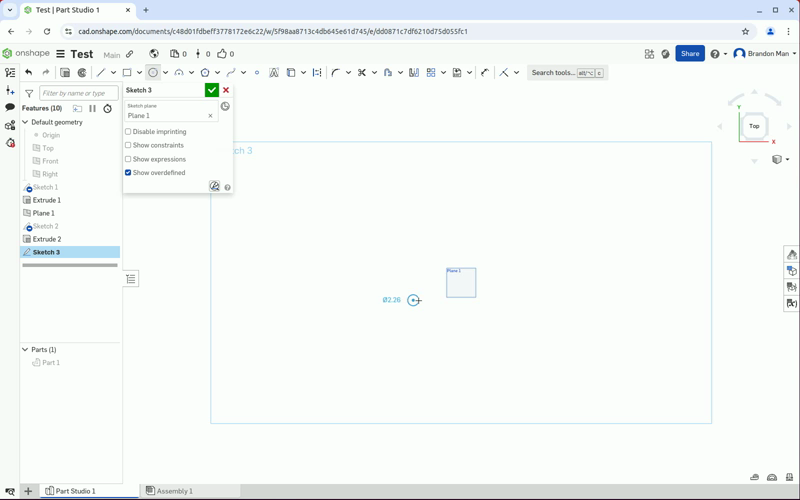
click(418, 300)
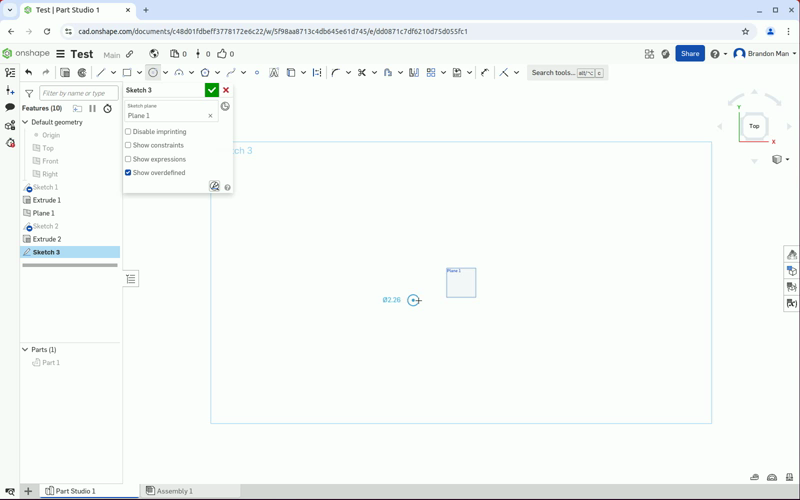
key(esc)
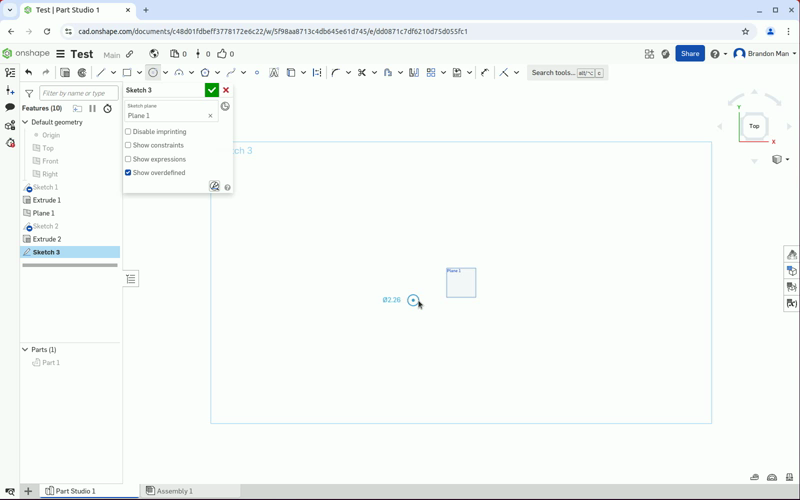
mouse_move(415, 301)
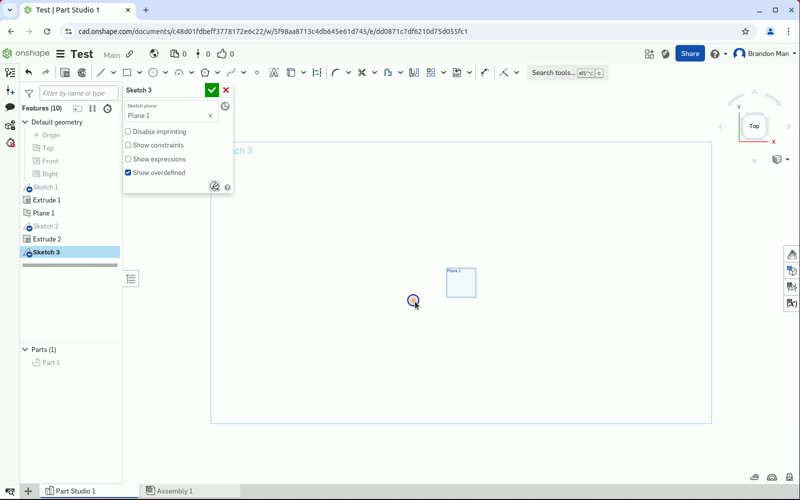
scroll(6)
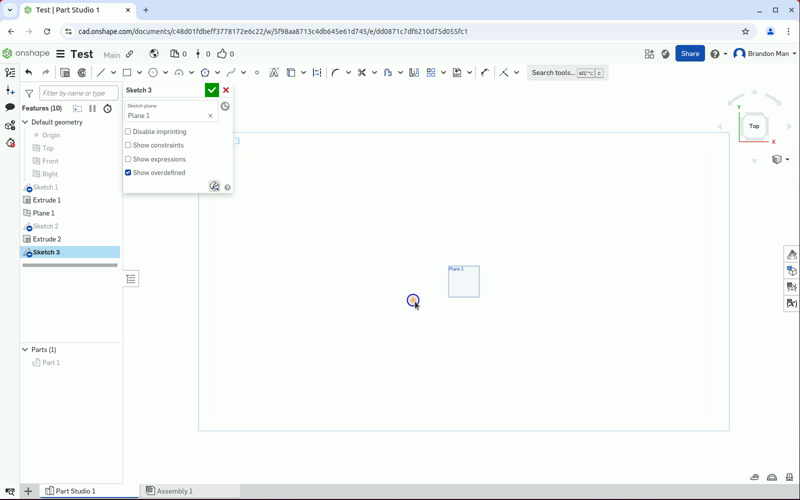
scroll(6)
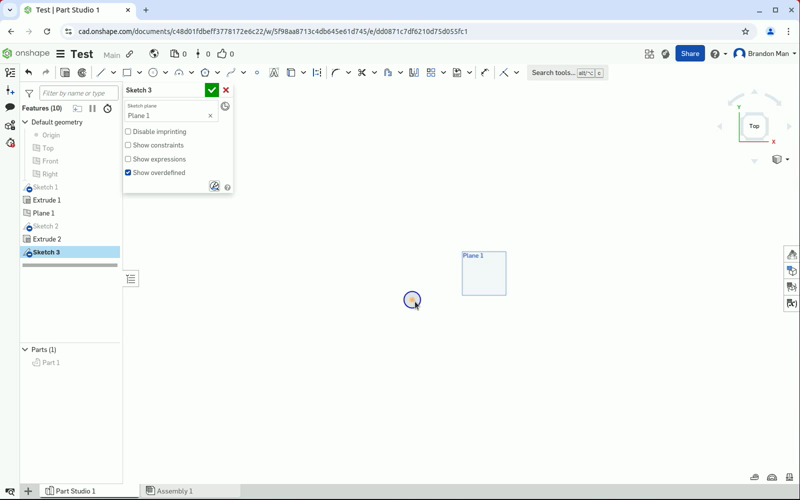
scroll(6)
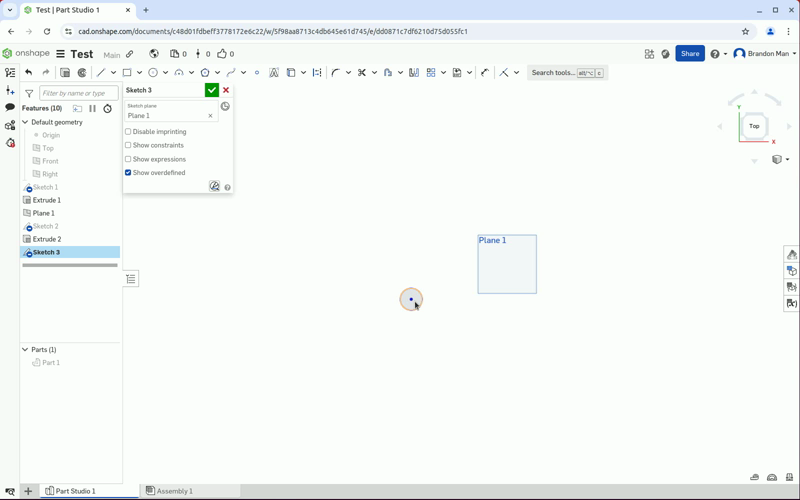
scroll(6)
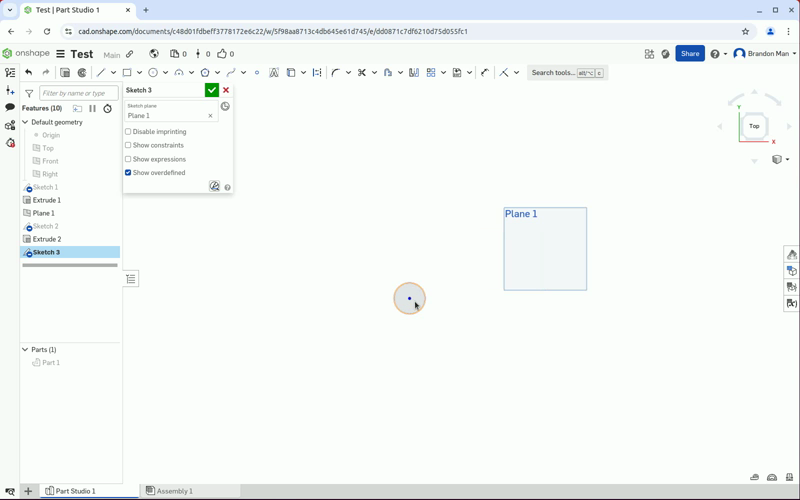
scroll(6)
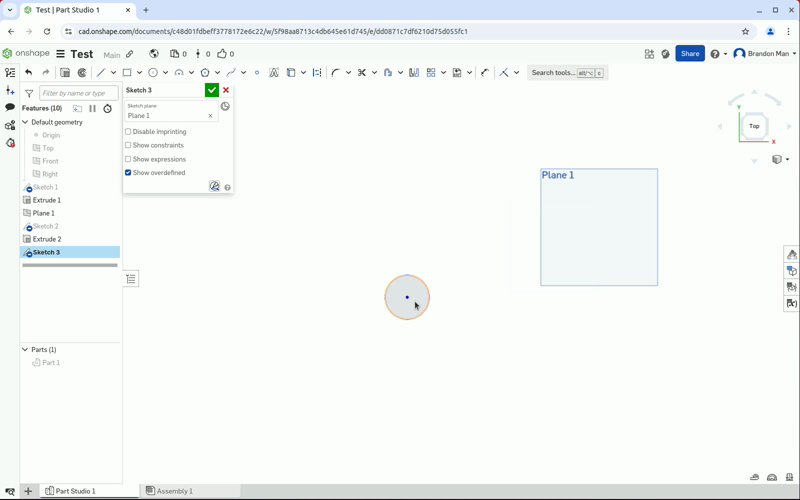
scroll(6)
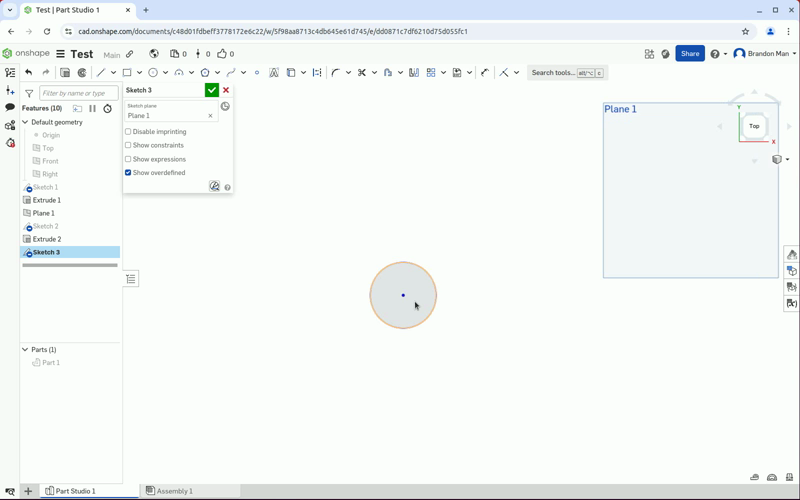
scroll(6)
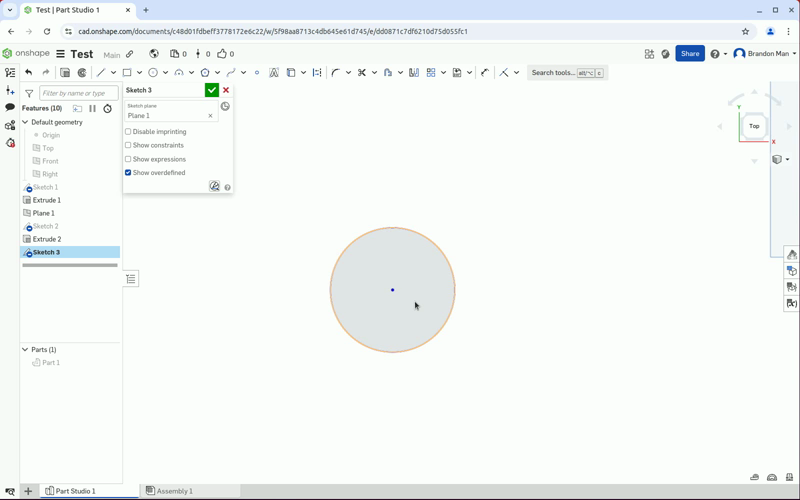
click(415, 301)
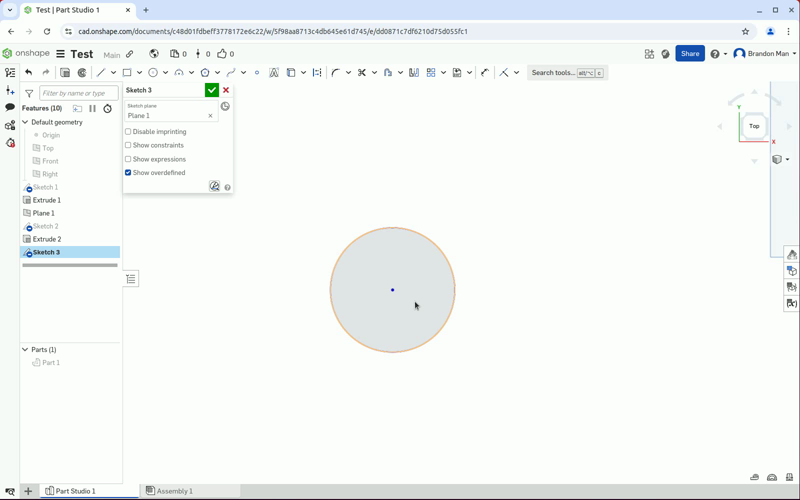
scroll(-6)
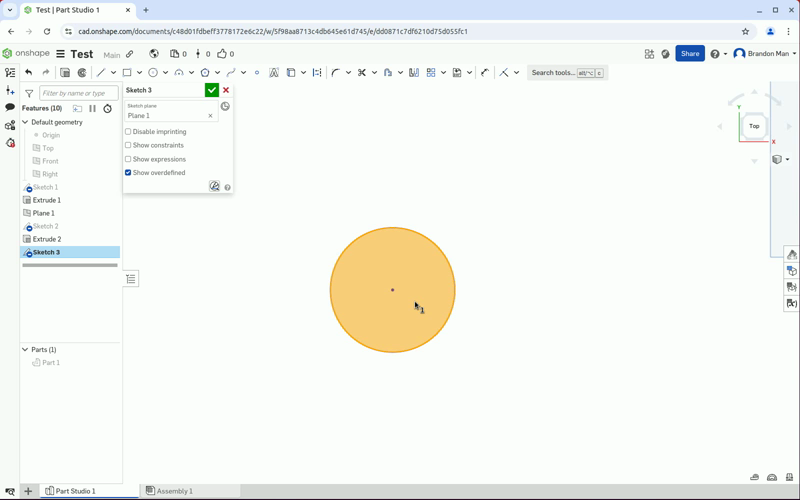
scroll(-6)
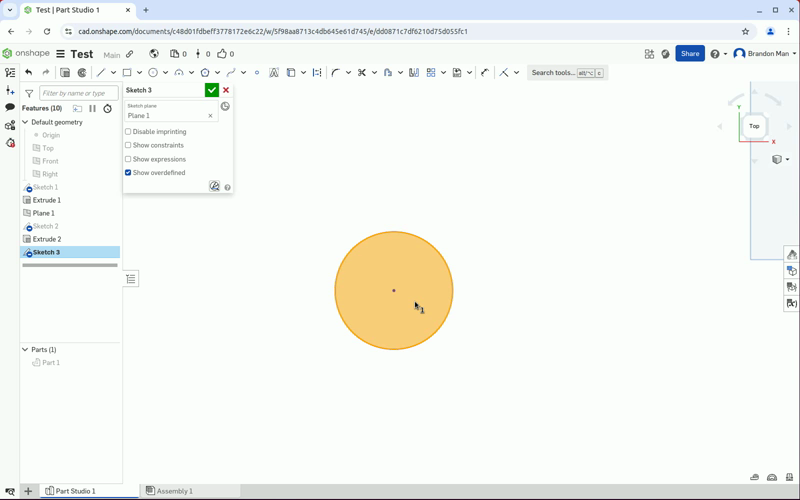
scroll(-6)
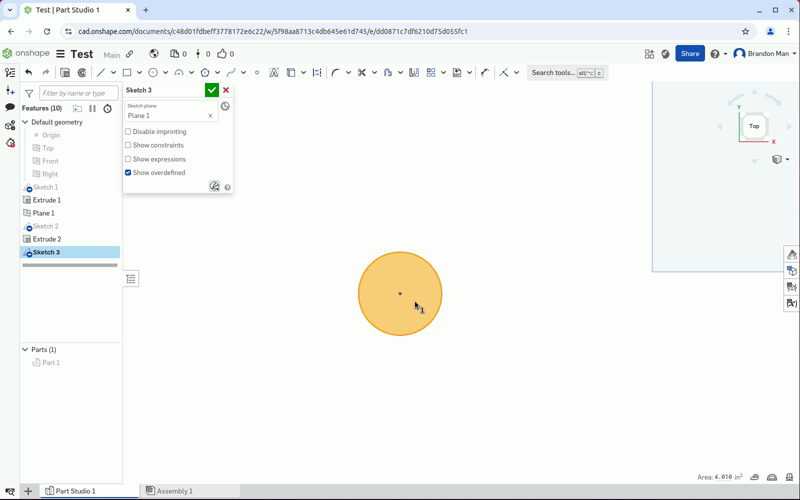
scroll(-6)
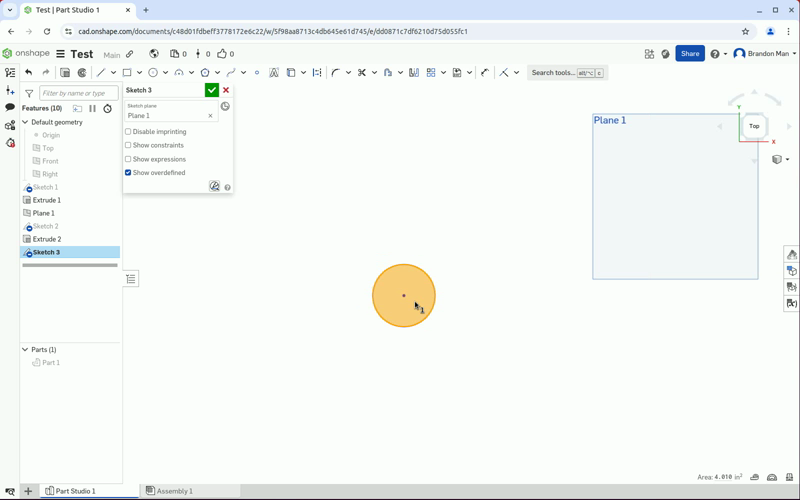
scroll(-6)
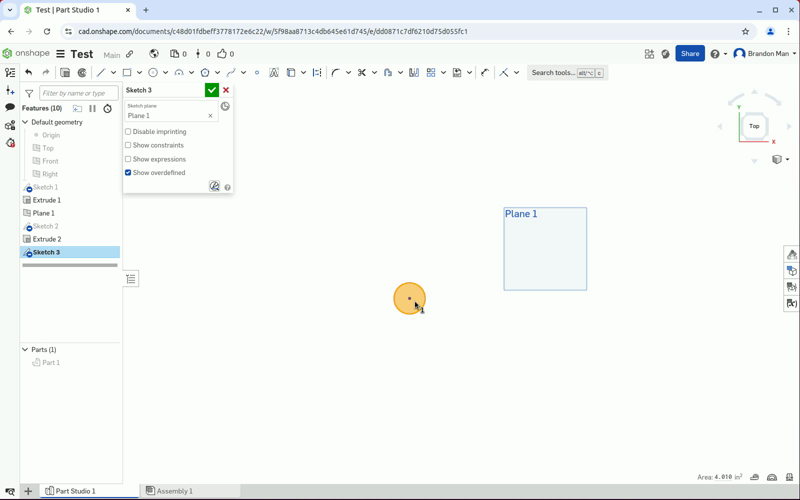
scroll(-6)
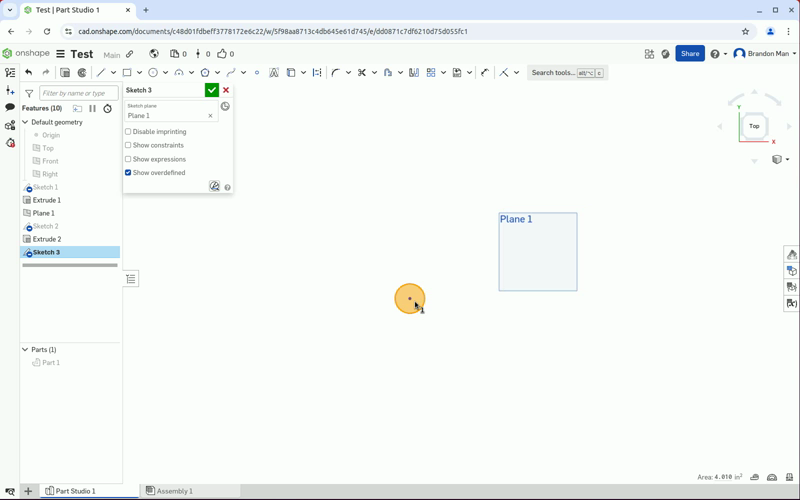
scroll(-6)
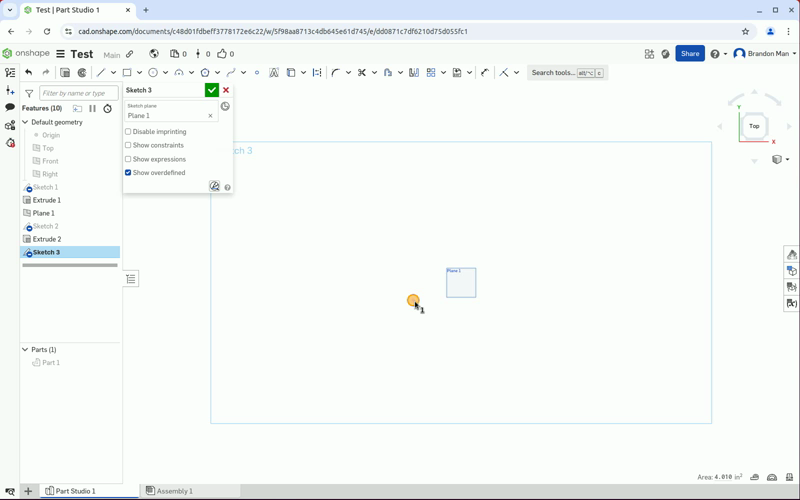
mouse_move(73, 352)
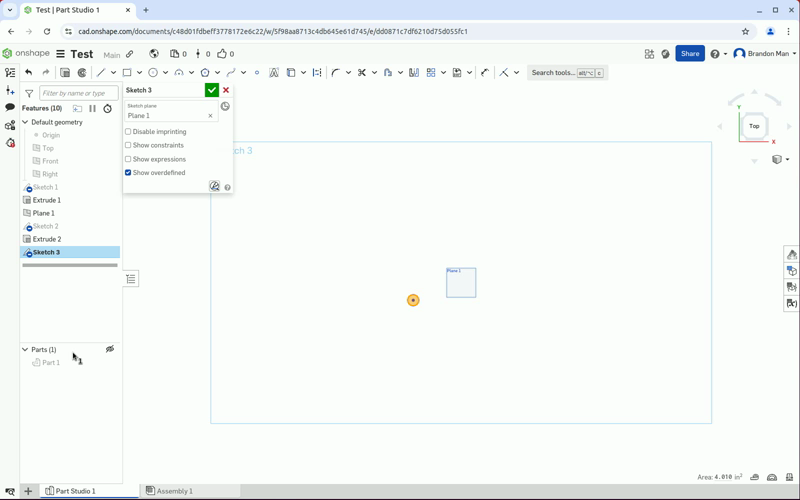
key(shift+y)
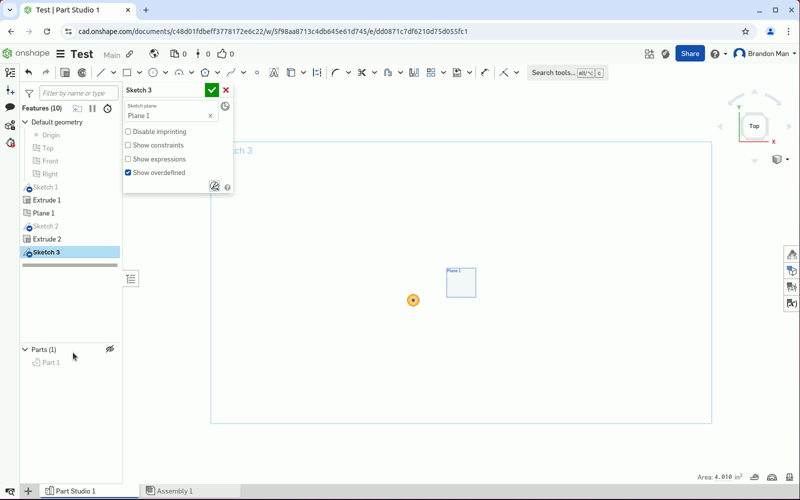
key(shift+e)
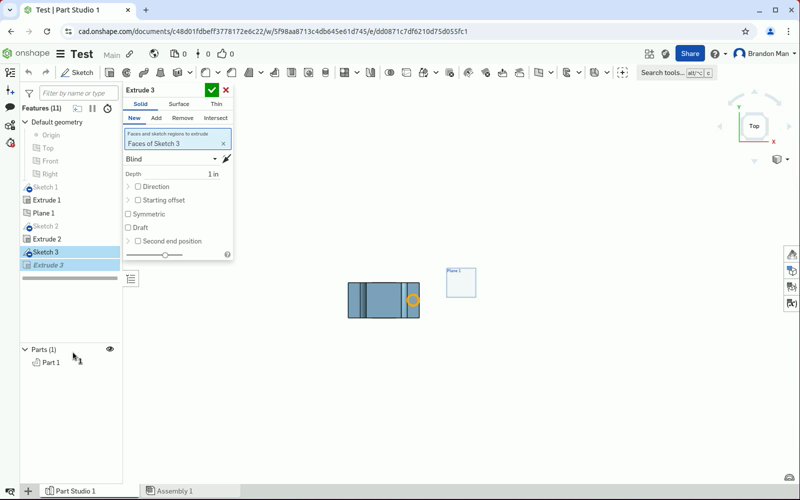
mouse_move(143, 106)
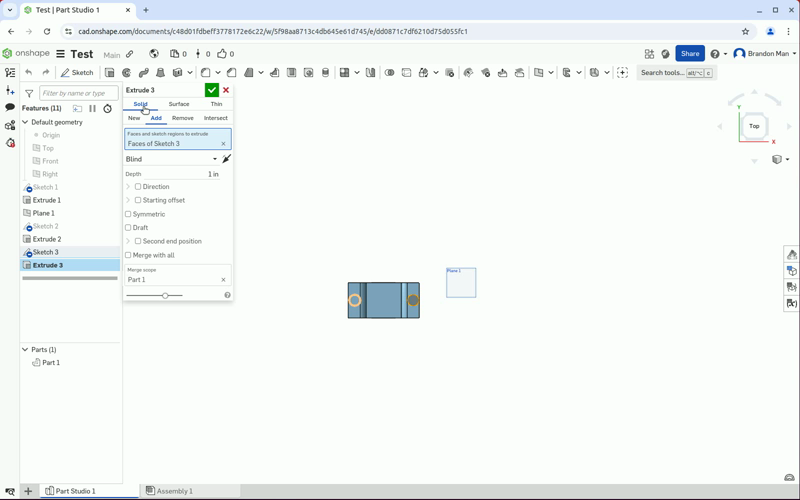
click(143, 106)
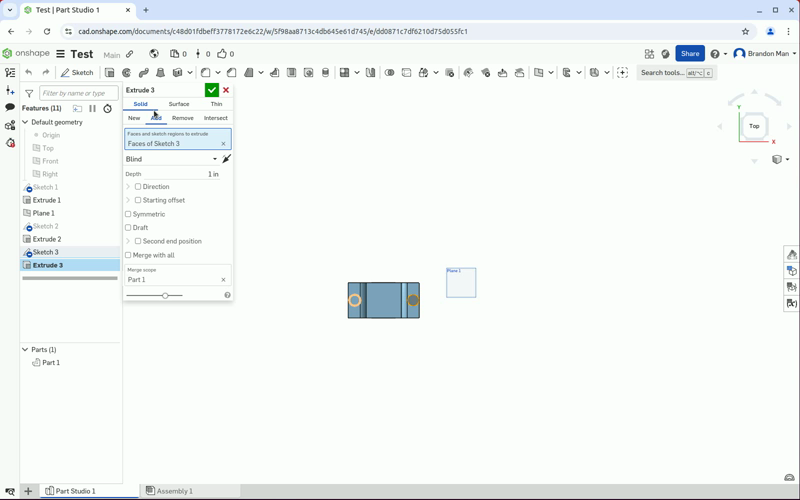
mouse_move(186, 120)
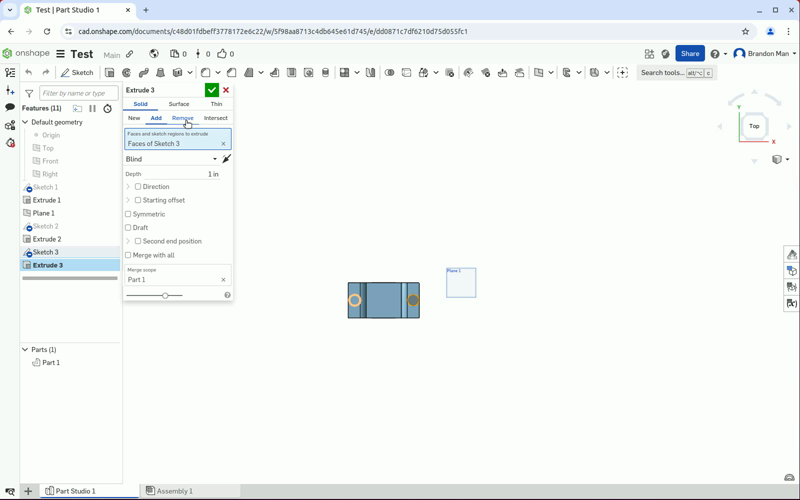
click(186, 120)
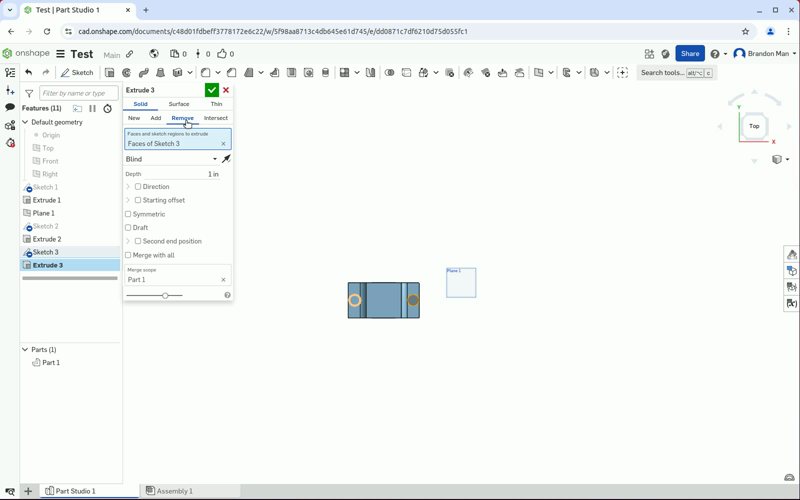
key(tab, 4)
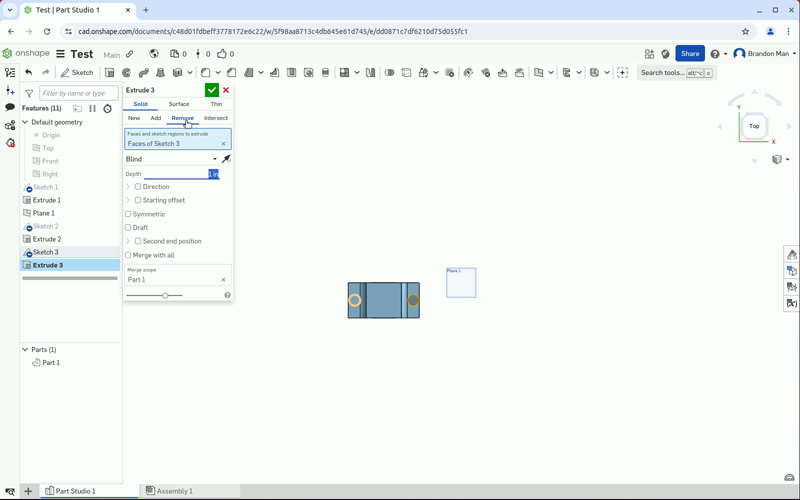
text(12.036)
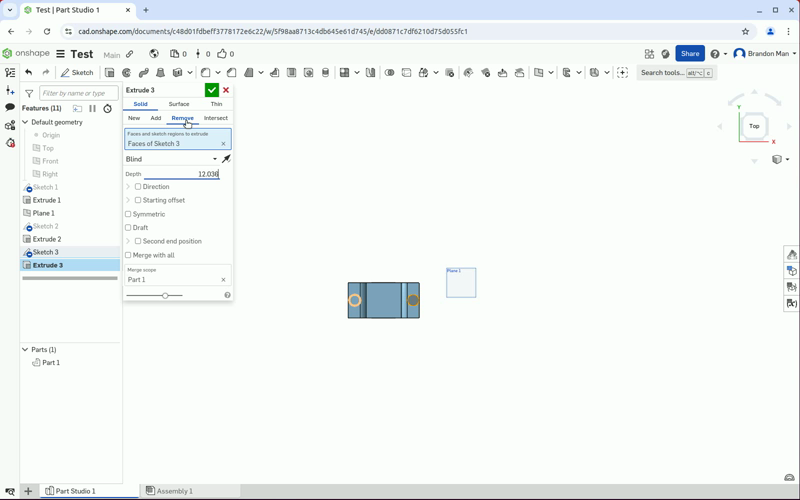
key(tab, 6)
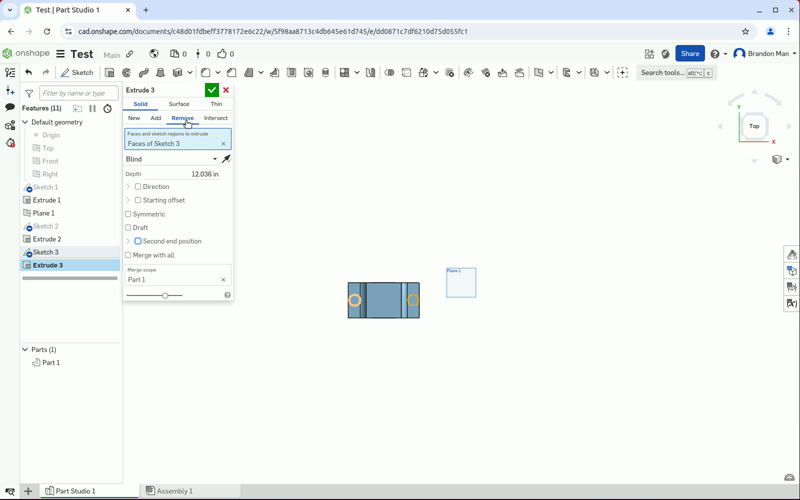
key(space)
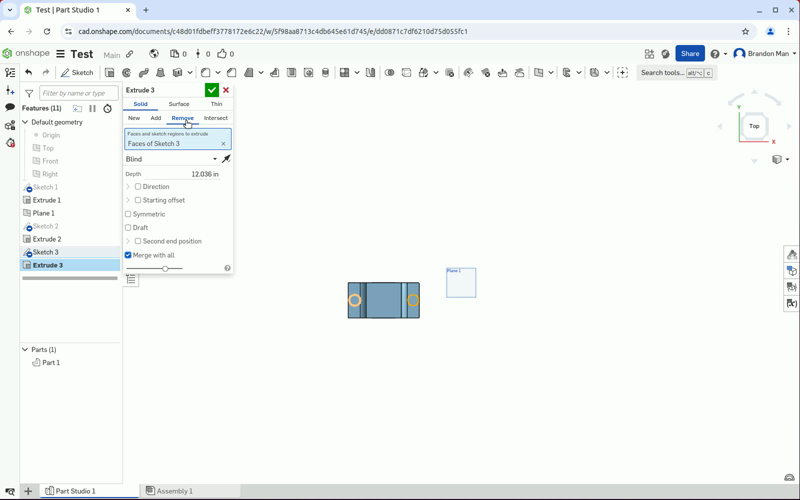
key(enter)
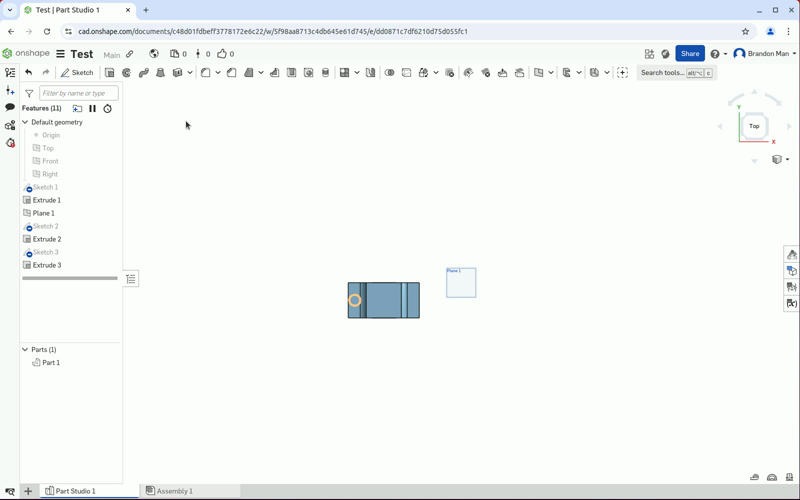
key(shift+h)
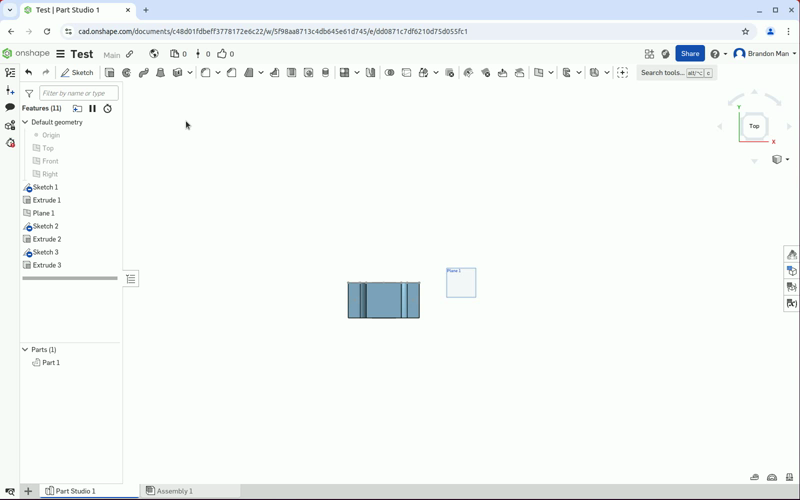
key(shift+h)
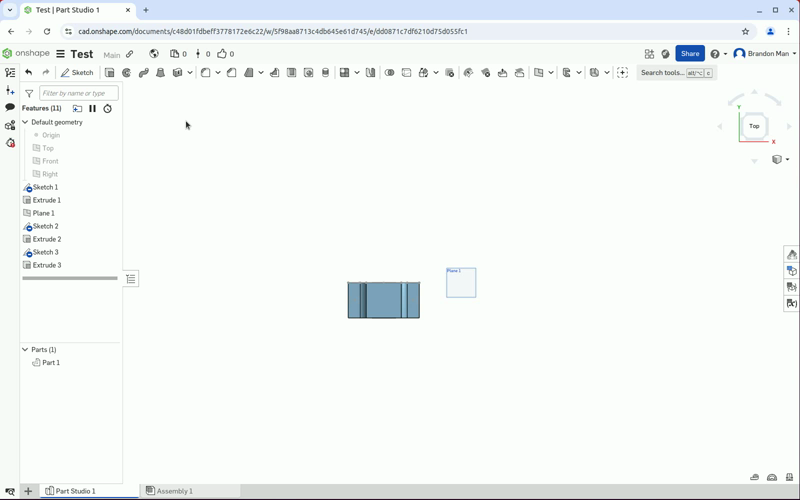
key(shift+7)
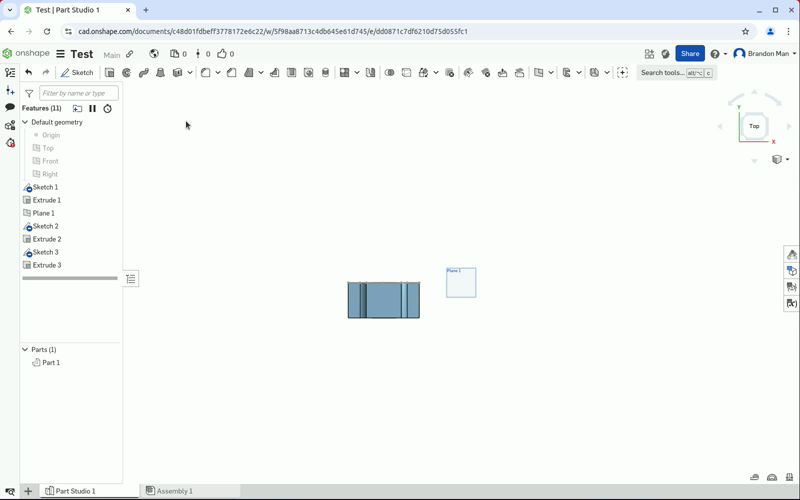
key(up, 3)
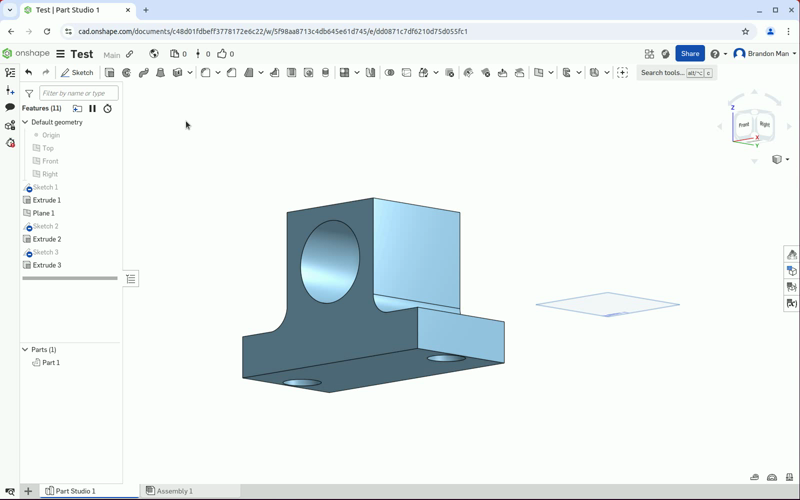
key(left, 3)
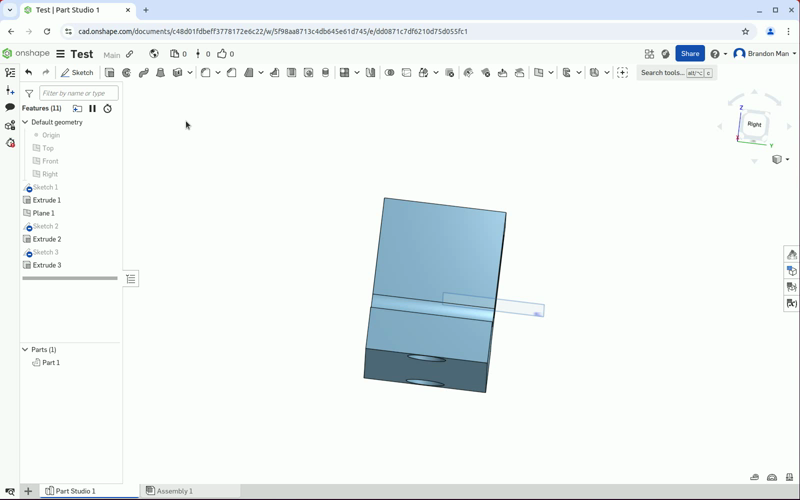
key(right, 3)
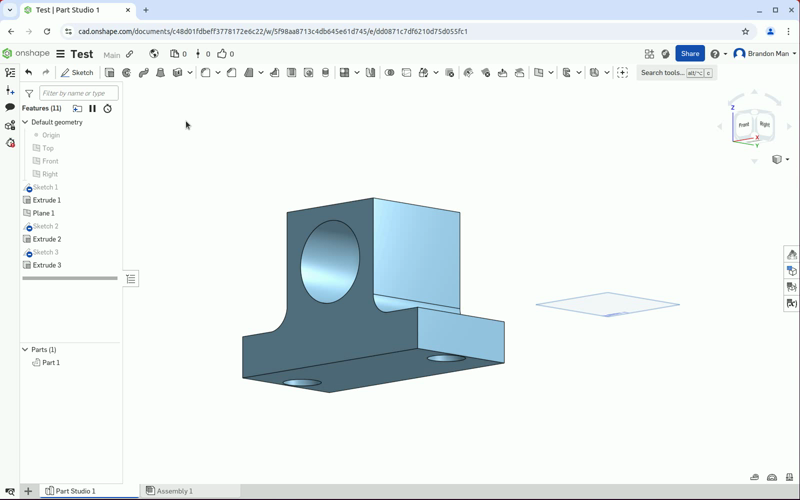
key(down, 3)
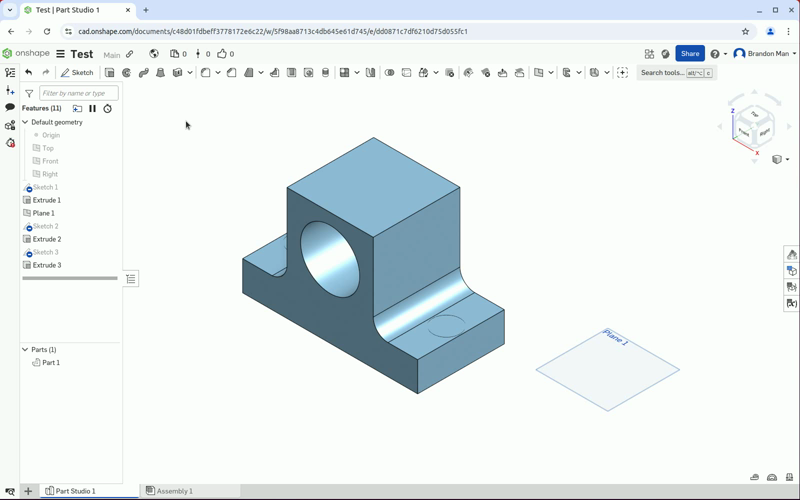
mouse_move(73, 189)
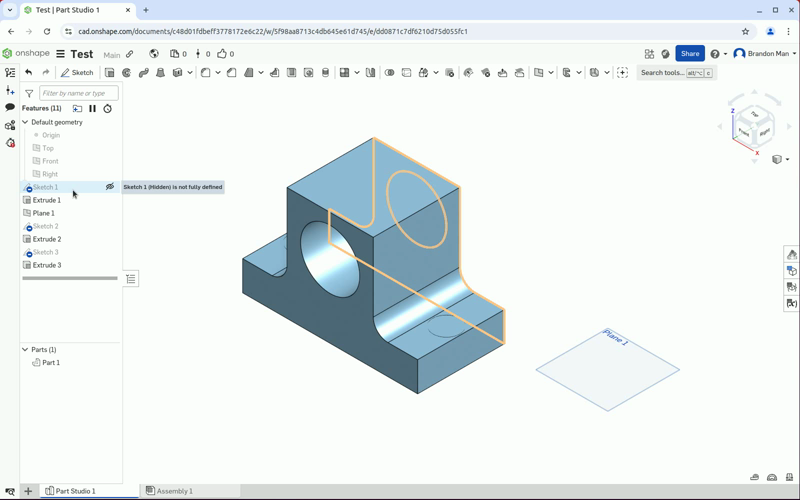
click(73, 189)